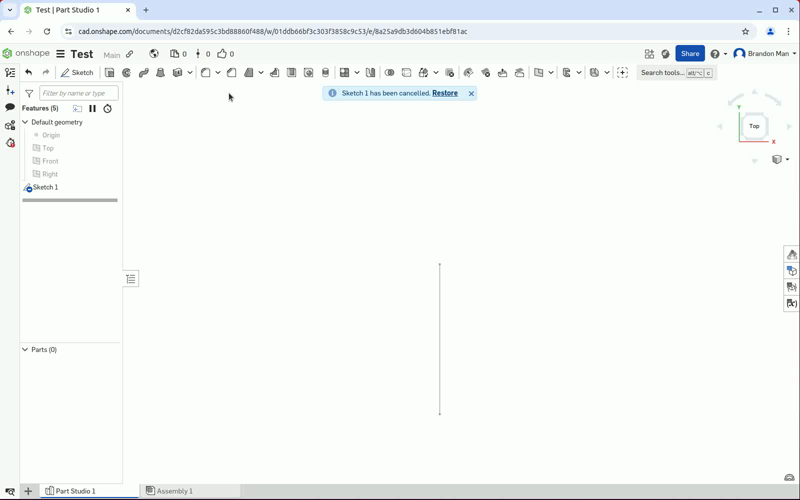
key(shift+h)
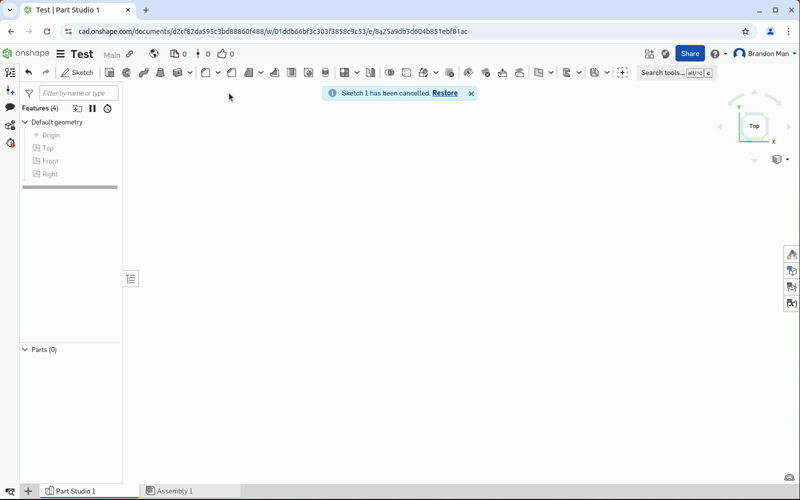
mouse_move(73, 352)
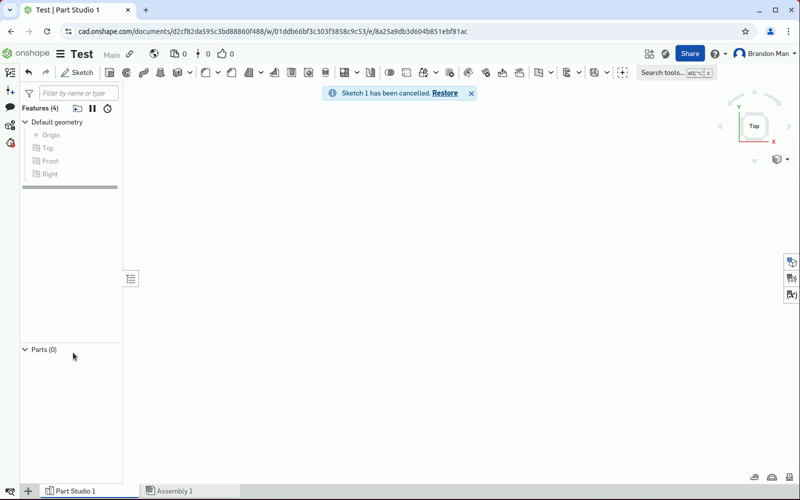
key(y)
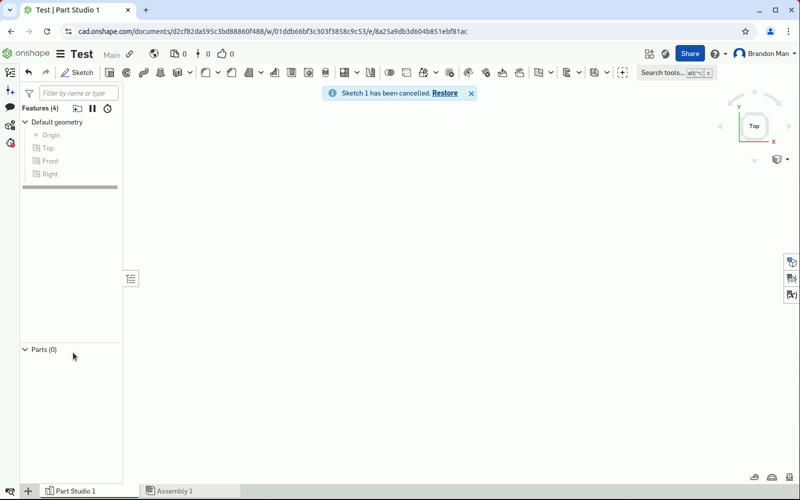
key(shift+p)
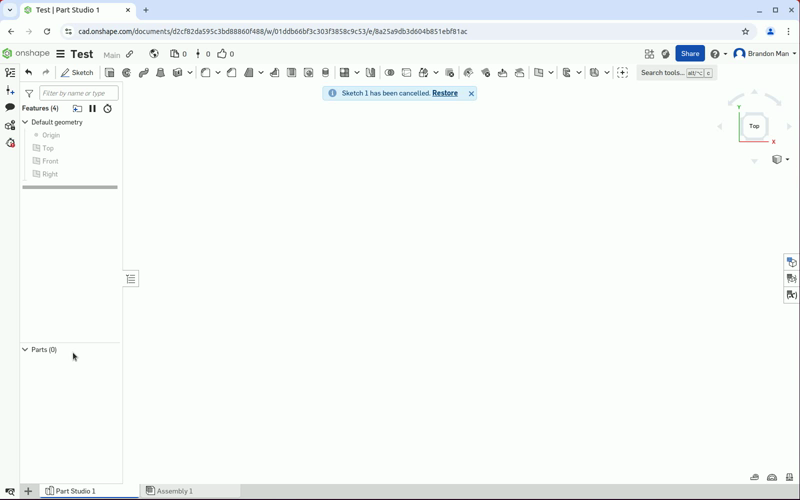
key(space)
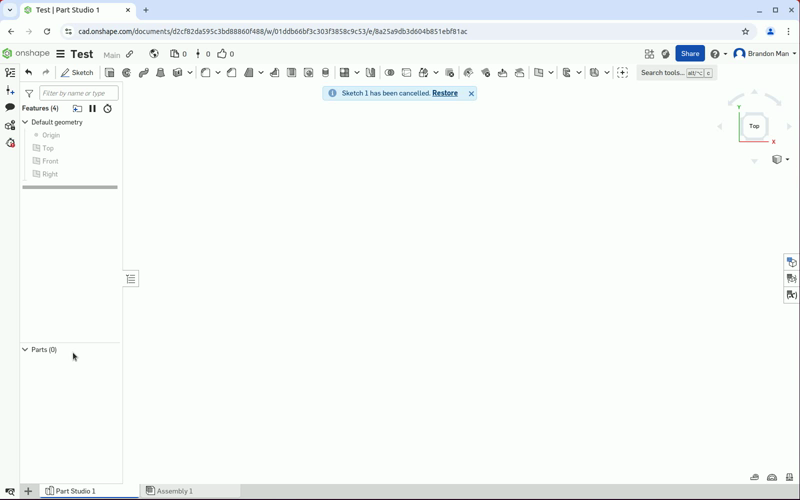
key_down(shift)
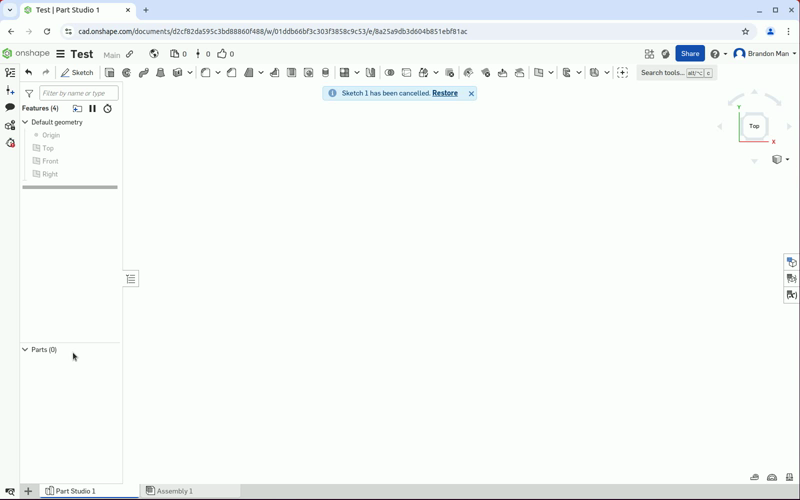
key(up)
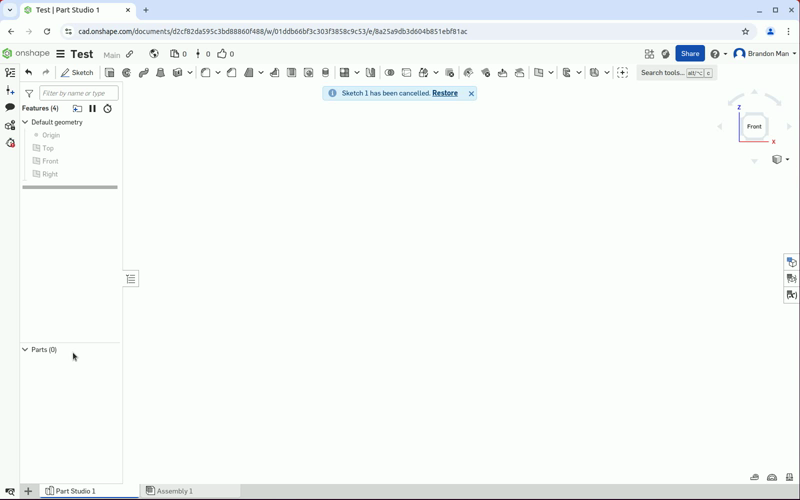
key_up(shift)
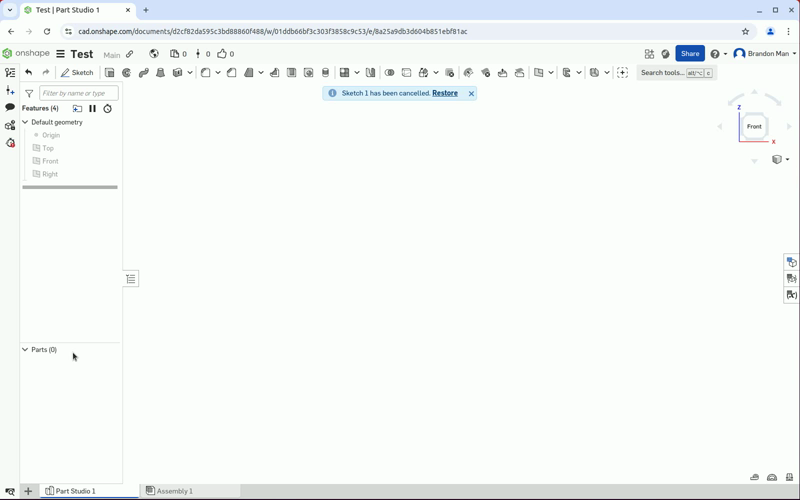
mouse_move(73, 352)
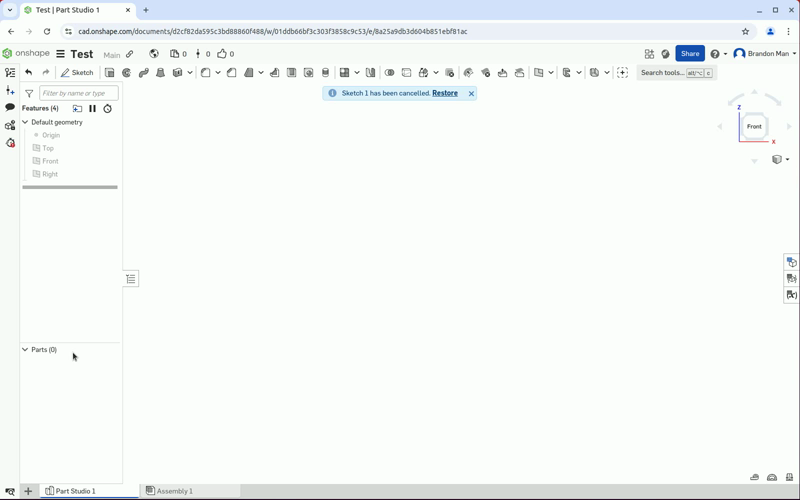
key(shift+y)
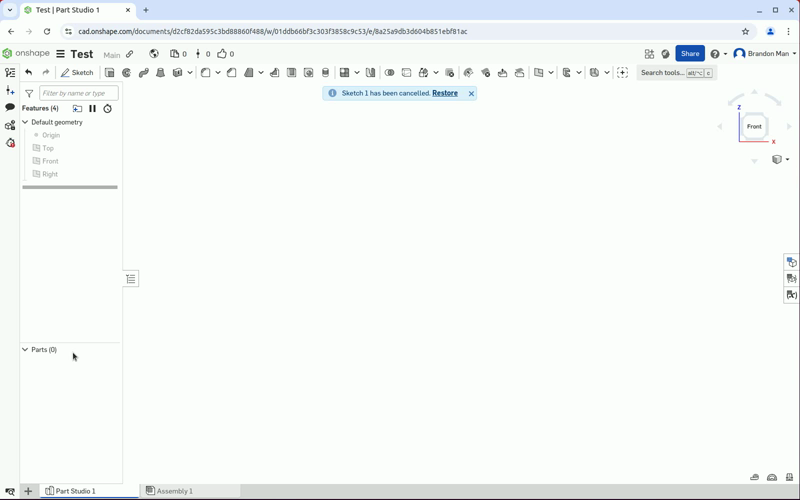
key(shift+s)
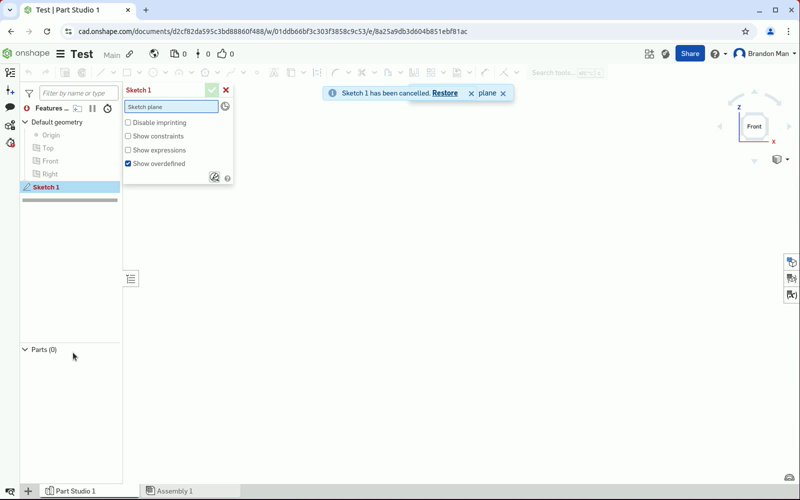
mouse_move(73, 163)
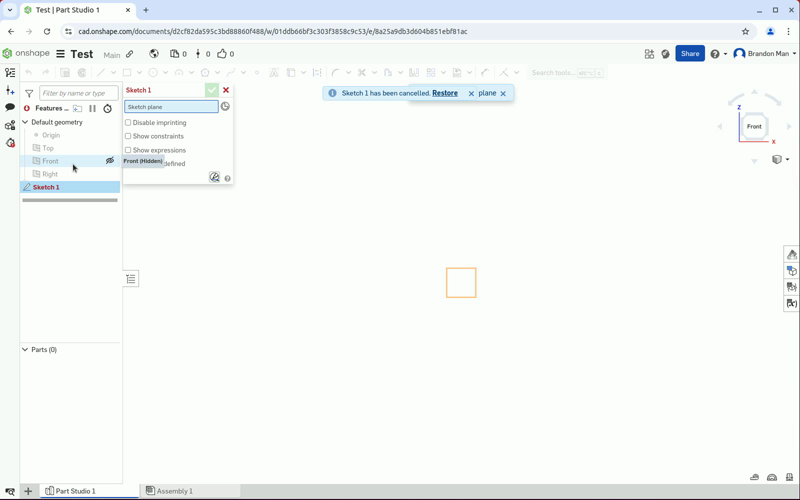
click(73, 163)
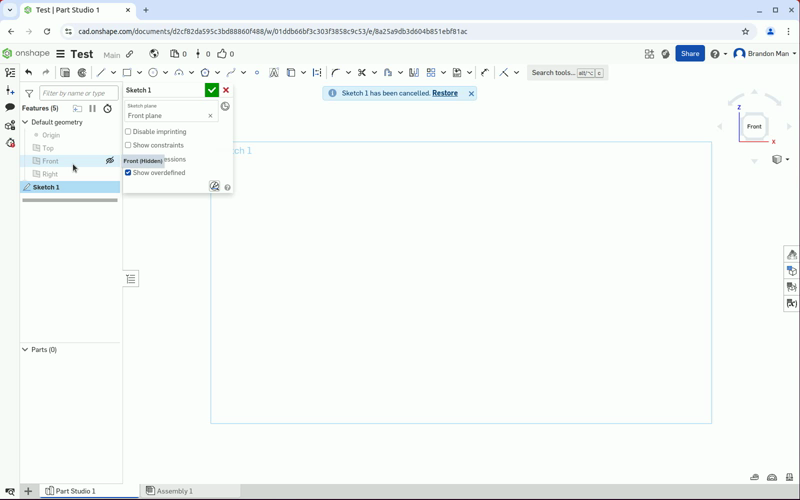
mouse_move(73, 352)
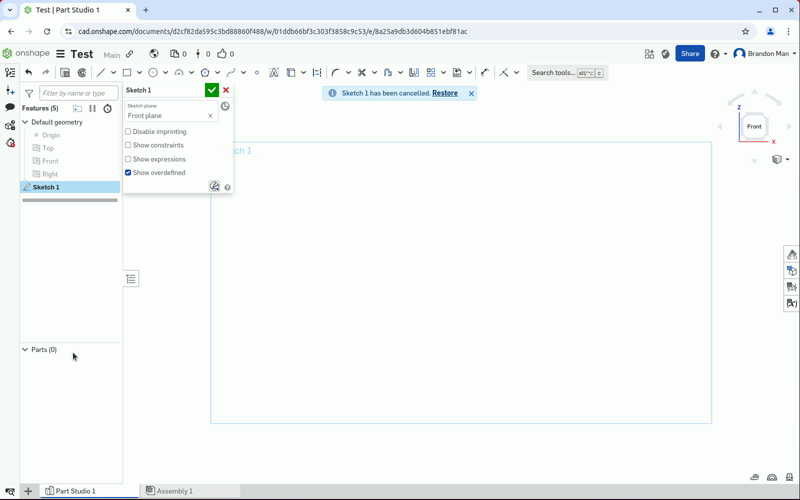
key(y)
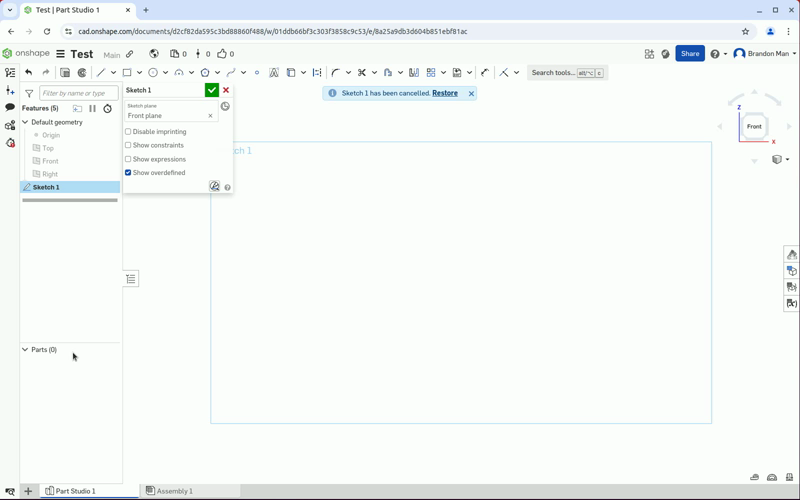
key(l)
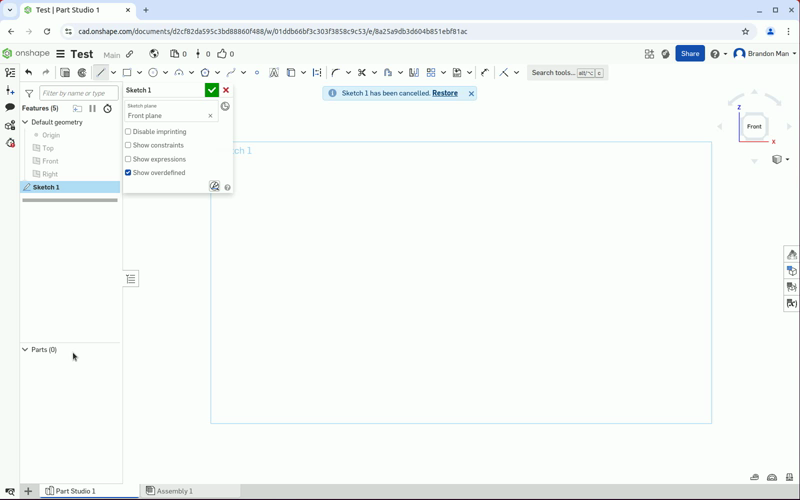
key_down(shift)
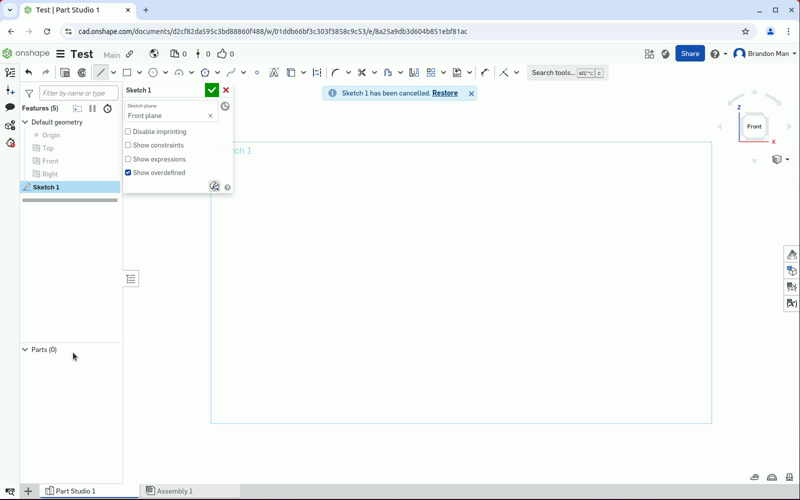
mouse_move(348, 282)
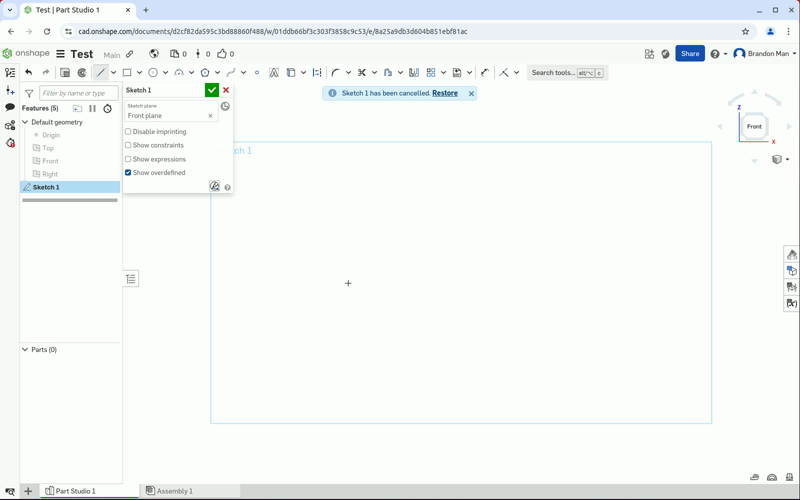
click(348, 282)
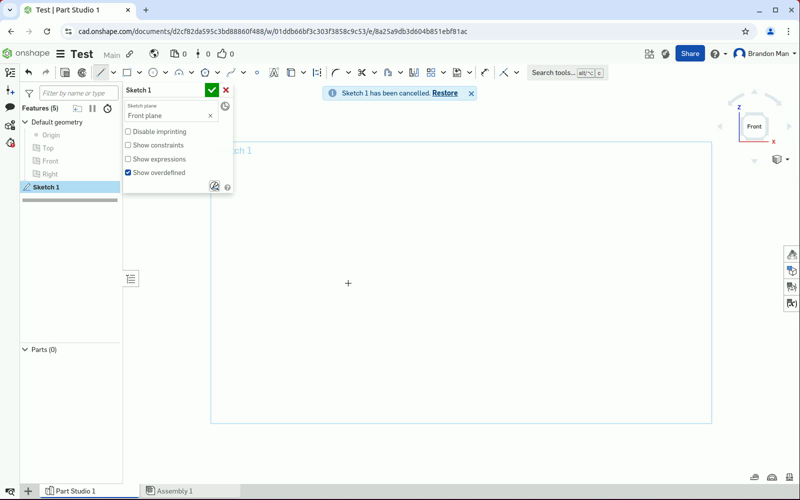
key_up(shift)
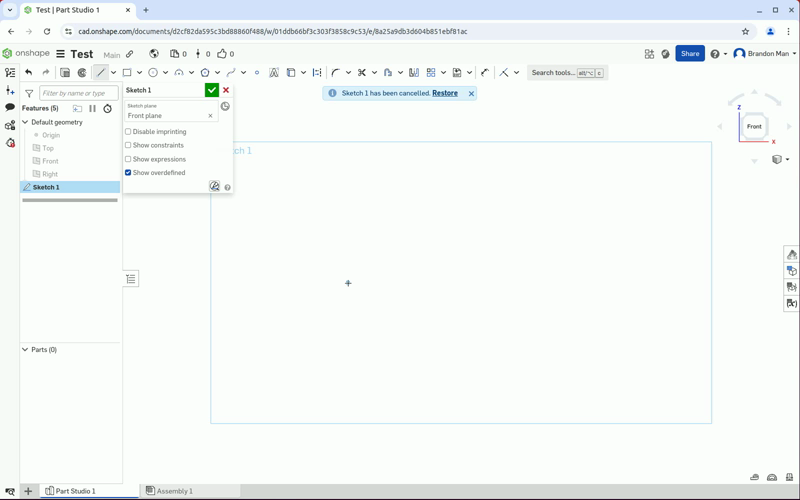
key_down(shift)
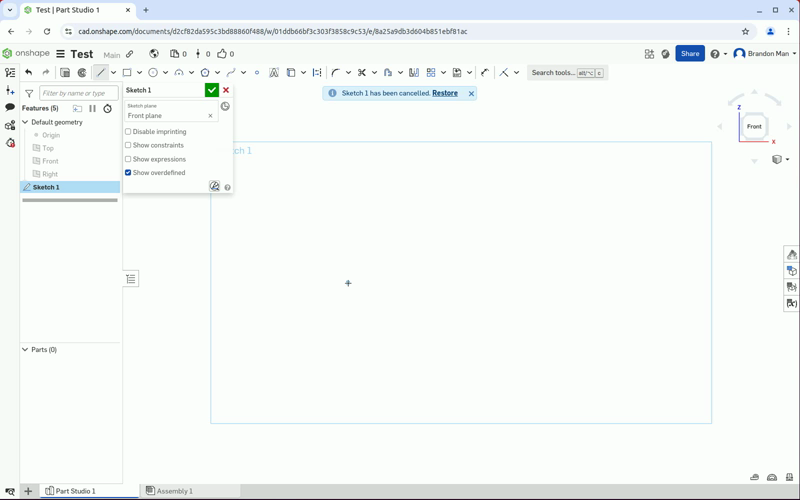
mouse_move(378, 282)
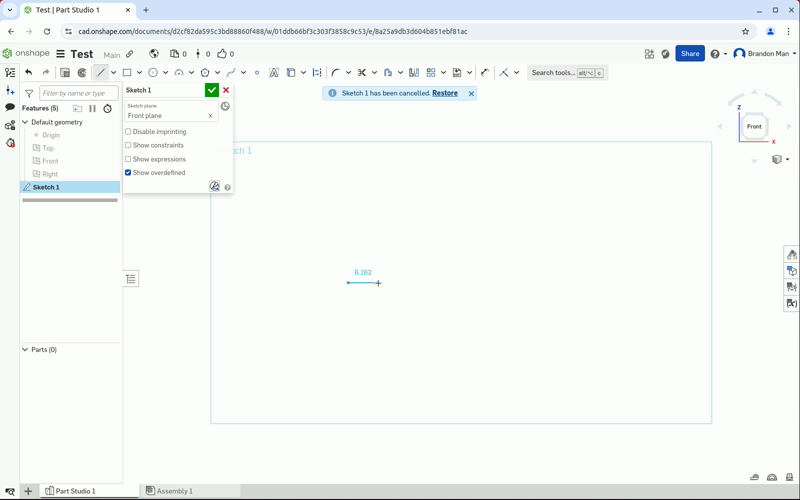
mouse_move(380, 282)
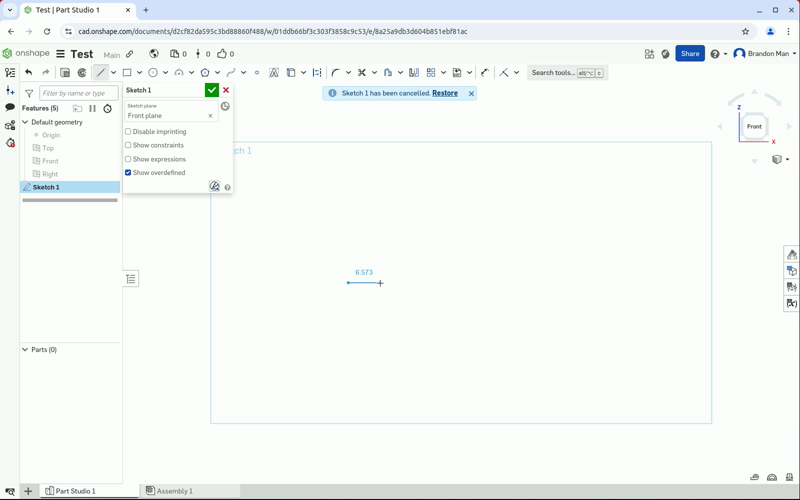
click(380, 282)
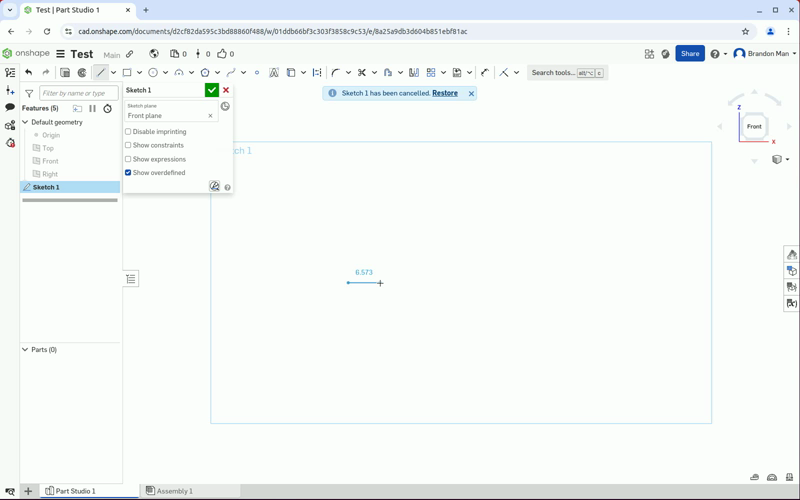
key_up(shift)
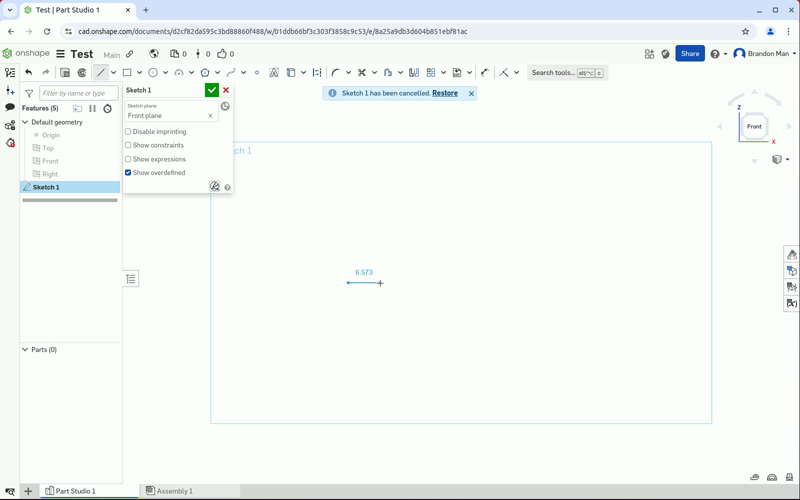
key(esc)
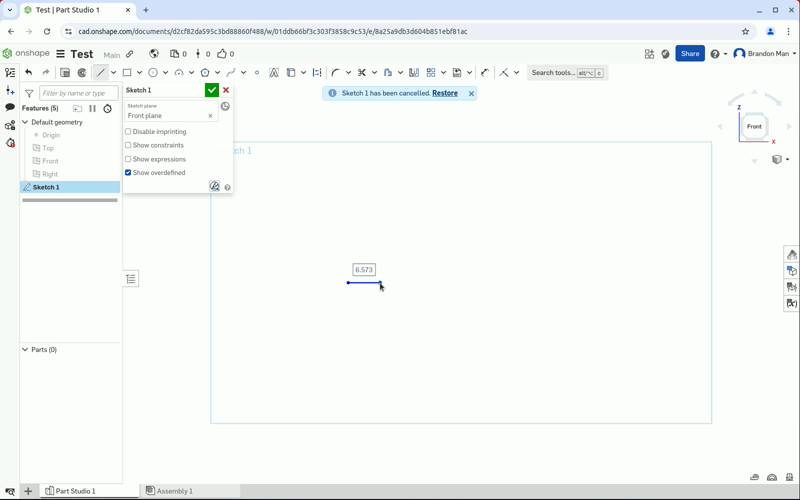
key(a)
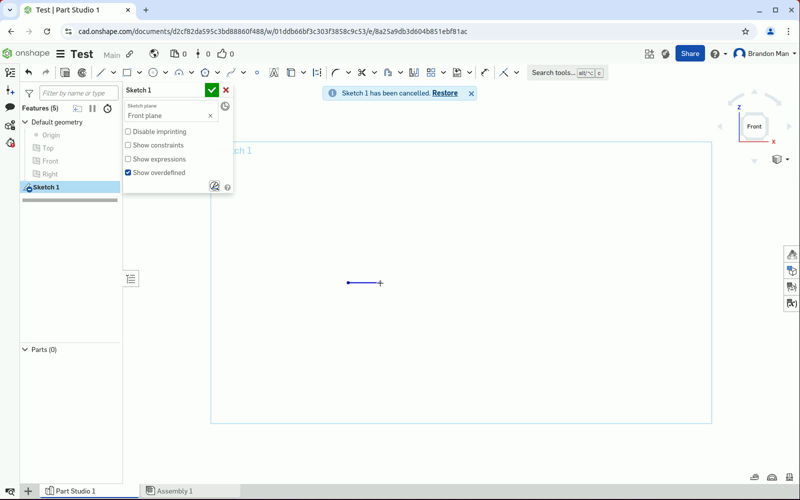
mouse_move(380, 282)
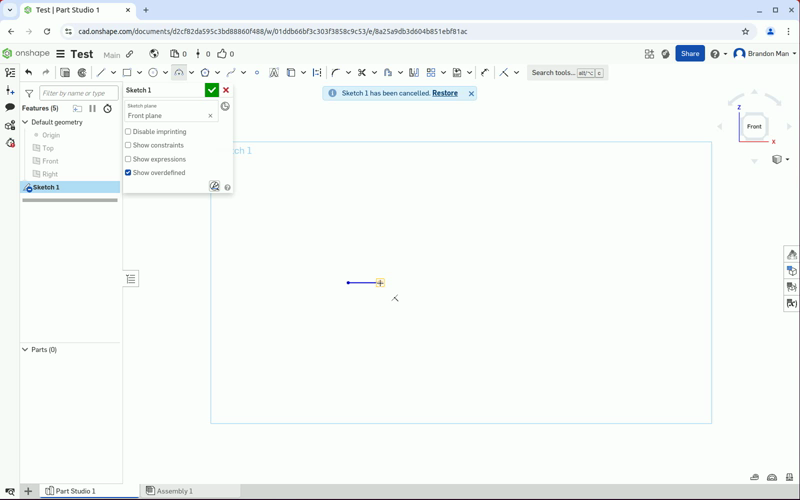
click(380, 282)
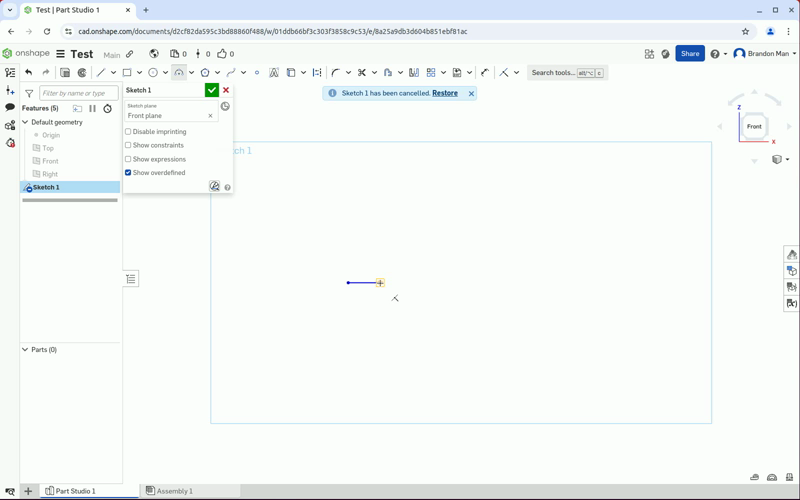
key_down(shift)
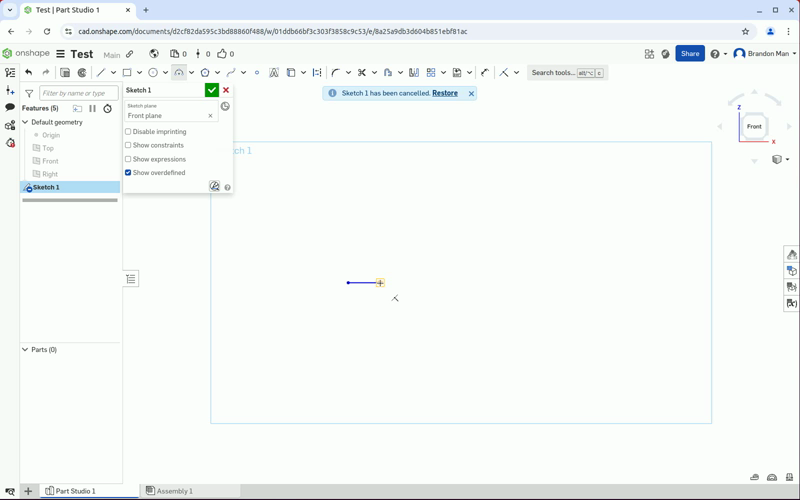
mouse_move(460, 202)
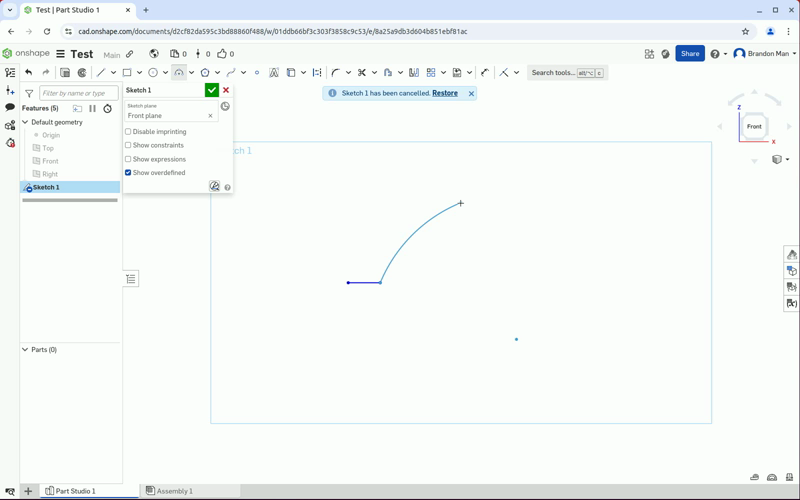
click(460, 202)
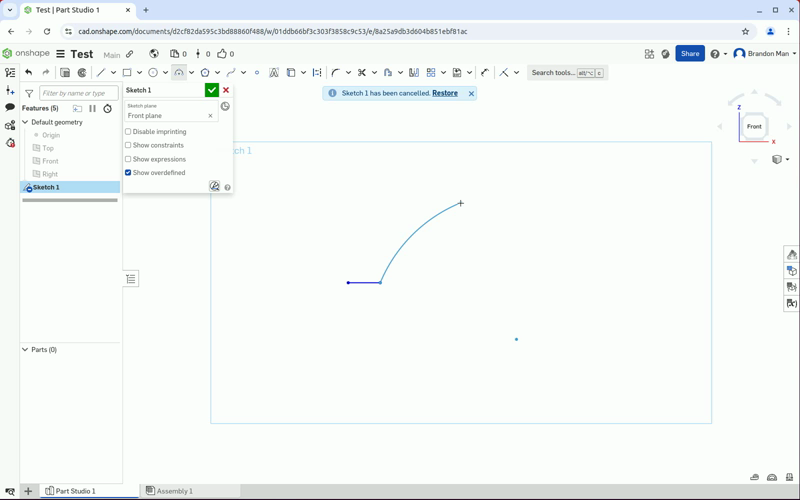
mouse_move(403, 225)
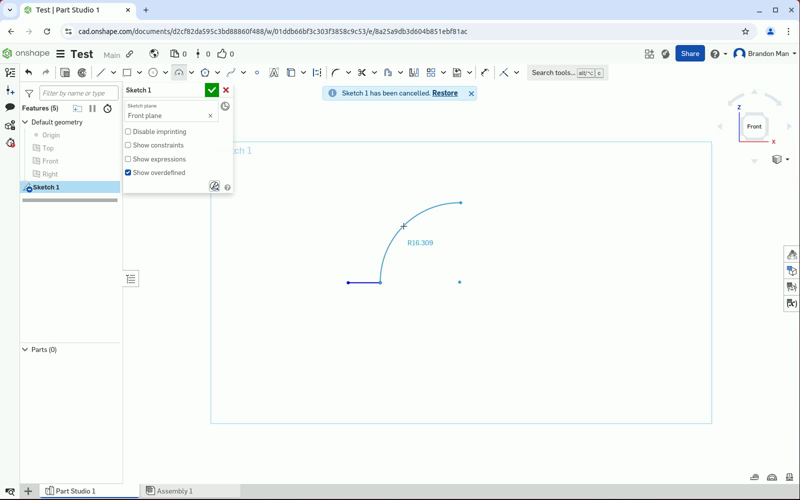
click(403, 225)
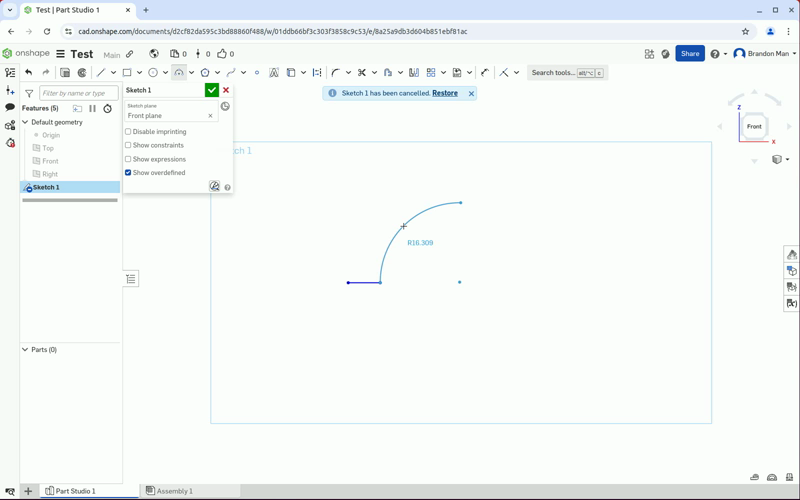
key_up(shift)
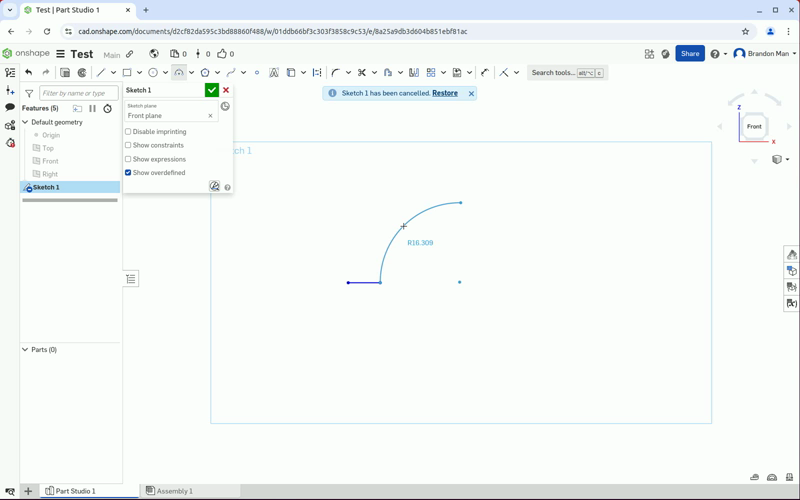
key(esc)
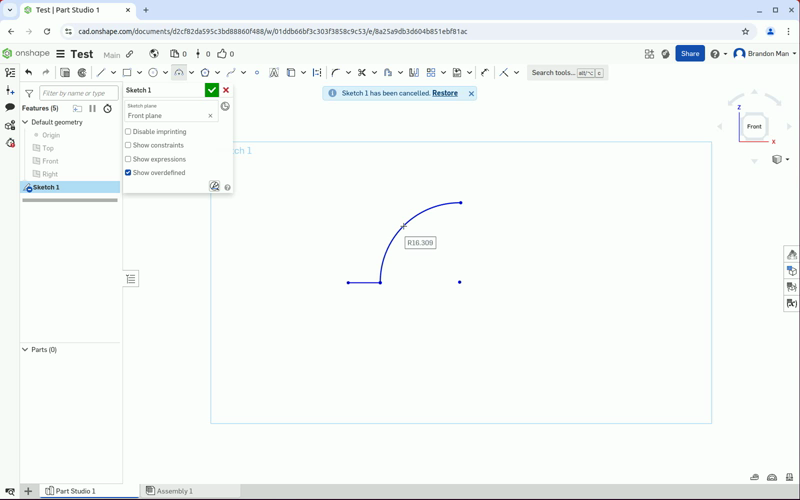
key(l)
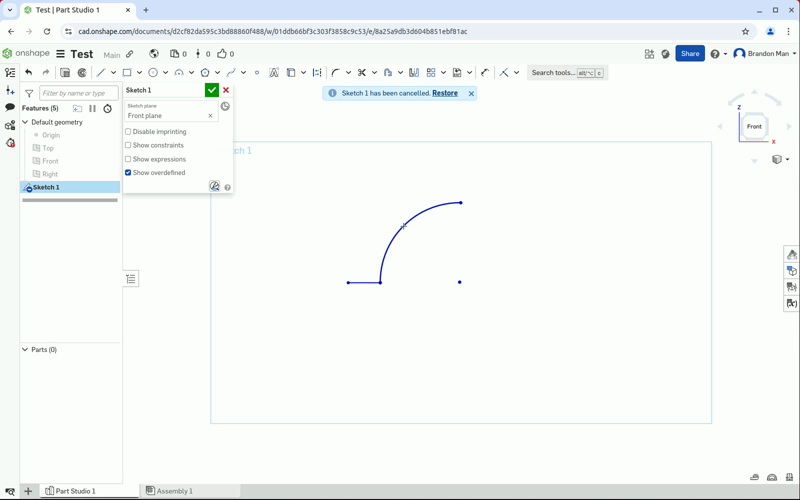
mouse_move(460, 202)
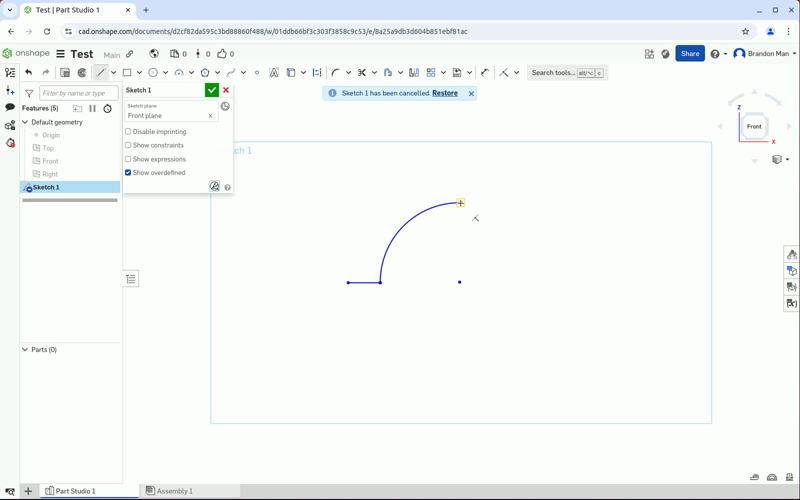
click(460, 202)
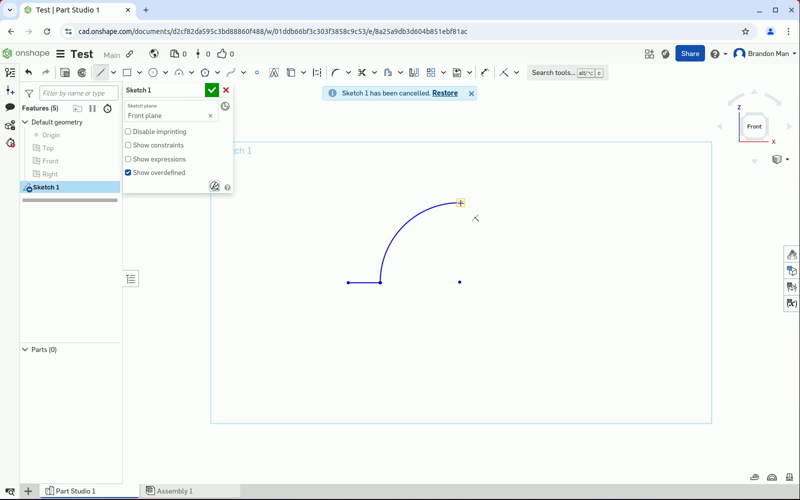
key_down(shift)
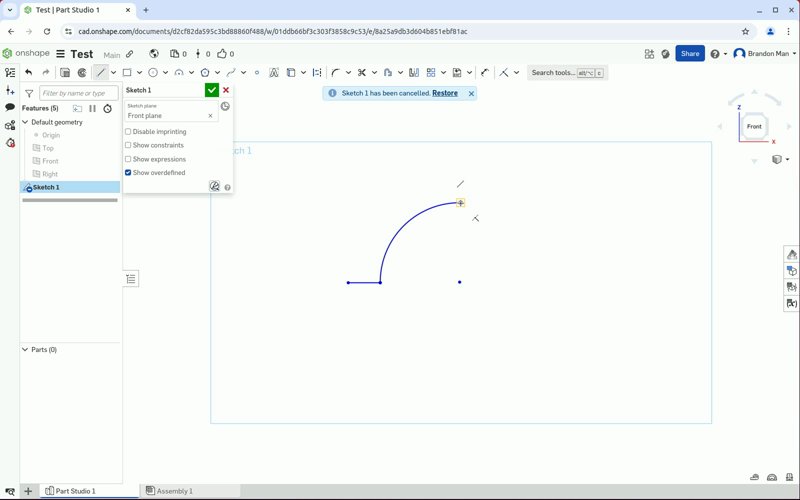
mouse_move(490, 202)
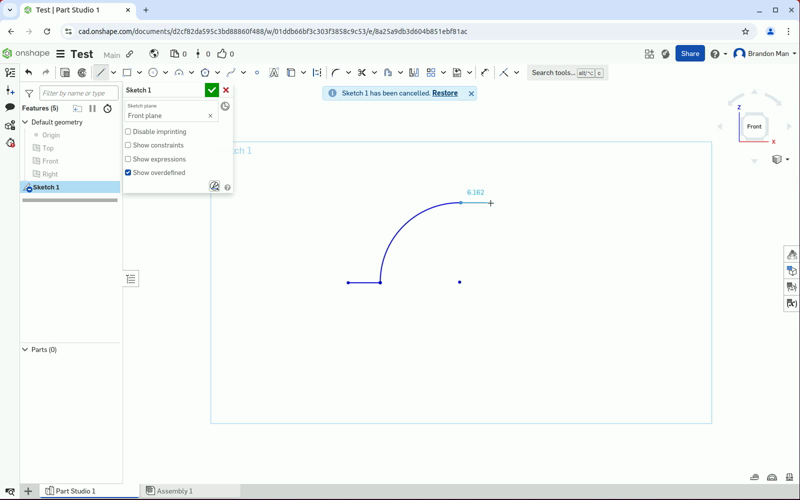
mouse_move(460, 170)
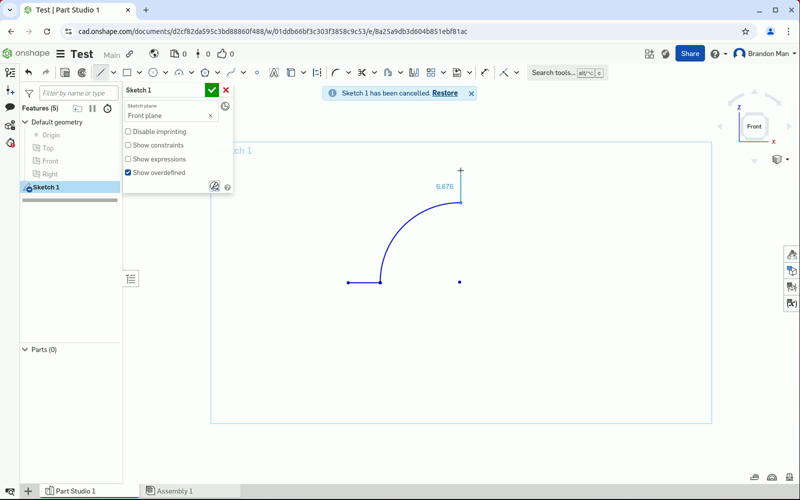
click(460, 170)
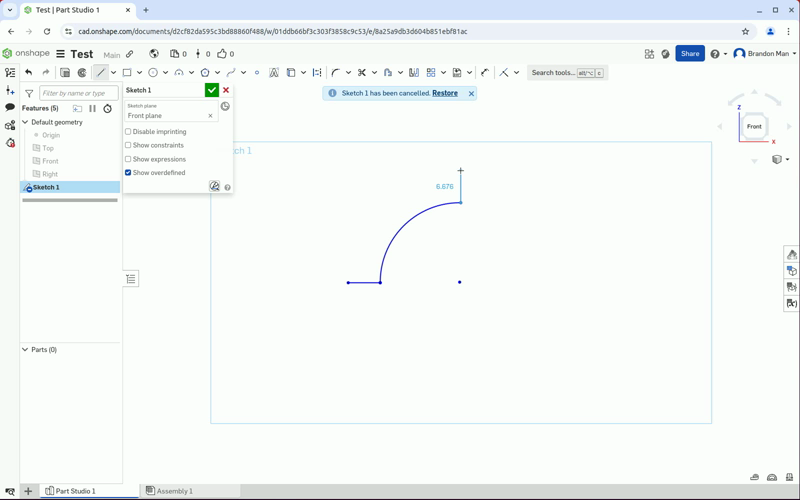
key_up(shift)
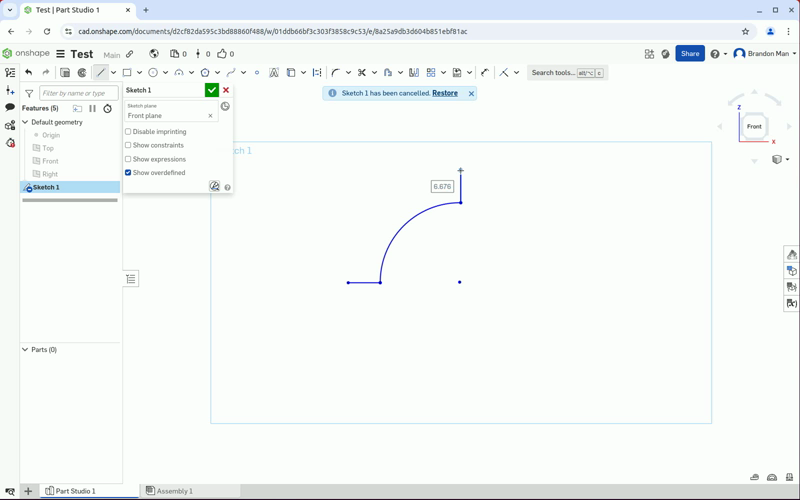
key(esc)
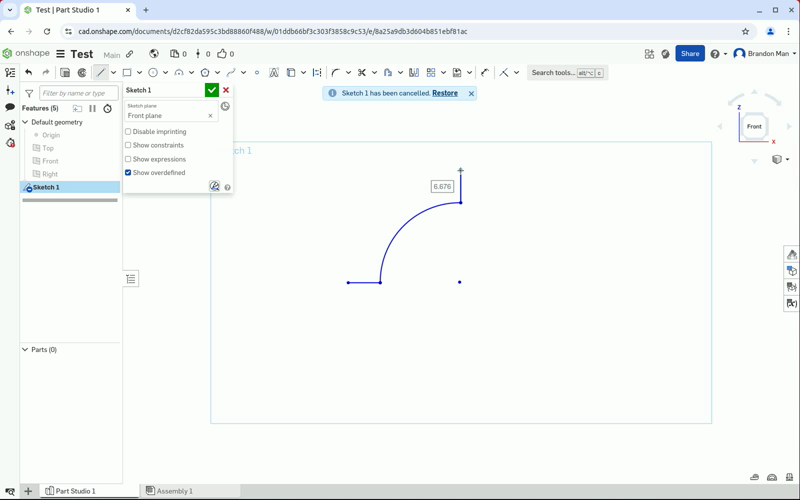
key(a)
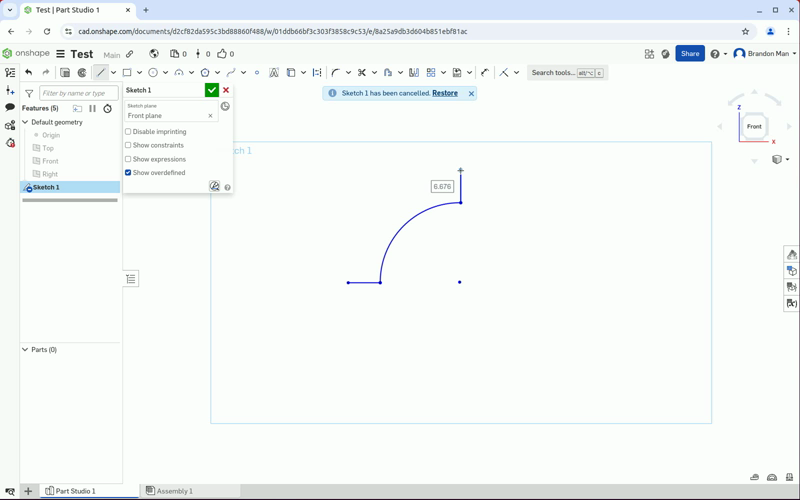
mouse_move(460, 170)
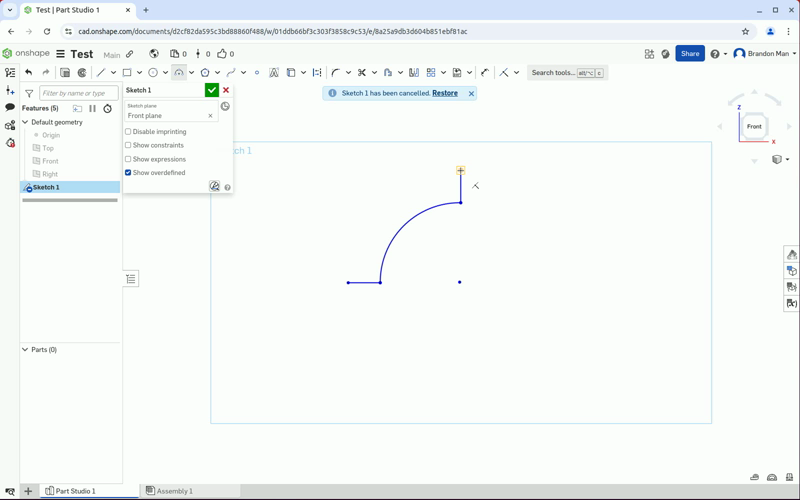
click(460, 170)
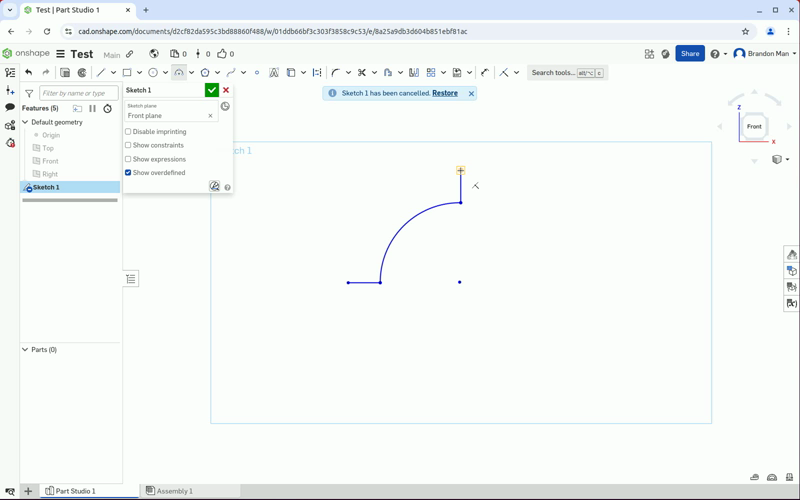
key_down(shift)
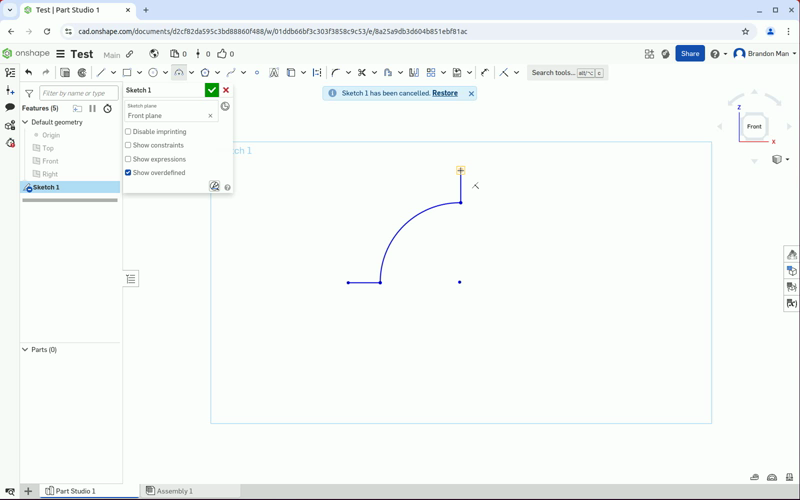
mouse_move(448, 183)
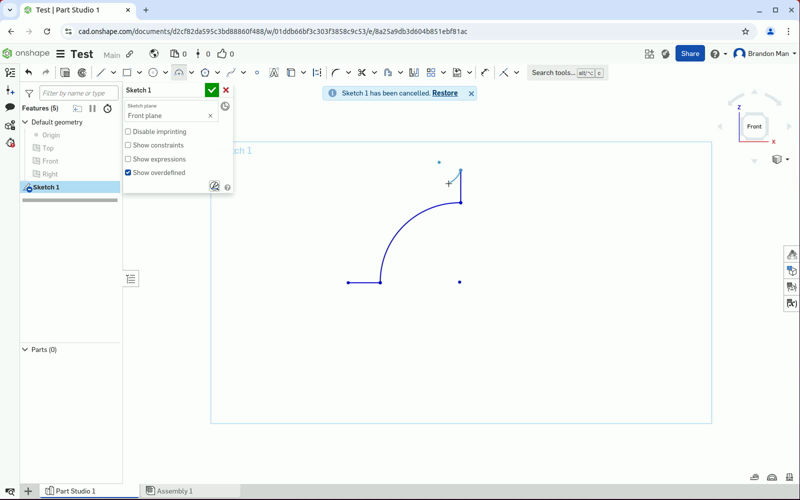
click(448, 183)
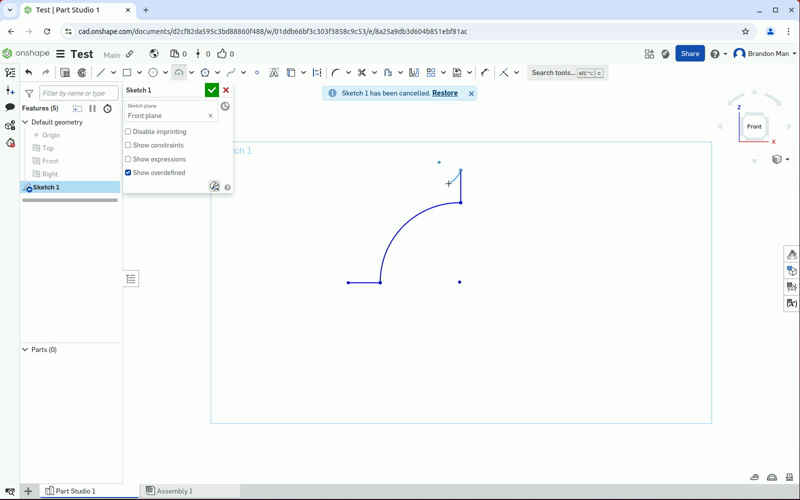
mouse_move(452, 174)
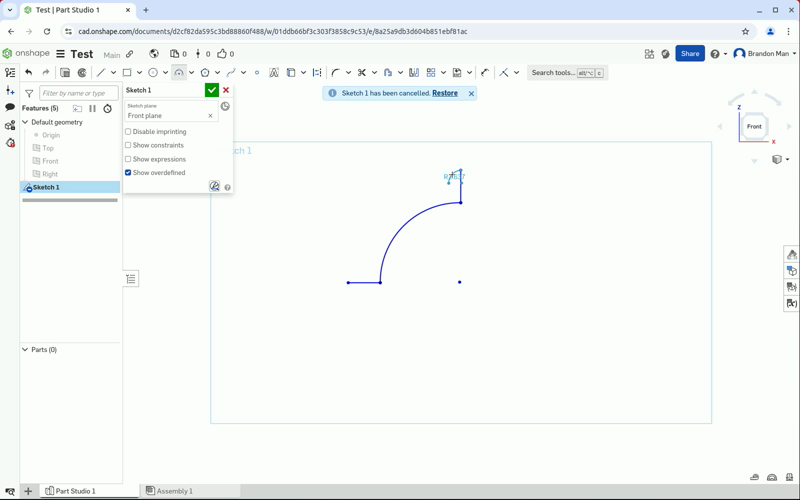
click(452, 174)
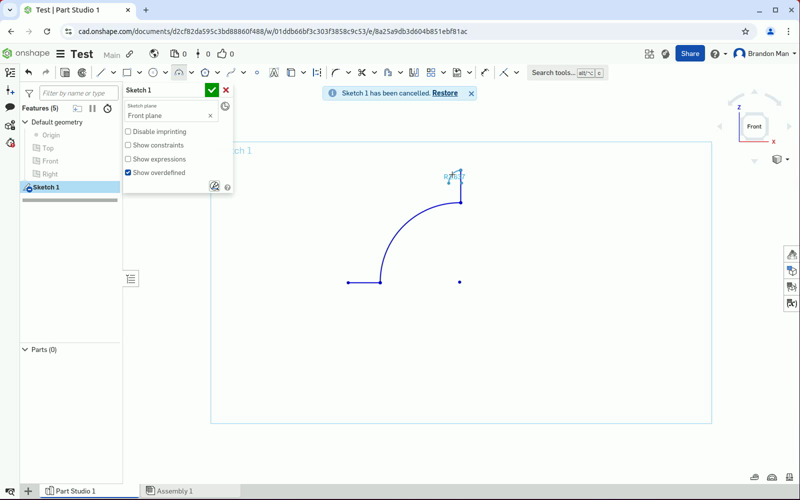
key_up(shift)
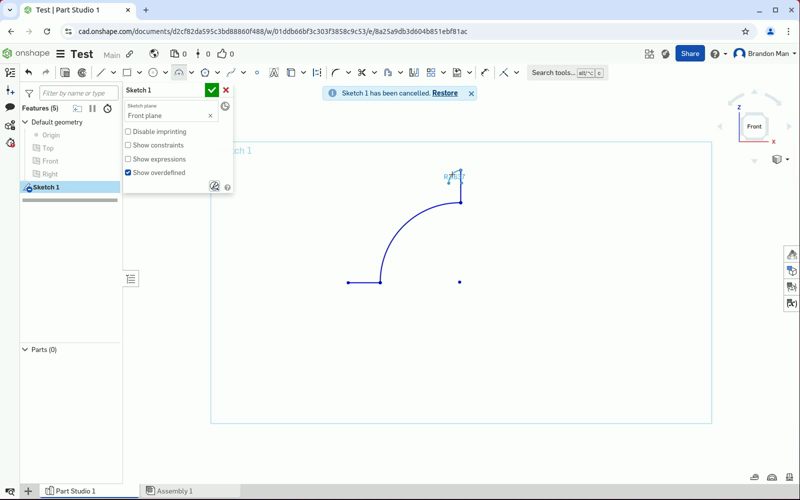
mouse_move(448, 183)
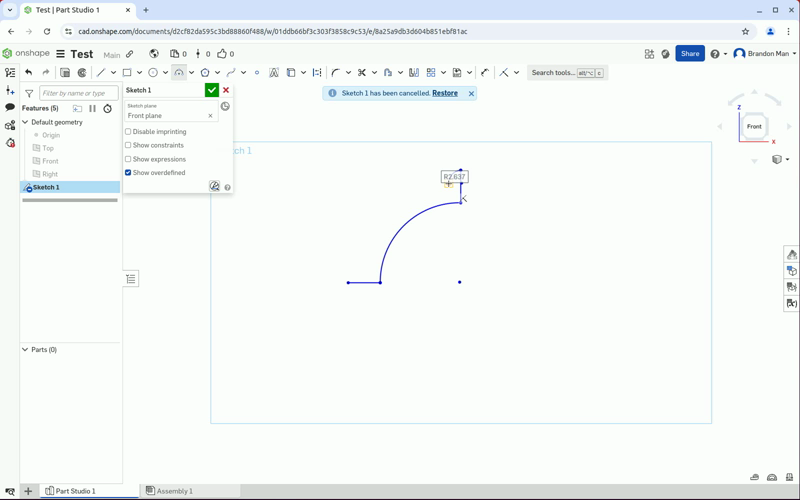
click(448, 183)
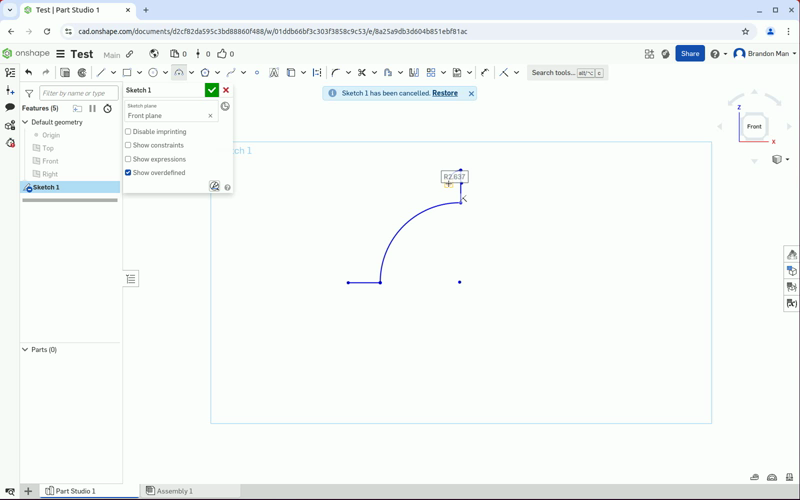
key_down(shift)
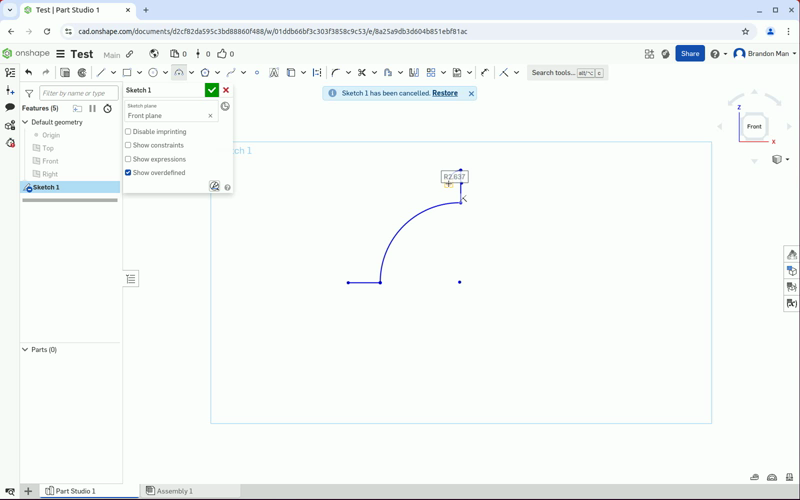
mouse_move(361, 271)
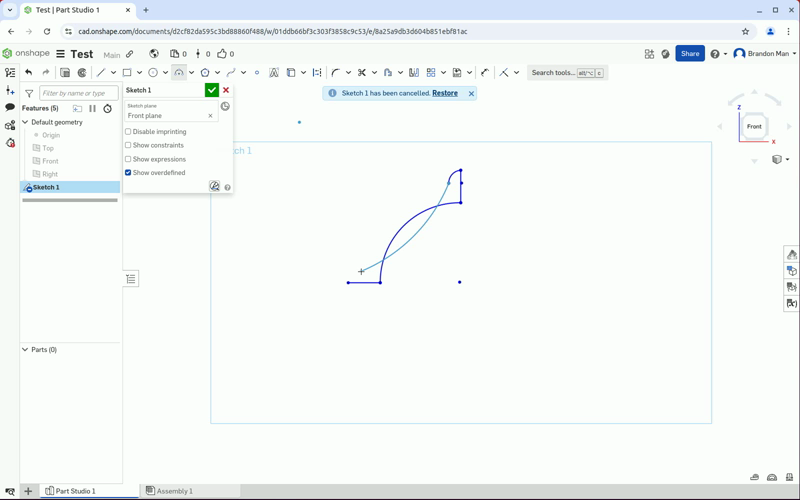
click(361, 271)
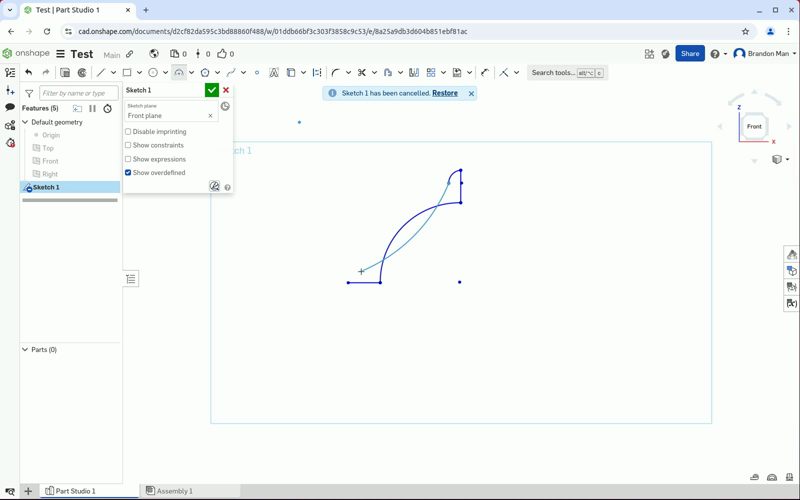
mouse_move(389, 212)
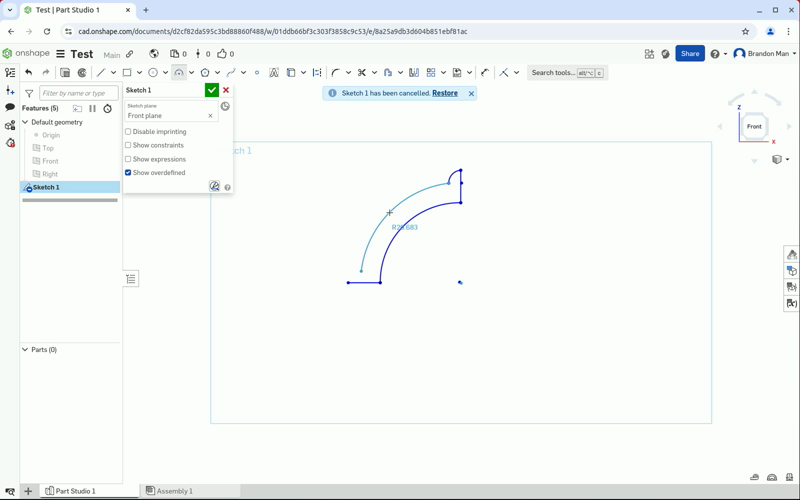
click(389, 212)
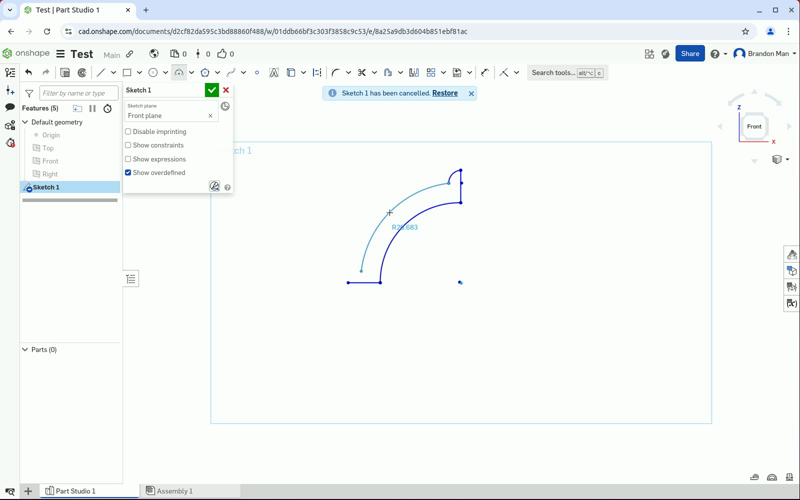
key_up(shift)
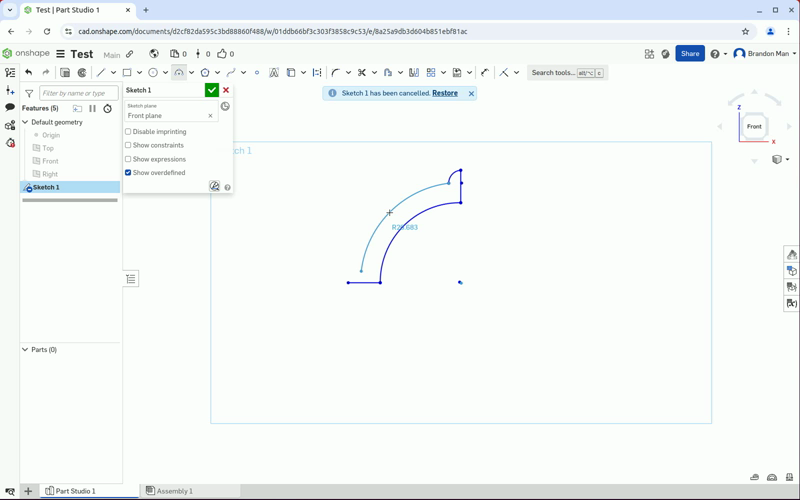
mouse_move(361, 271)
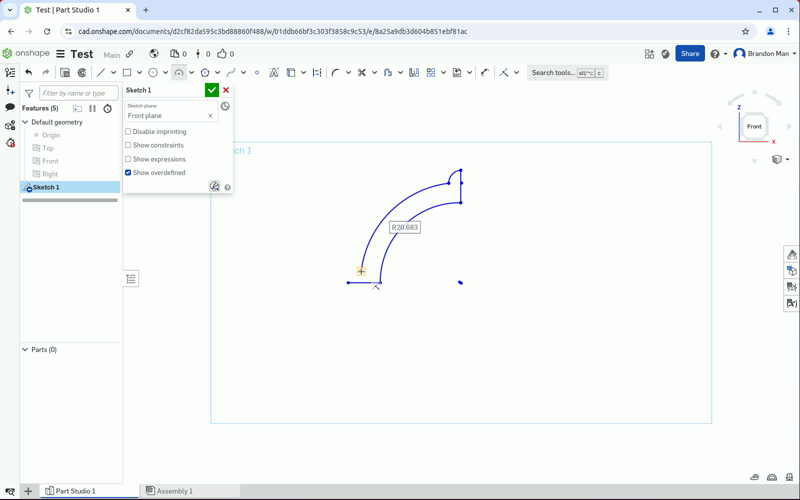
click(361, 271)
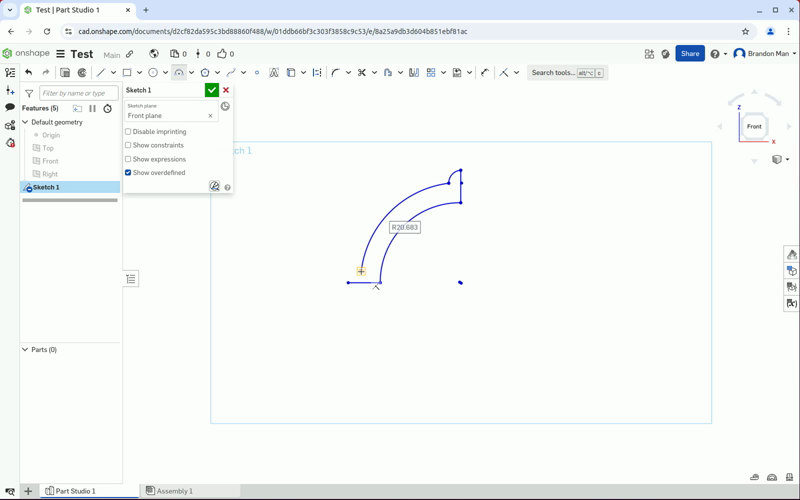
mouse_move(348, 282)
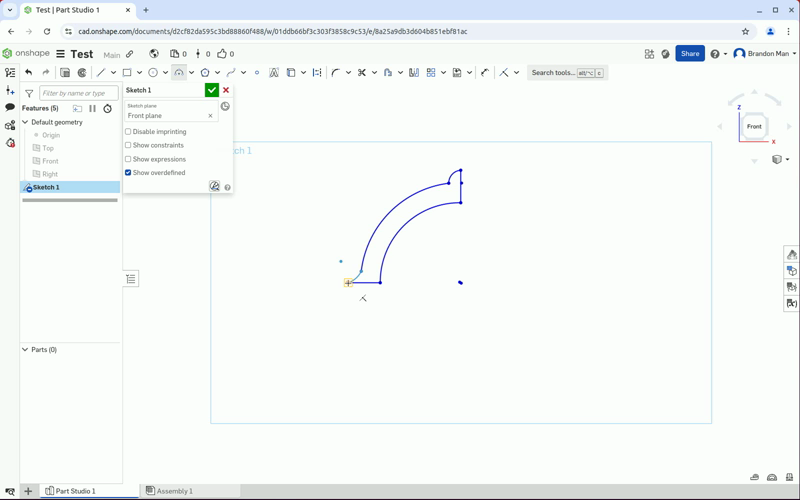
click(348, 282)
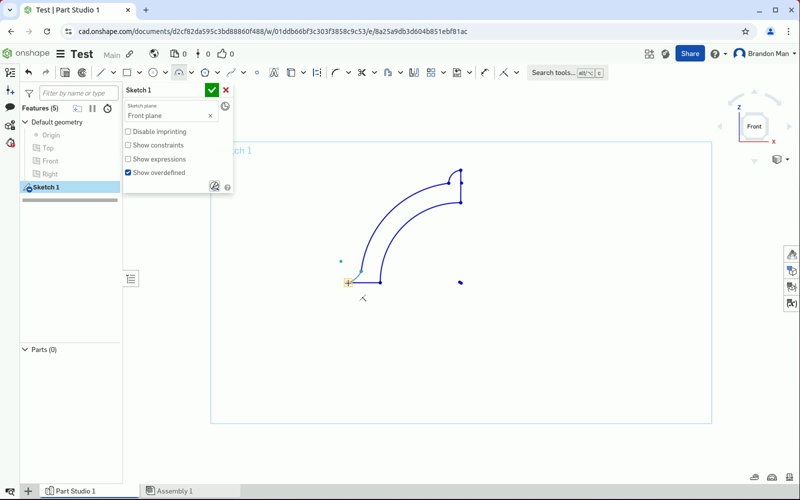
key_down(shift)
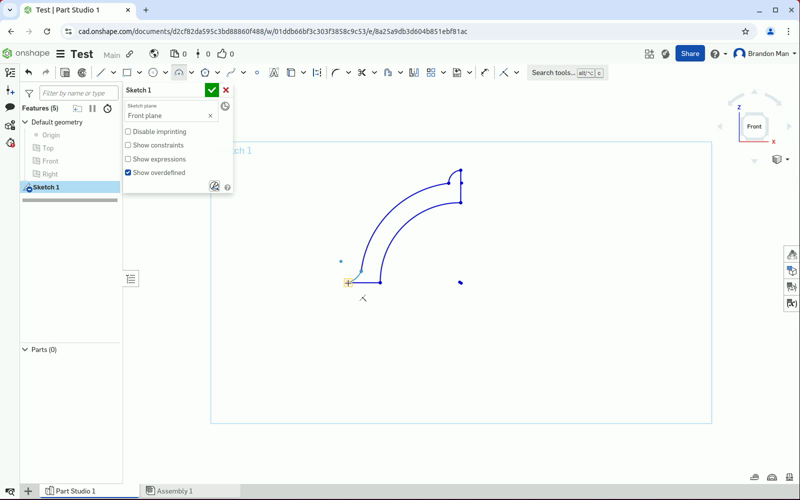
mouse_move(352, 274)
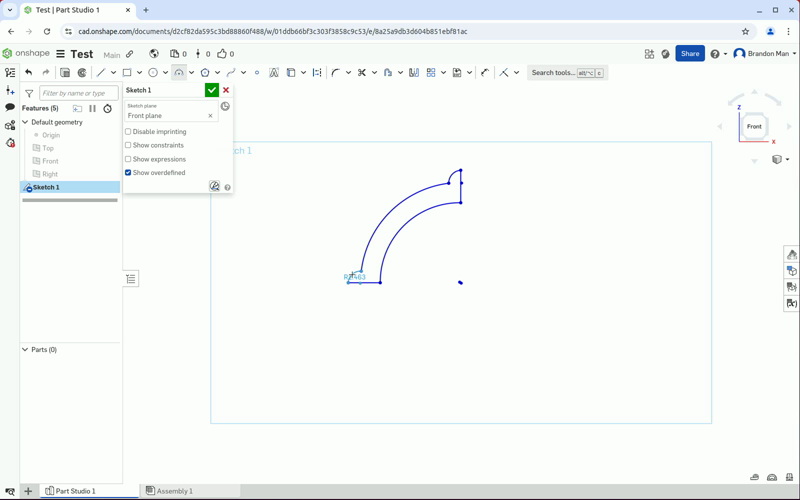
click(352, 274)
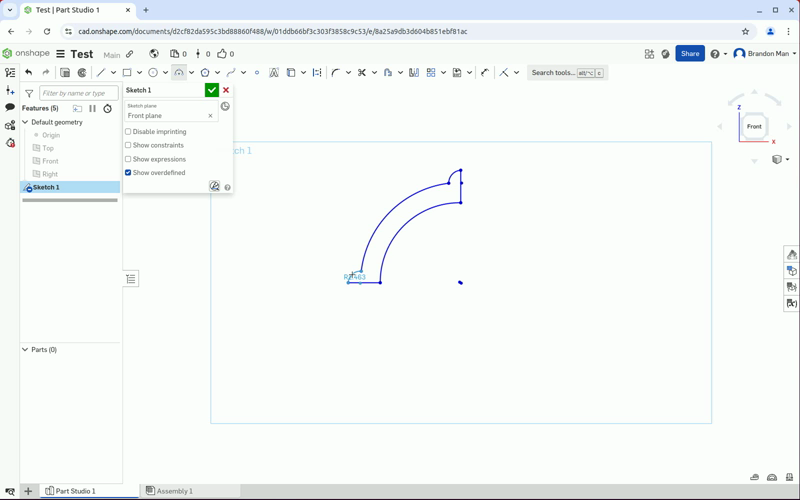
key_up(shift)
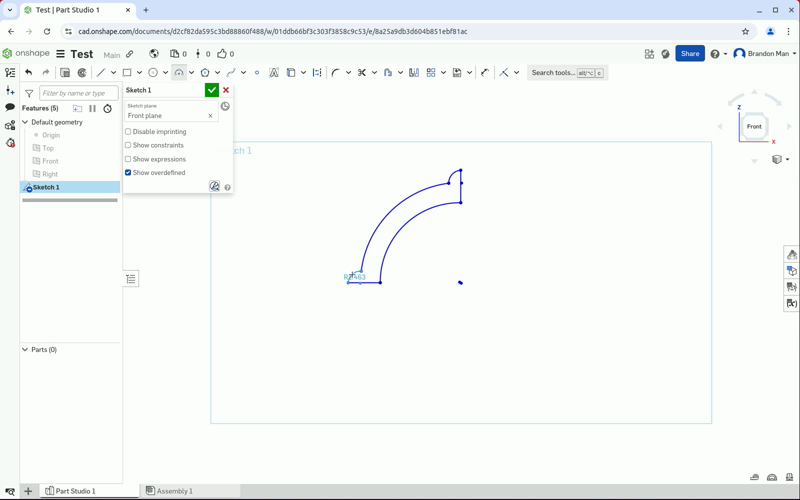
key(esc)
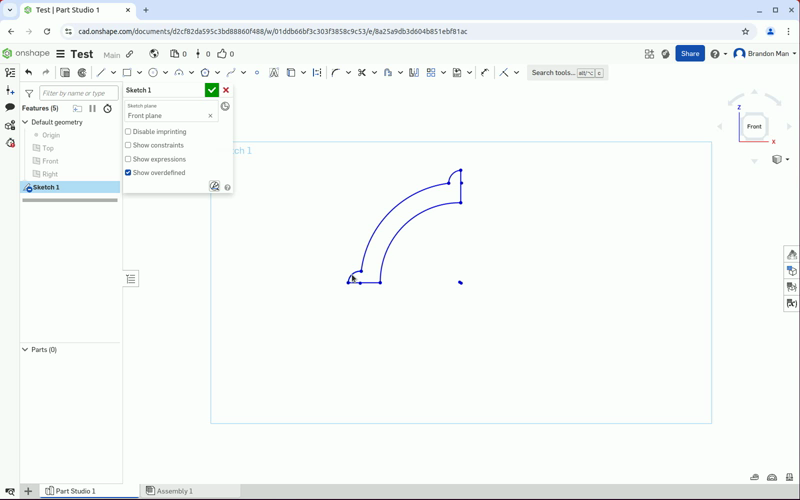
mouse_move(373, 248)
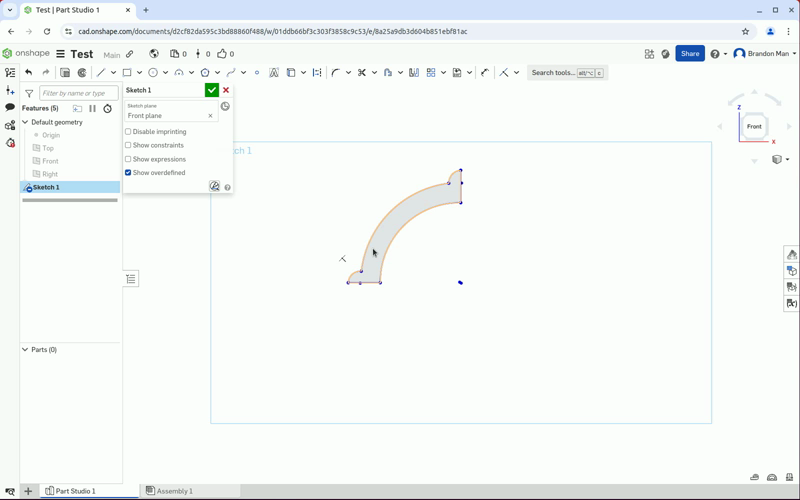
click(373, 248)
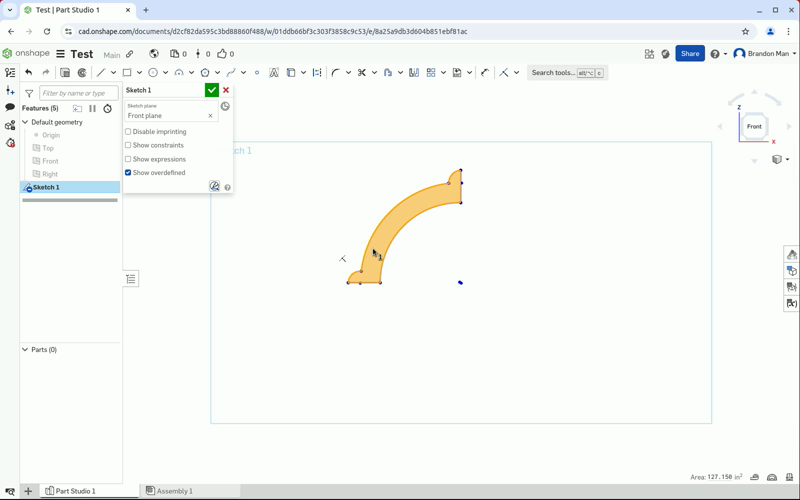
mouse_move(73, 352)
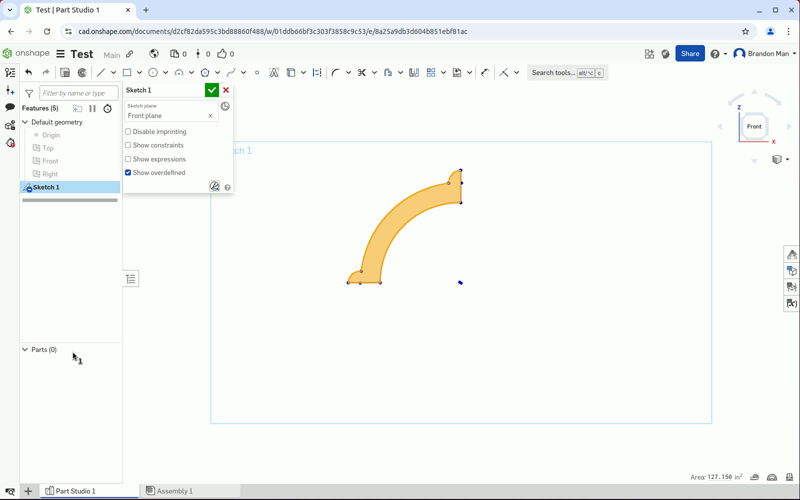
key(shift+y)
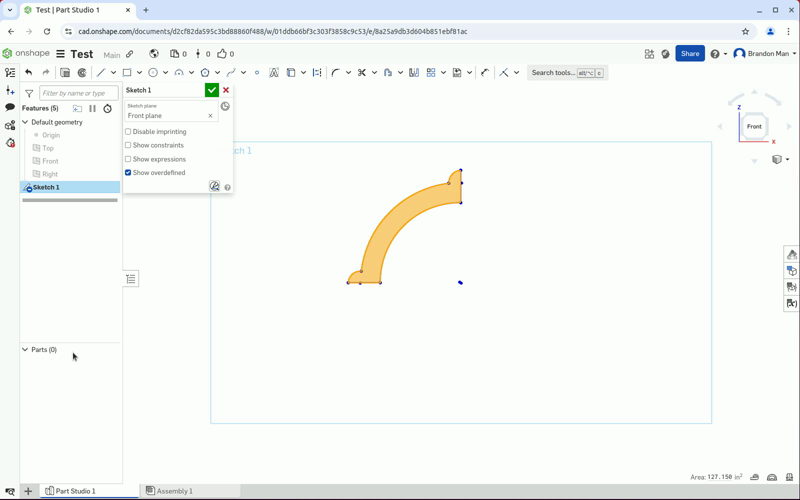
key(shift+e)
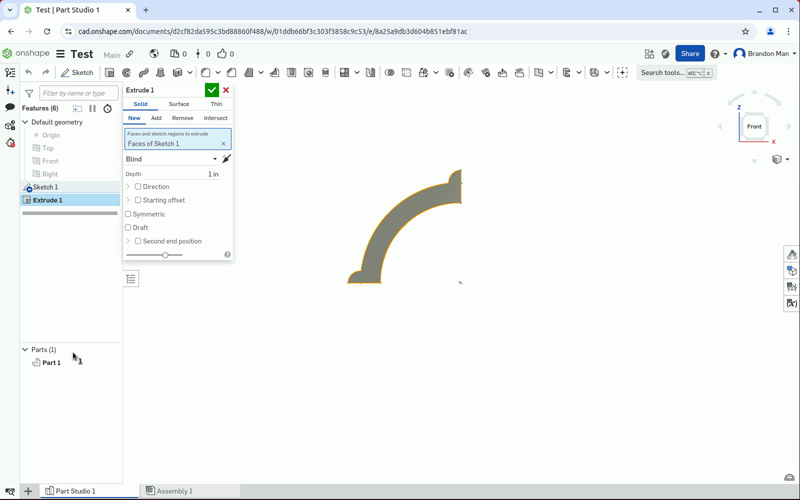
mouse_move(143, 106)
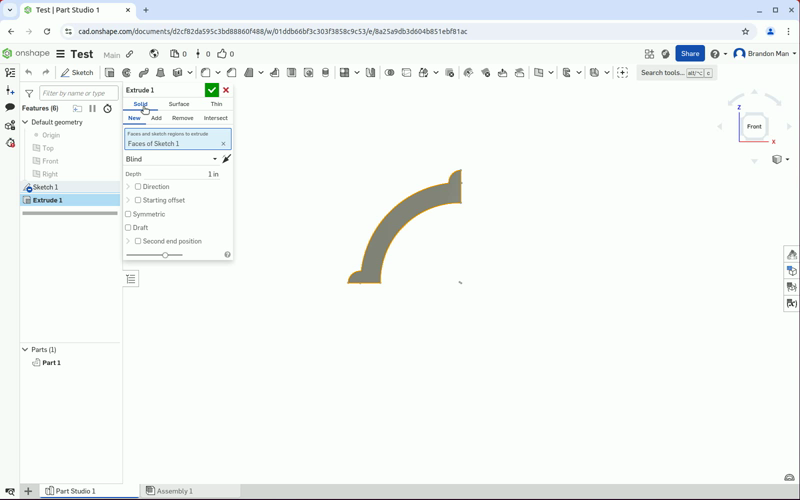
click(143, 106)
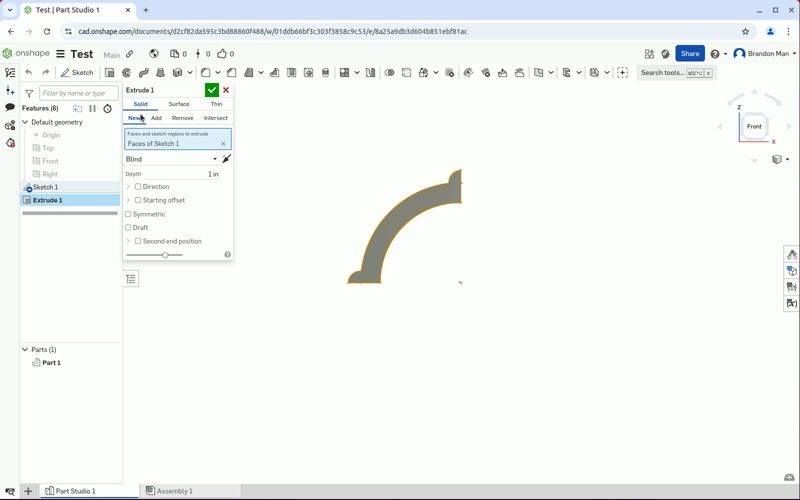
mouse_move(137, 120)
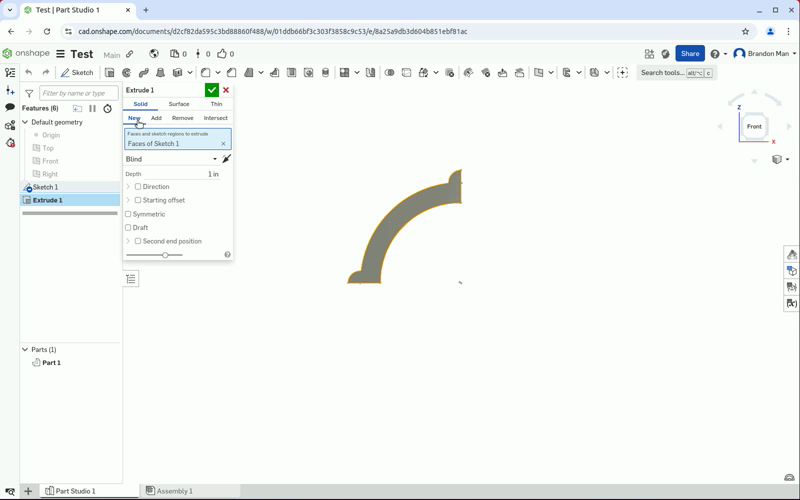
click(137, 120)
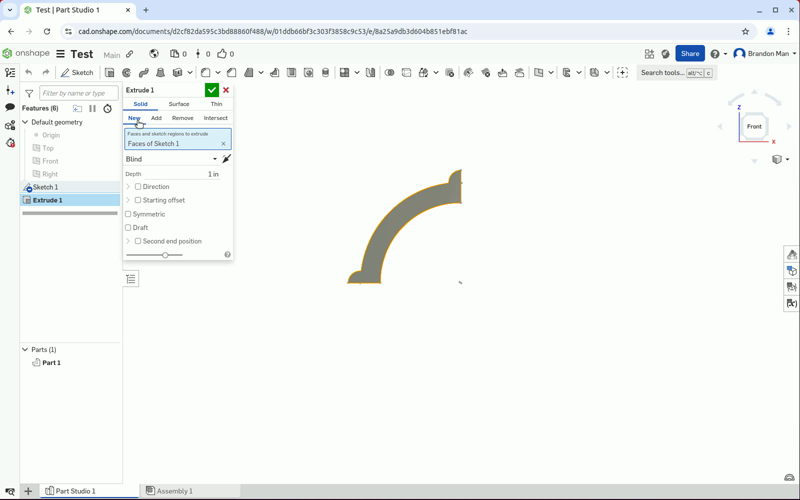
key(tab, 4)
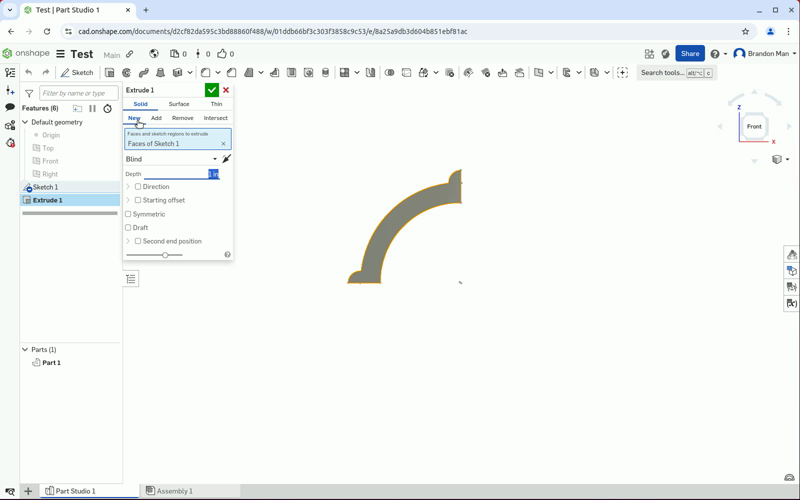
text(8.184)
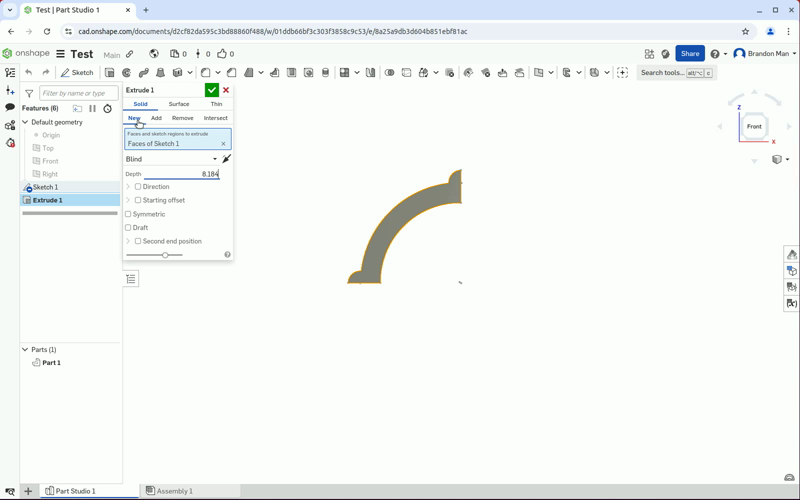
key(enter)
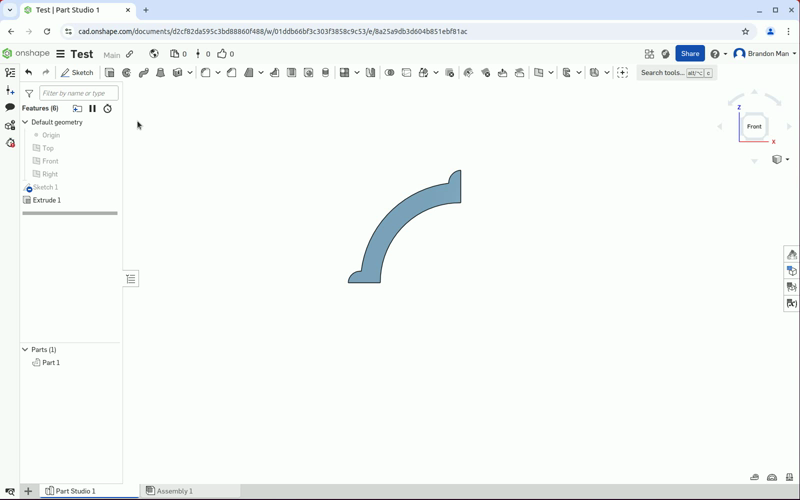
key(shift+h)
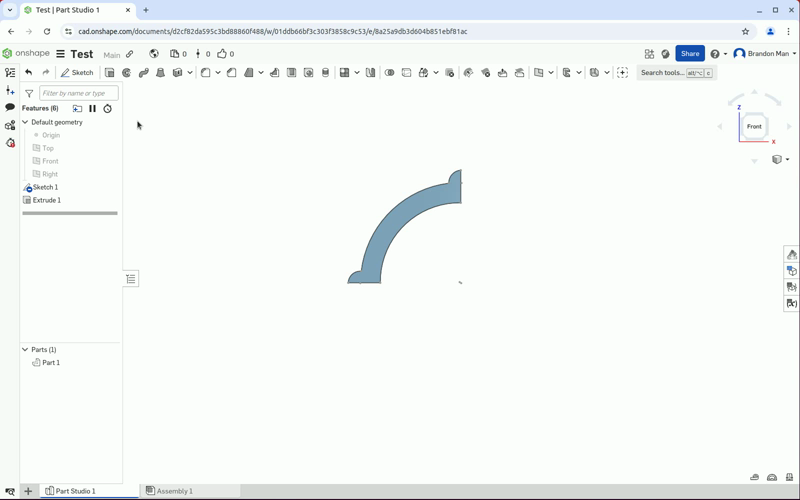
key(shift+h)
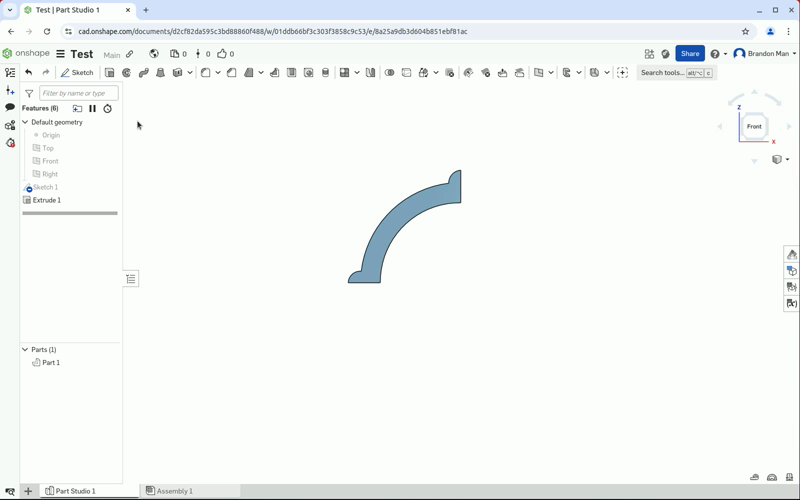
mouse_move(73, 189)
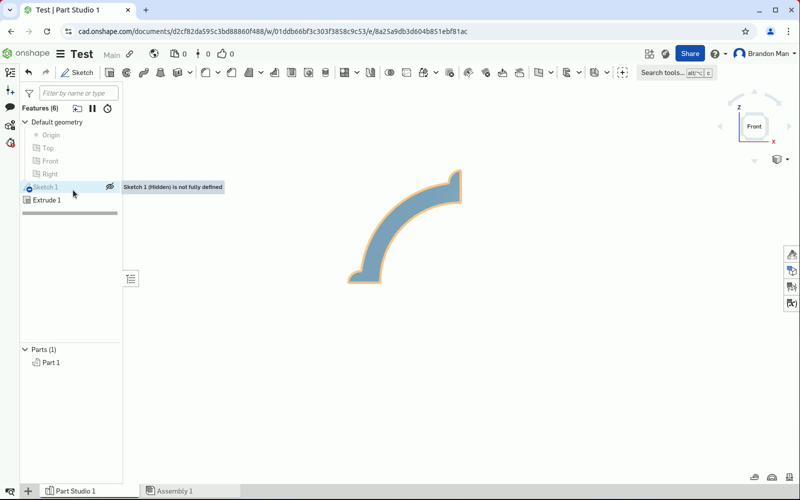
click(73, 189)
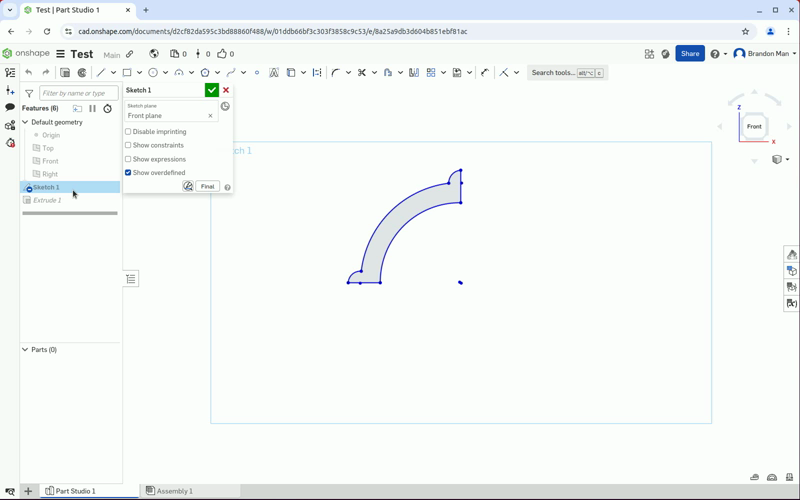
mouse_move(229, 92)
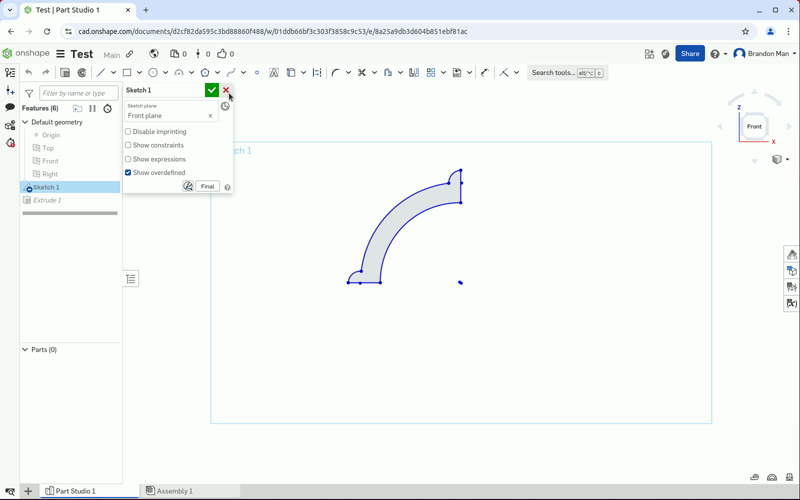
click(229, 92)
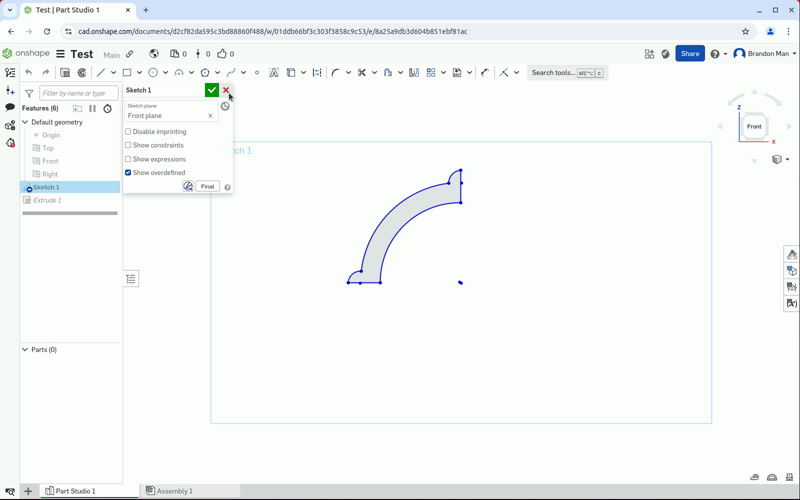
key(shift+s)
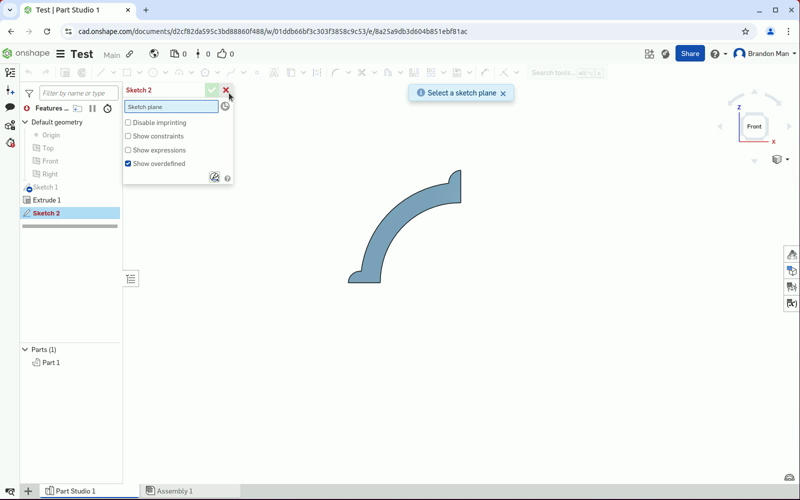
mouse_move(73, 163)
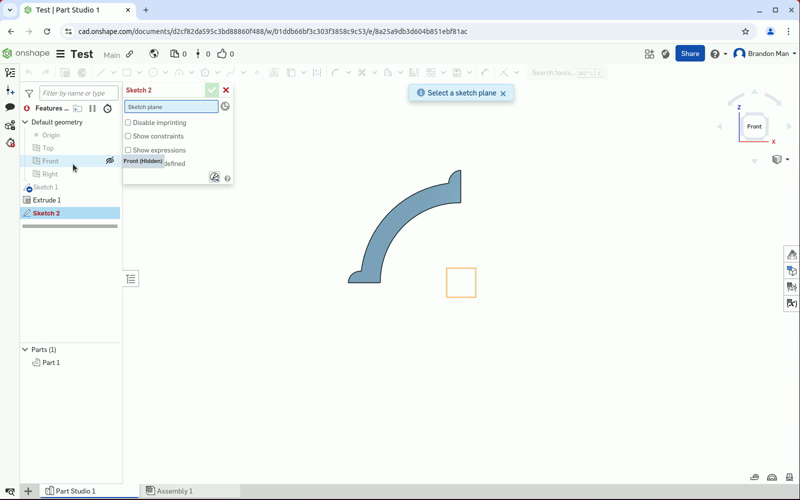
click(73, 163)
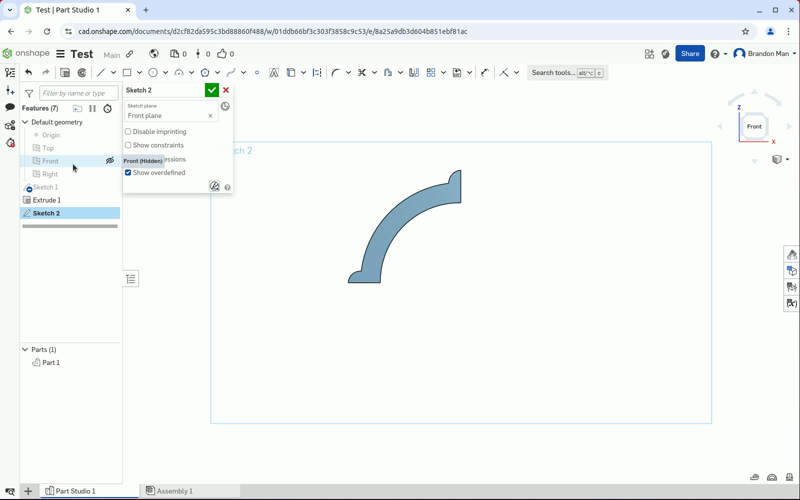
mouse_move(73, 352)
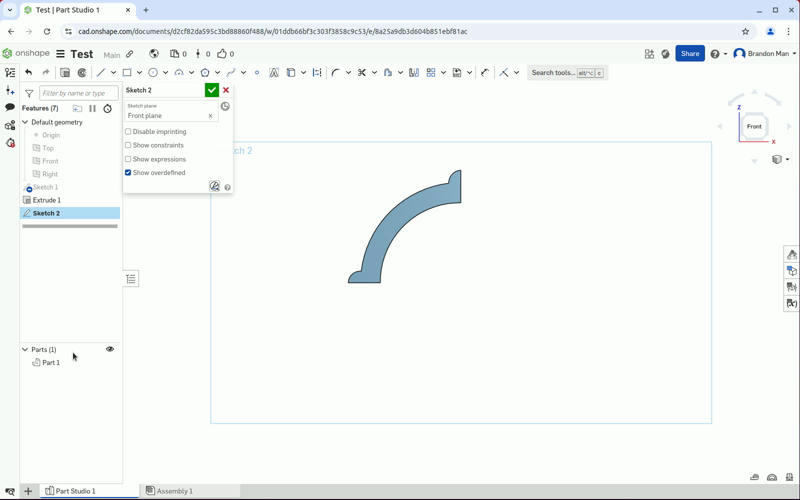
key(y)
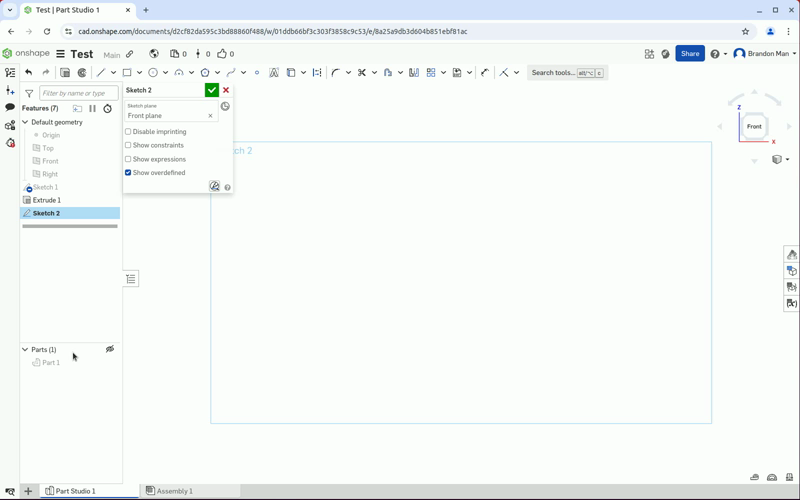
key(a)
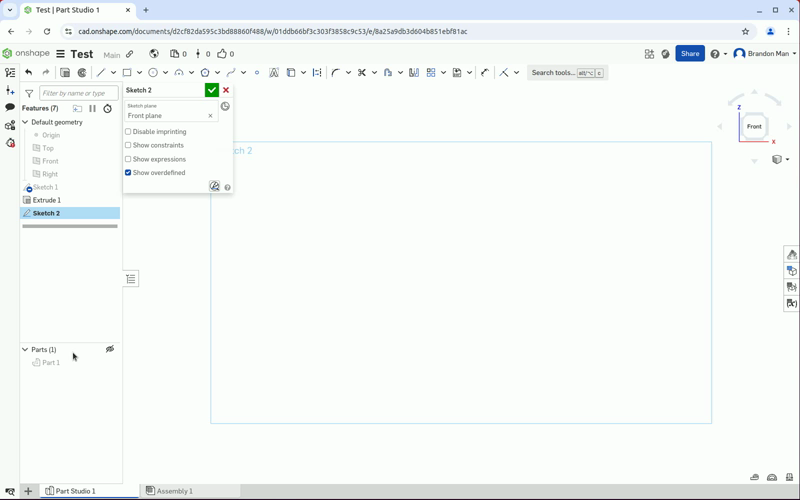
key_down(shift)
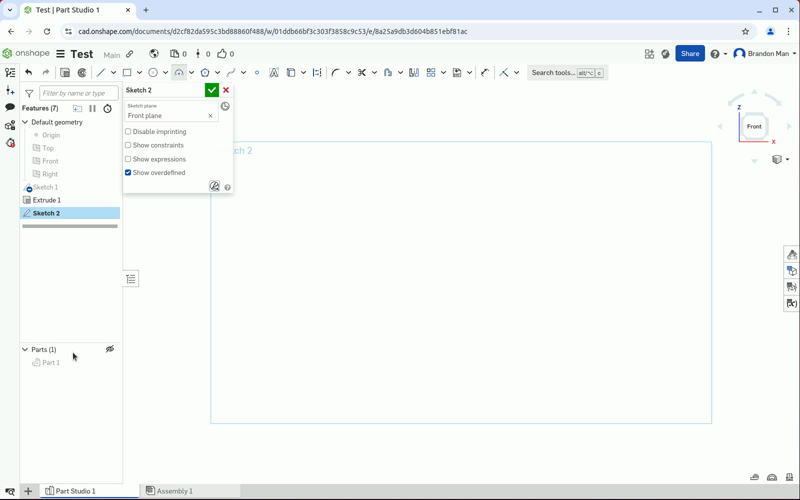
mouse_move(348, 282)
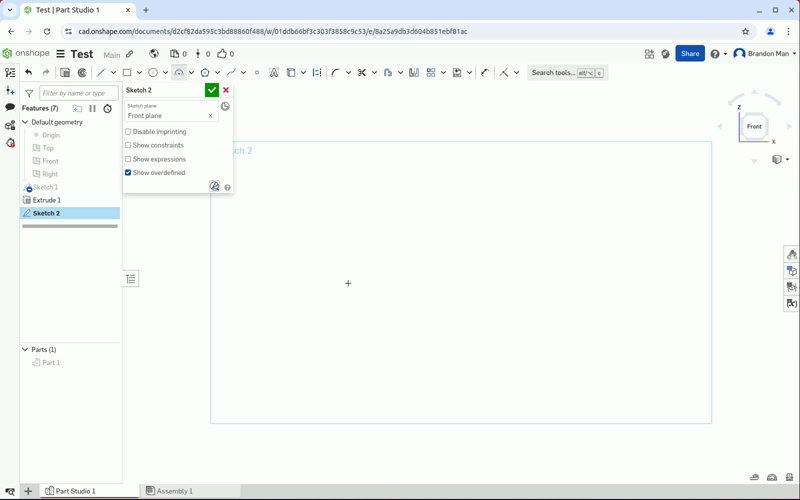
click(348, 282)
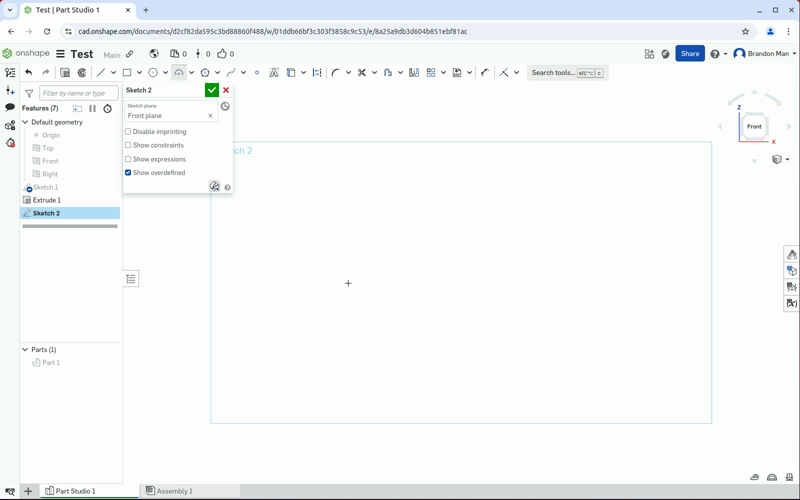
key_up(shift)
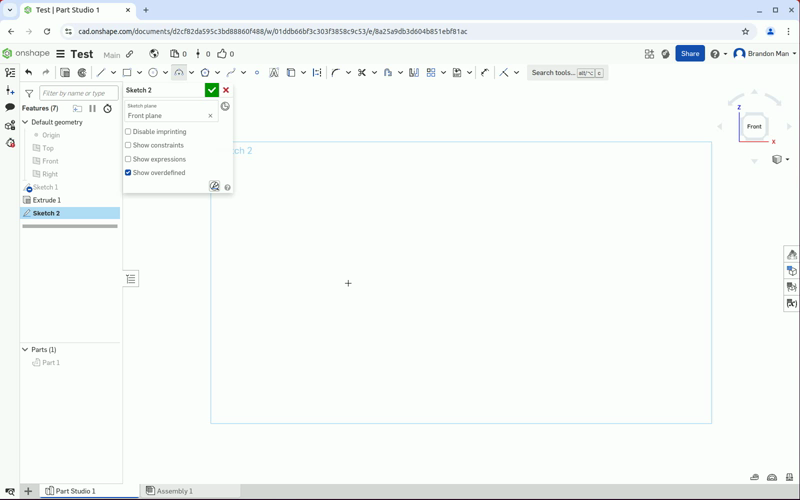
key_down(shift)
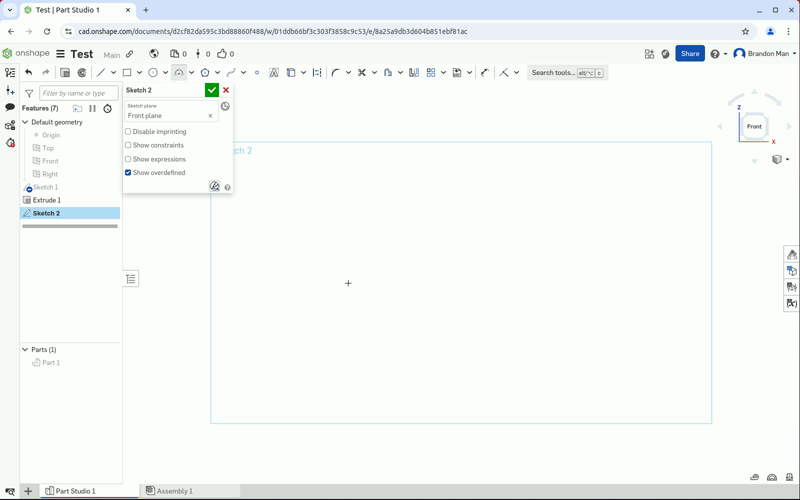
mouse_move(361, 294)
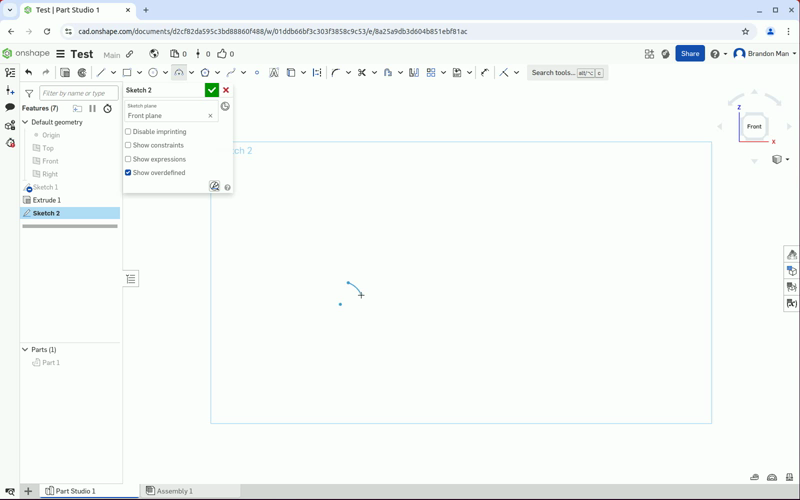
click(361, 294)
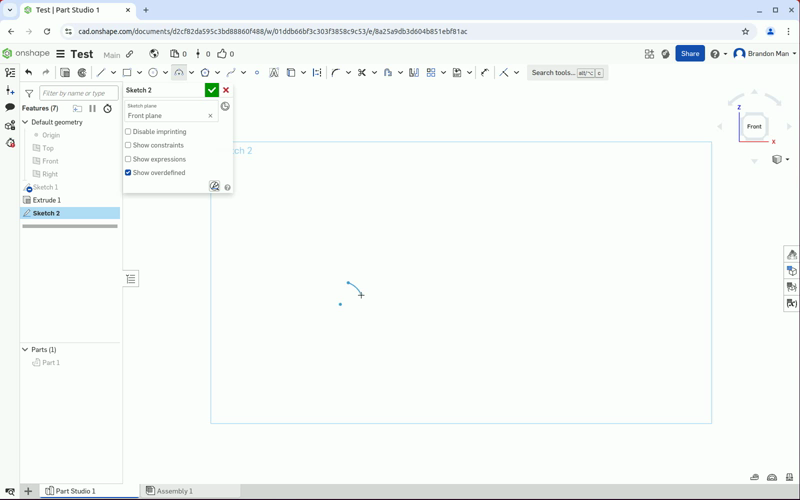
mouse_move(352, 291)
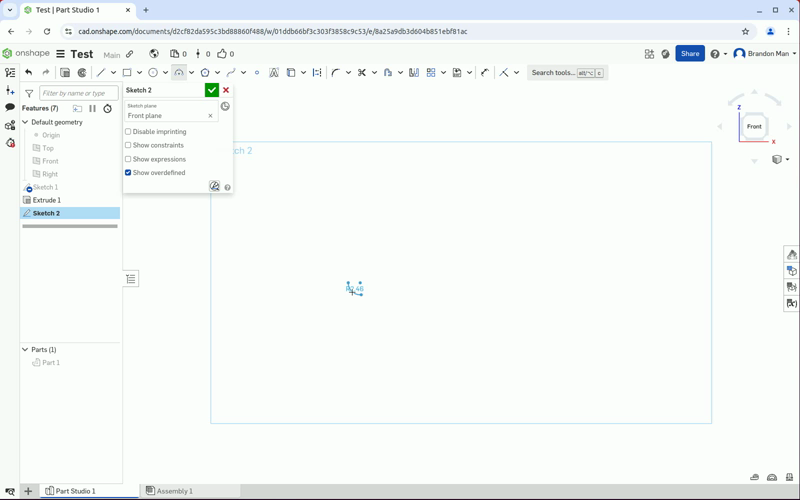
click(352, 291)
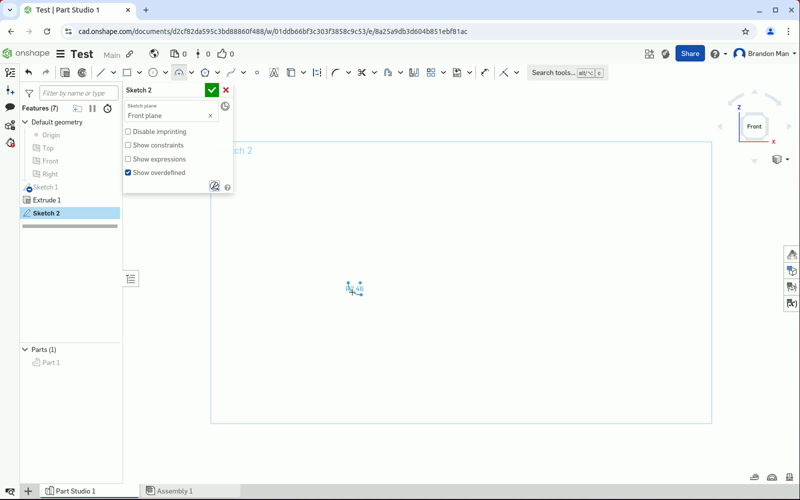
key_up(shift)
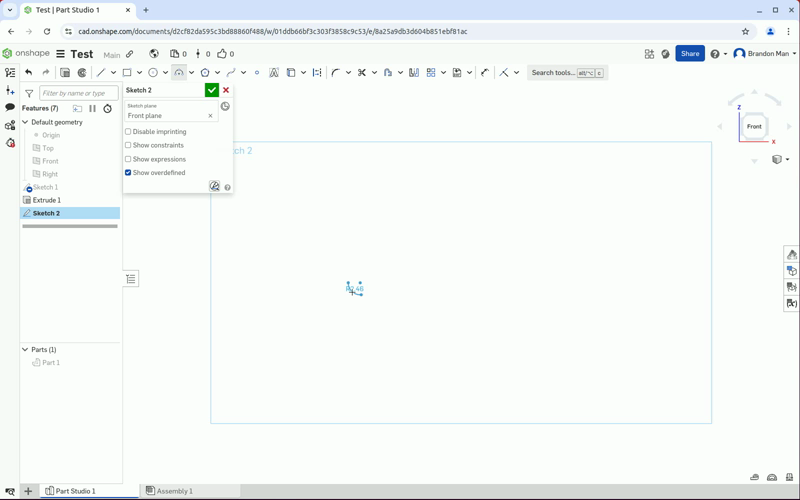
mouse_move(361, 294)
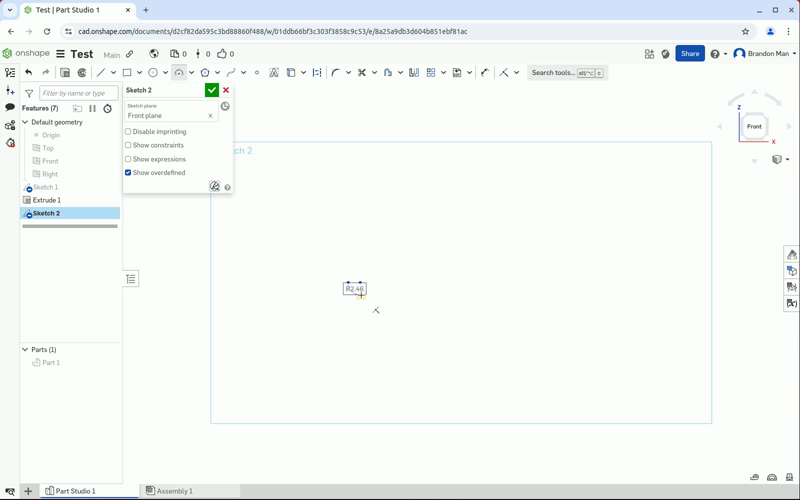
click(361, 294)
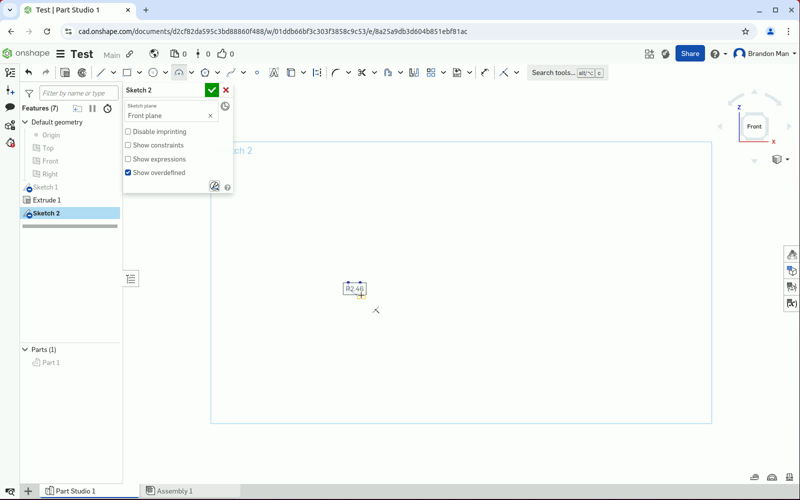
key_down(shift)
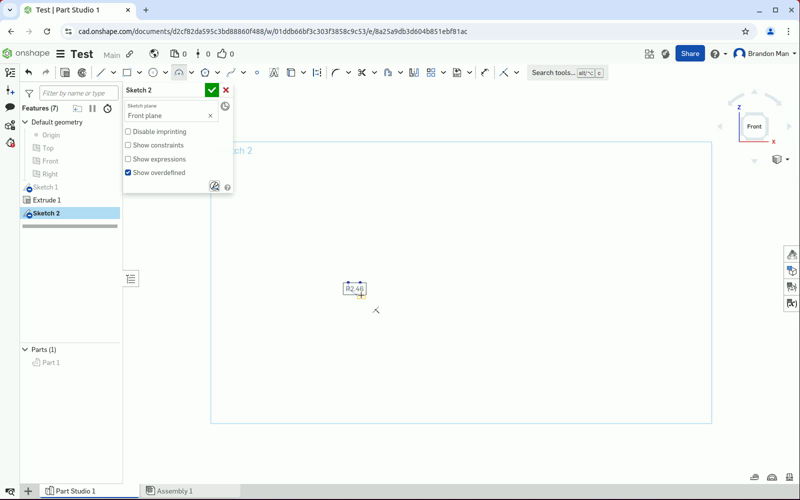
mouse_move(448, 382)
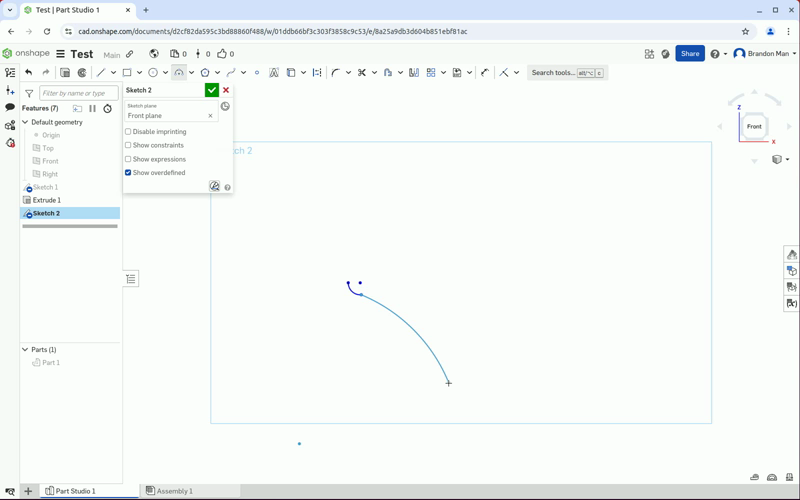
click(448, 382)
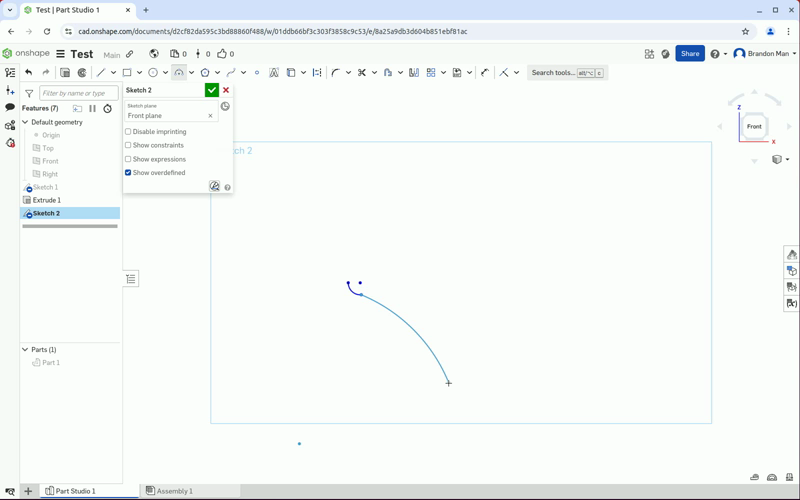
mouse_move(389, 353)
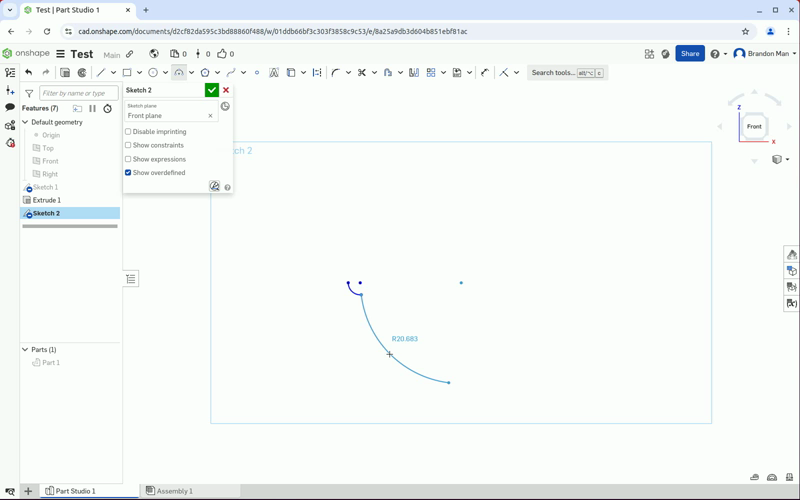
click(389, 353)
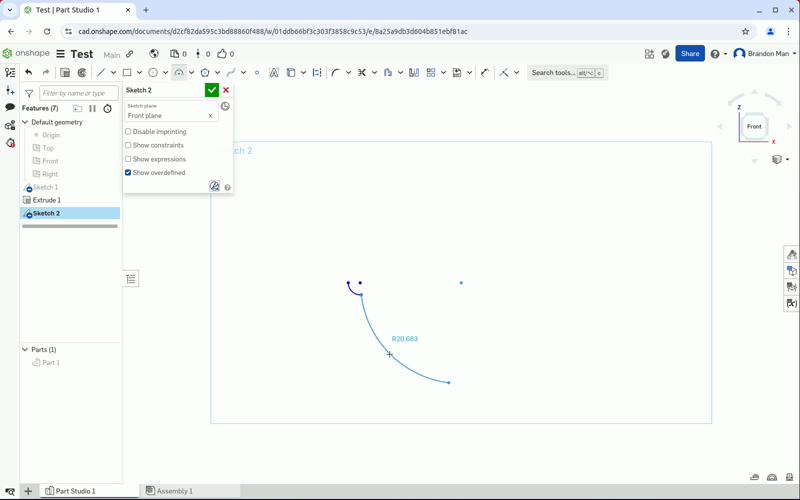
key_up(shift)
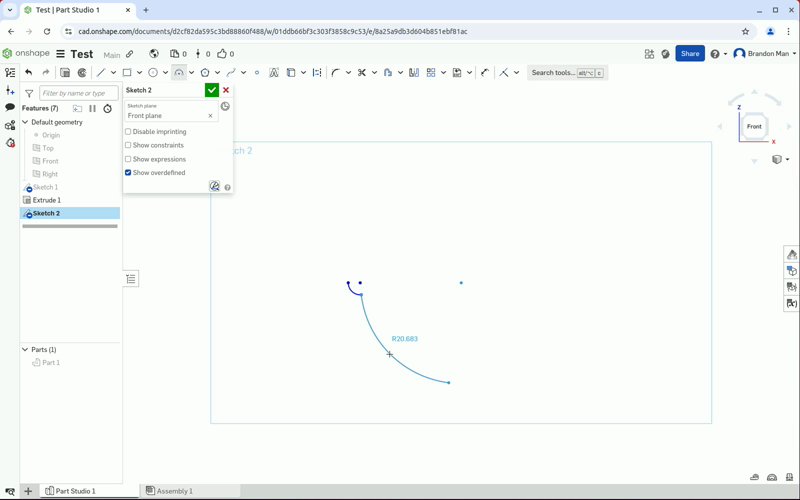
mouse_move(448, 382)
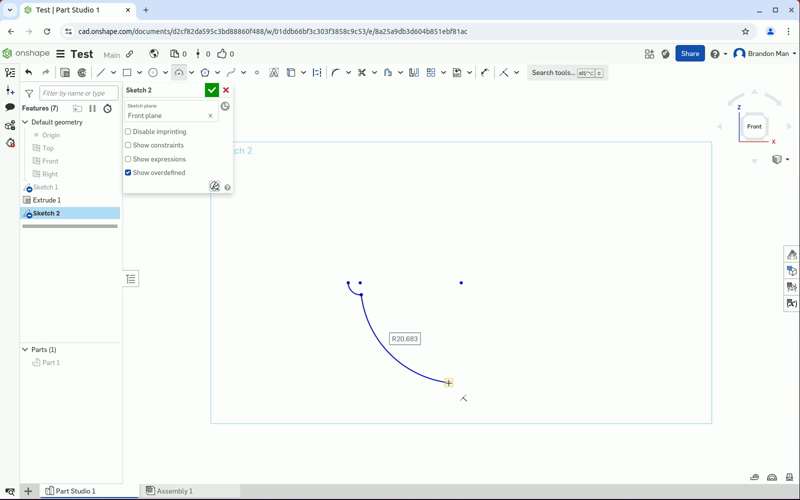
click(448, 382)
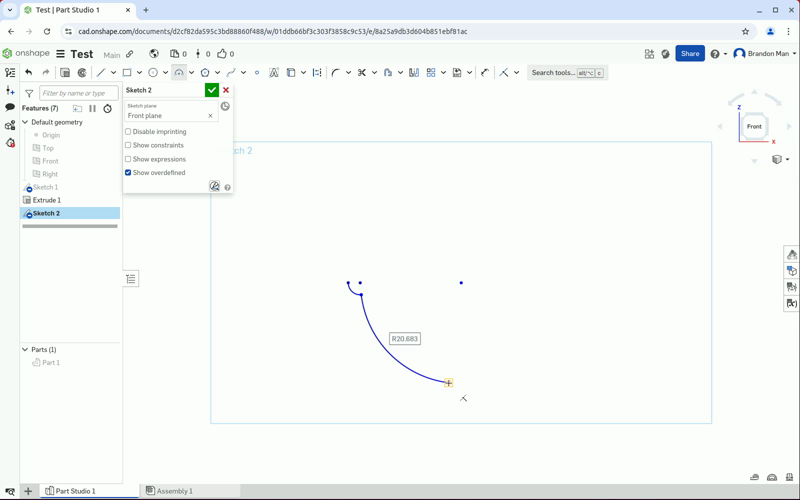
key_down(shift)
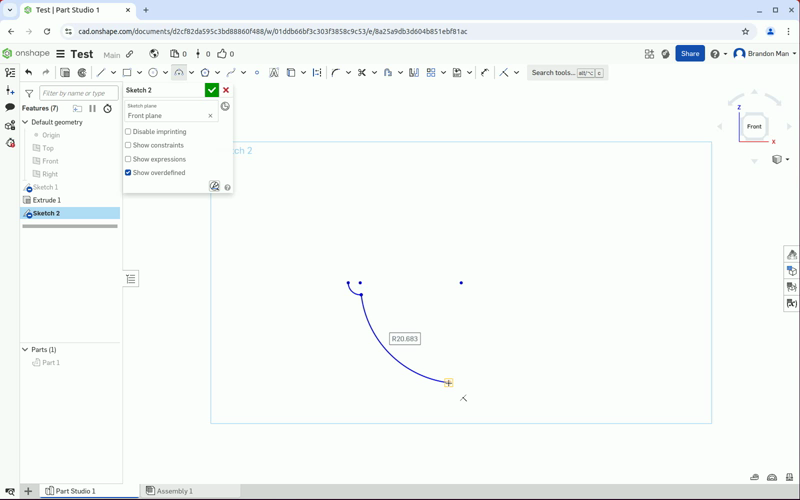
mouse_move(460, 395)
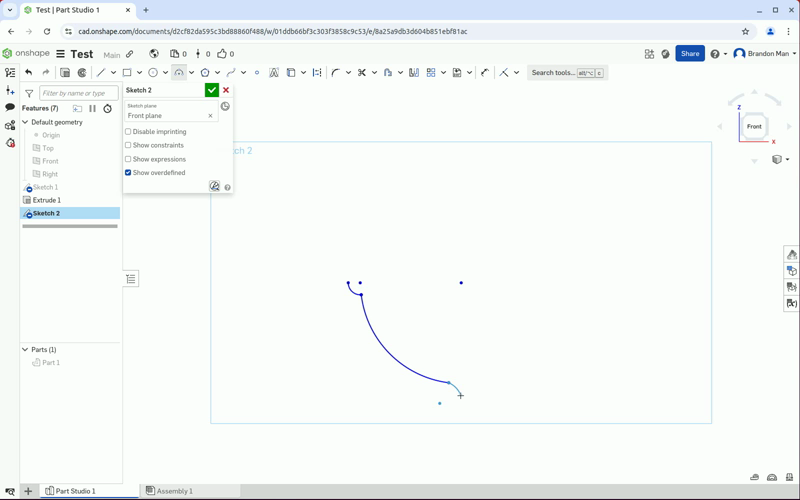
click(460, 395)
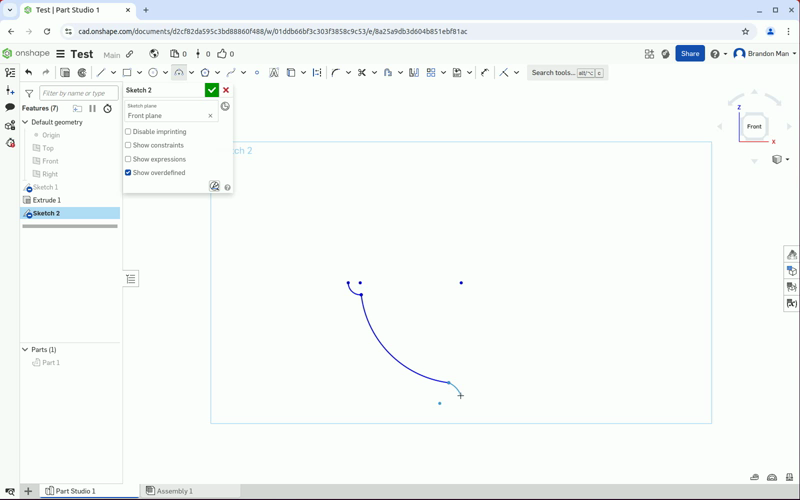
mouse_move(452, 391)
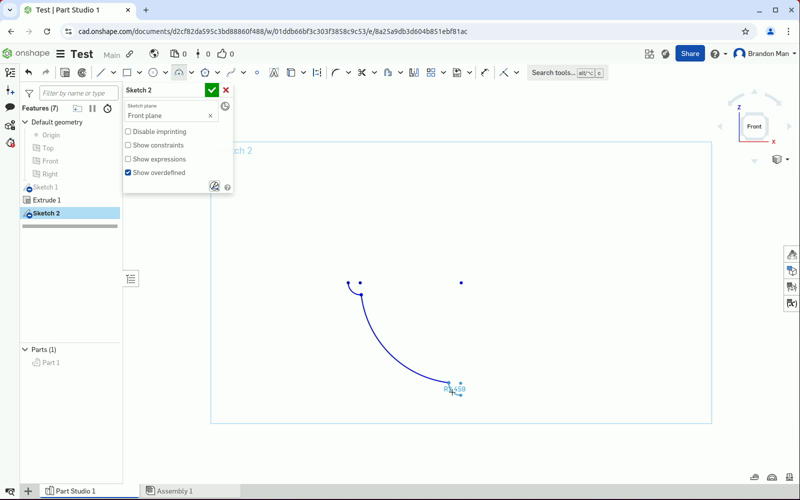
click(452, 391)
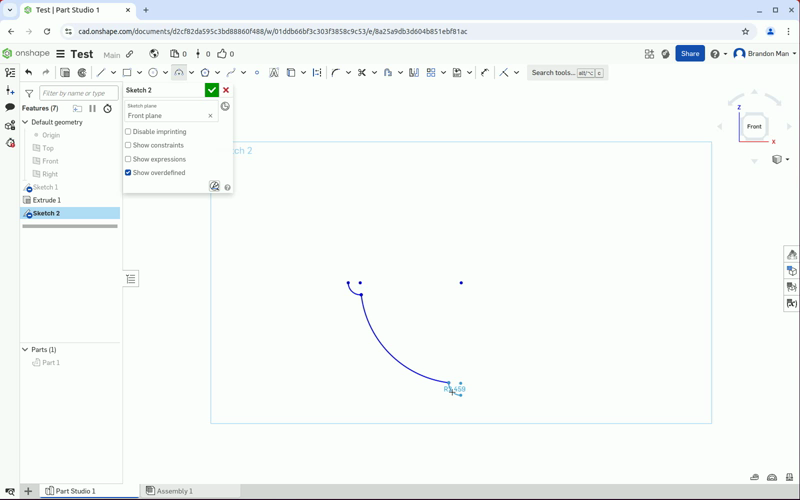
key_up(shift)
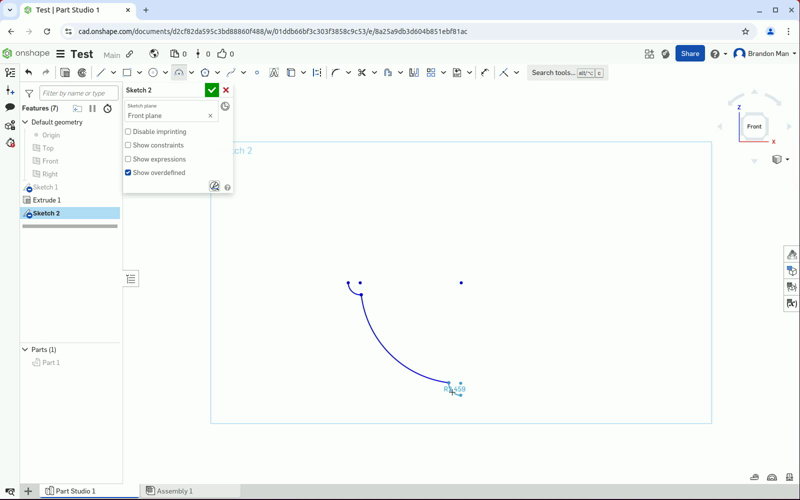
key(esc)
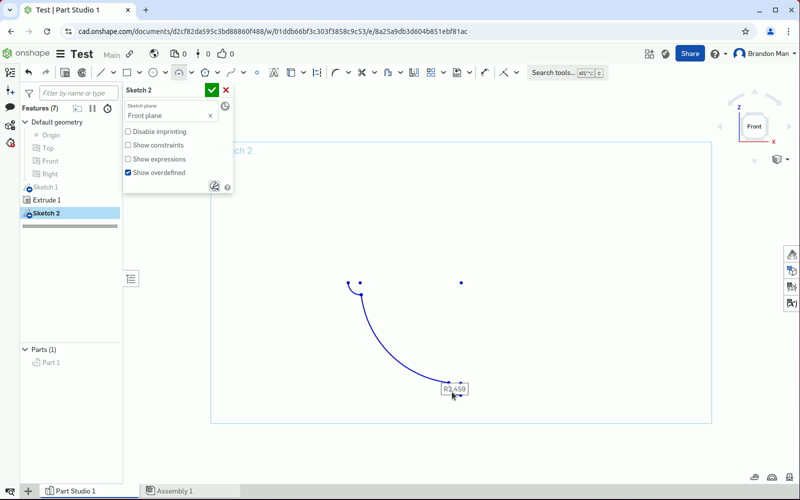
key(l)
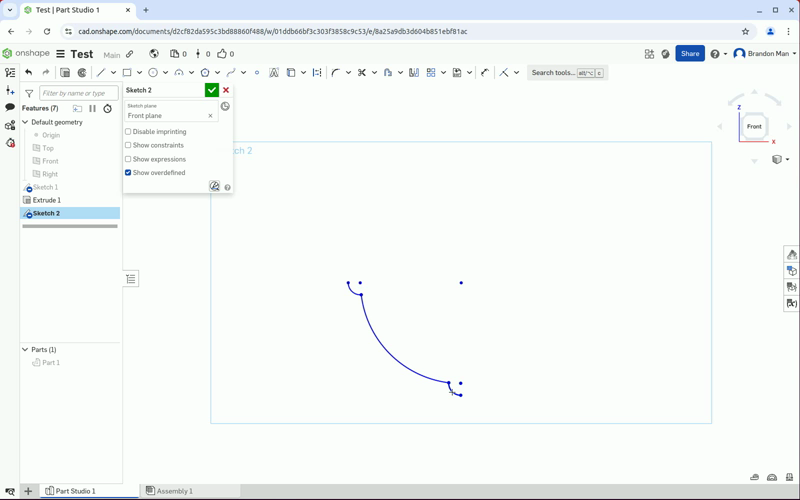
mouse_move(460, 395)
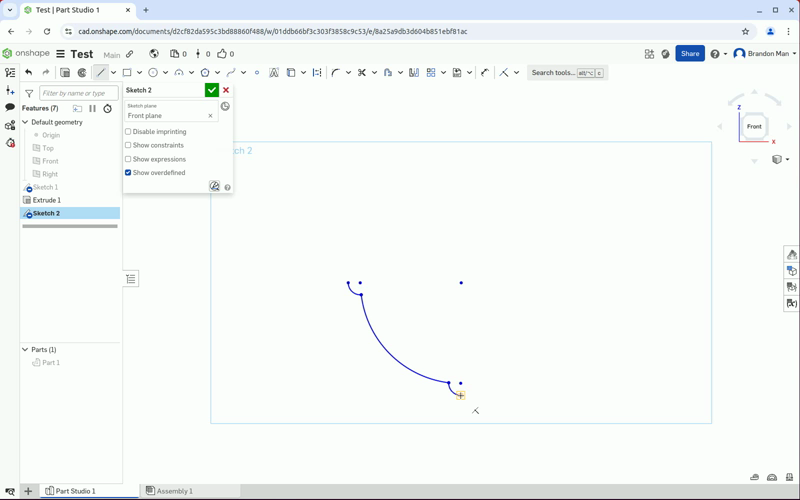
click(460, 395)
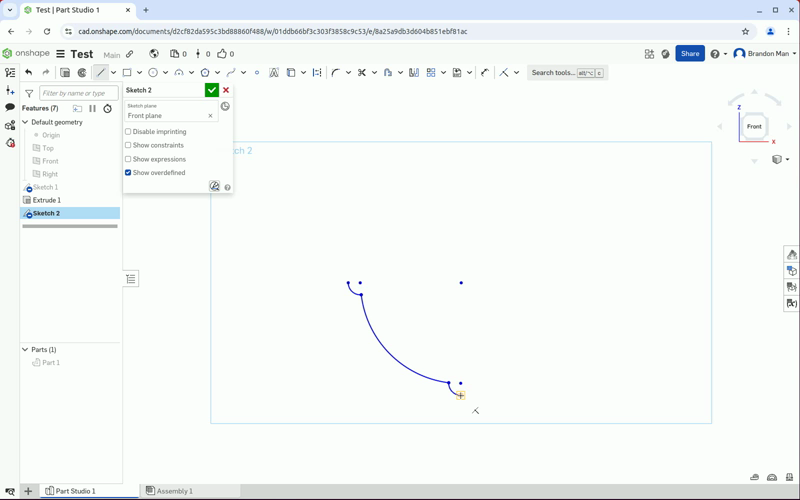
key_down(shift)
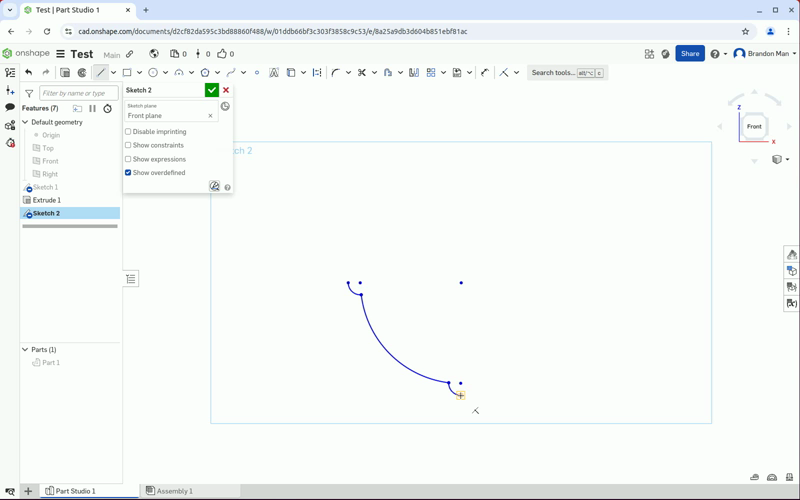
mouse_move(490, 395)
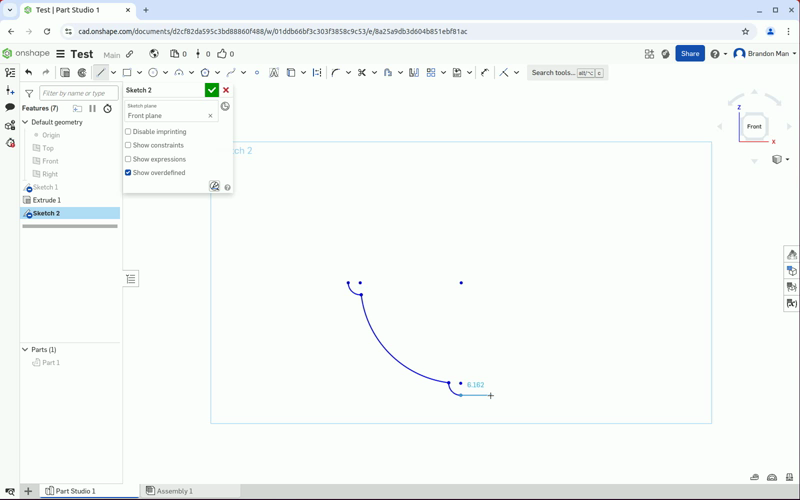
mouse_move(460, 363)
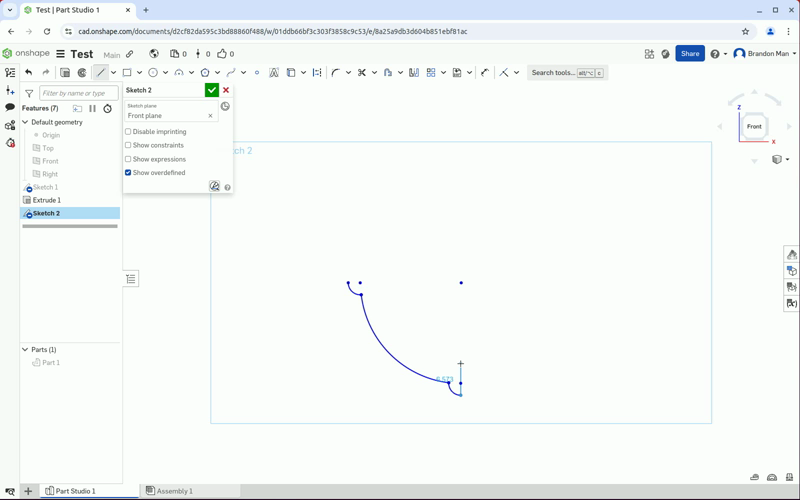
click(460, 363)
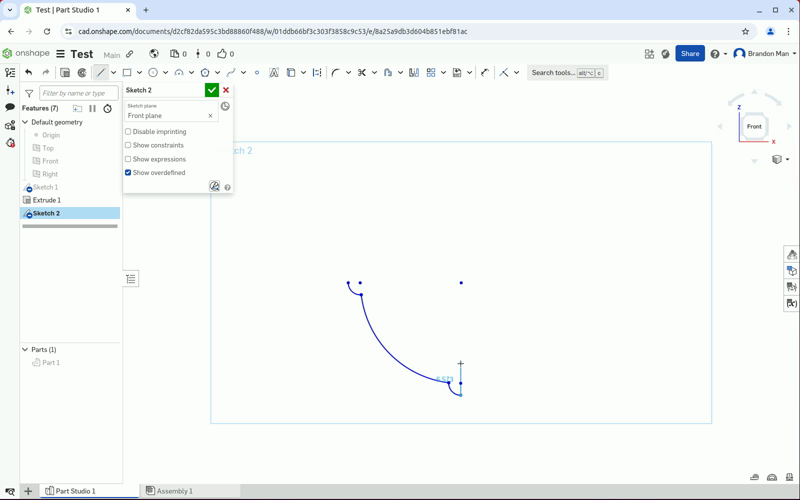
key_up(shift)
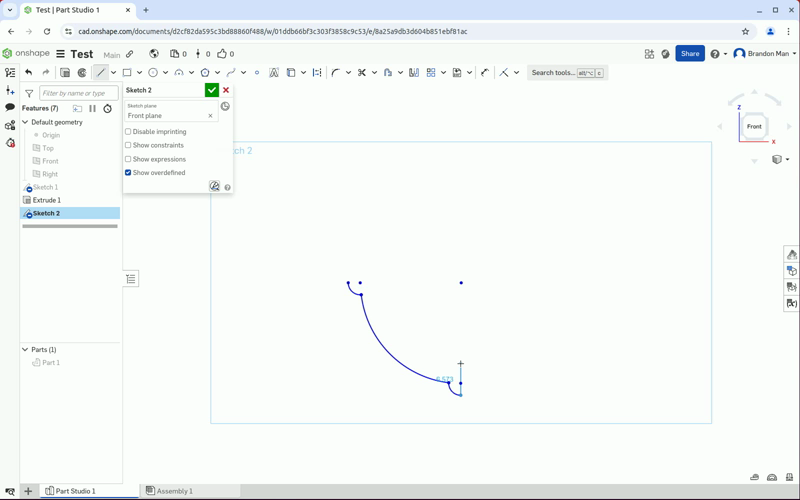
key(esc)
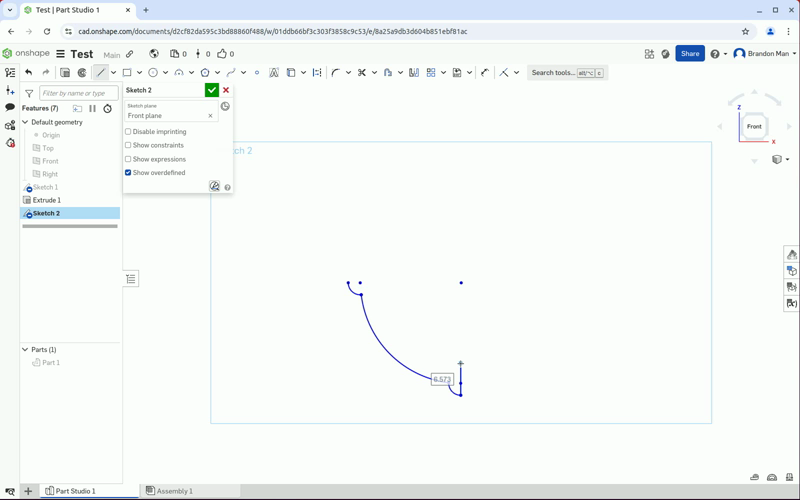
key(a)
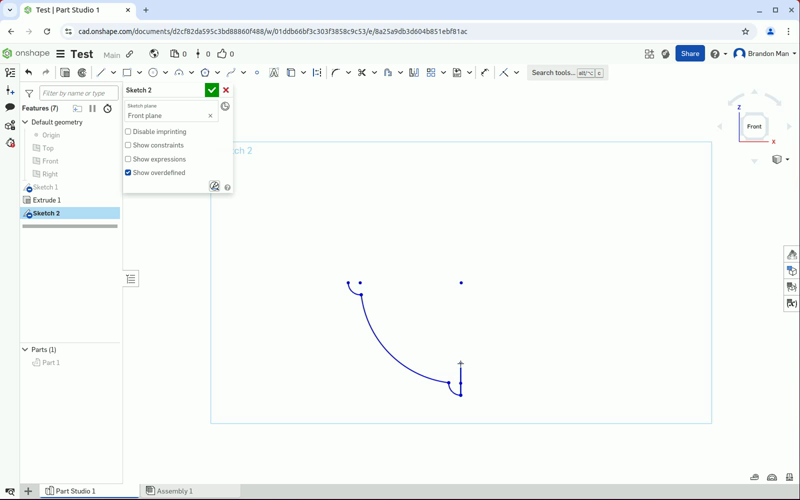
mouse_move(460, 363)
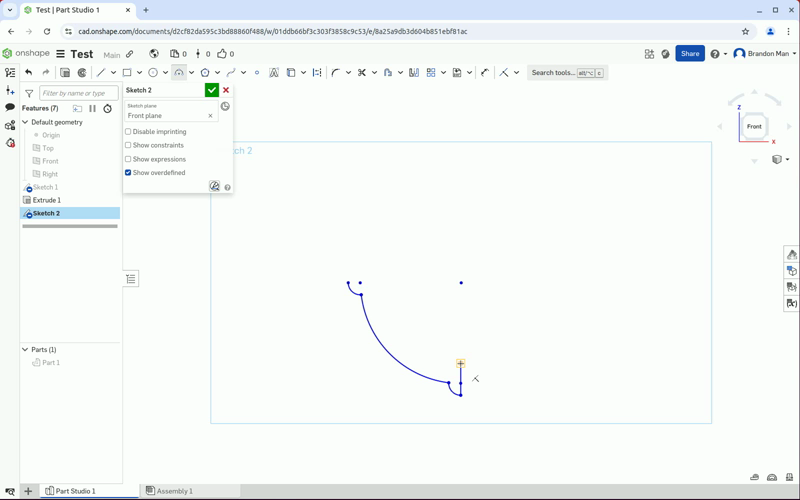
click(460, 363)
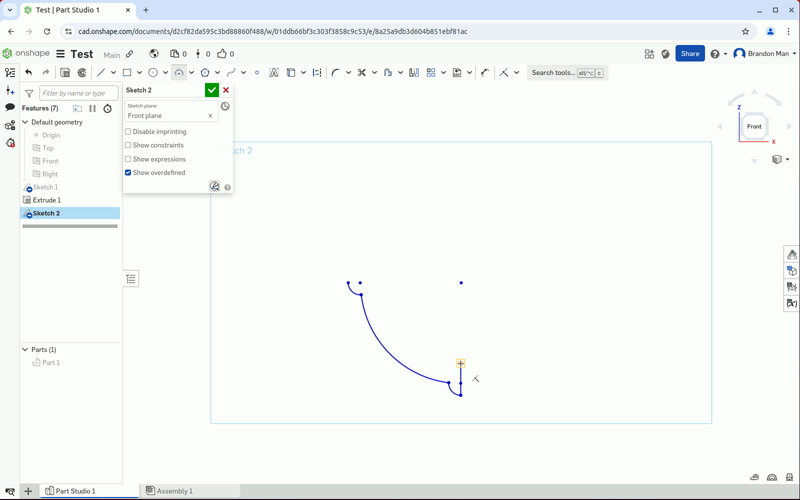
key_down(shift)
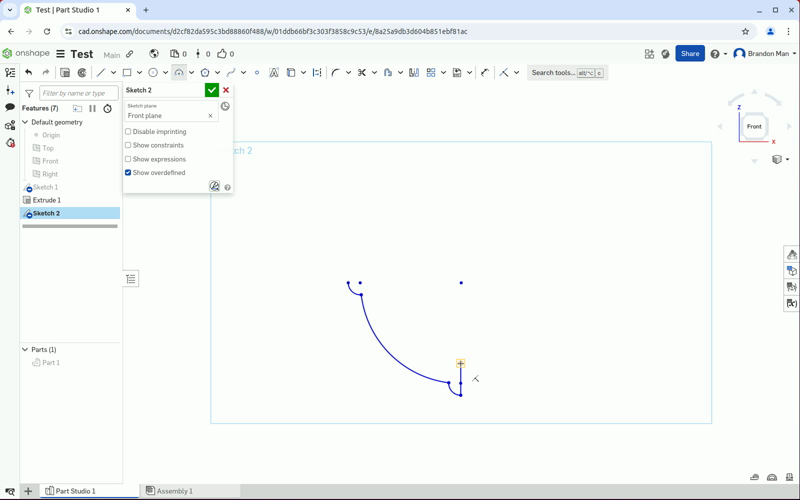
mouse_move(380, 282)
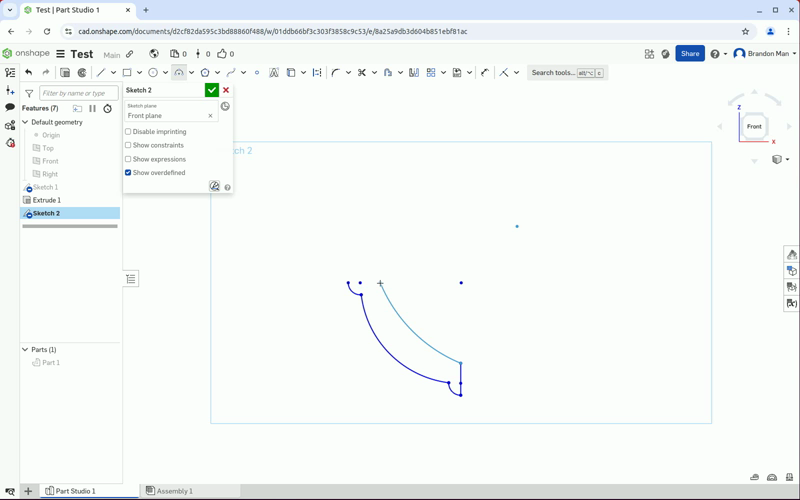
click(380, 282)
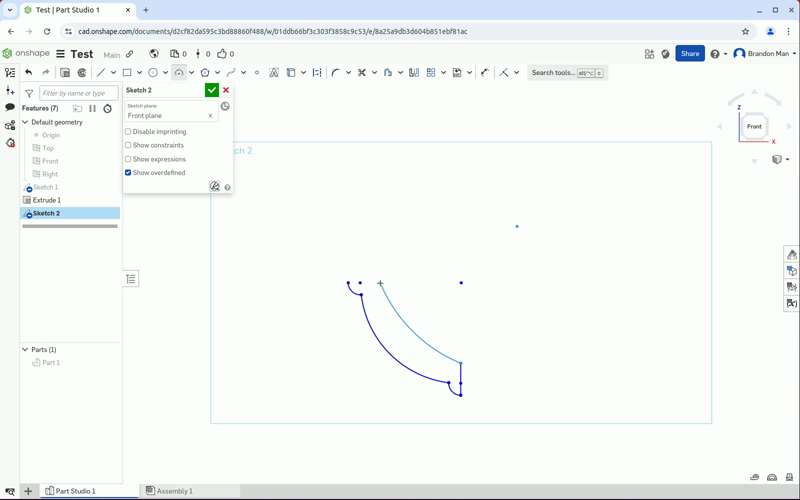
mouse_move(403, 339)
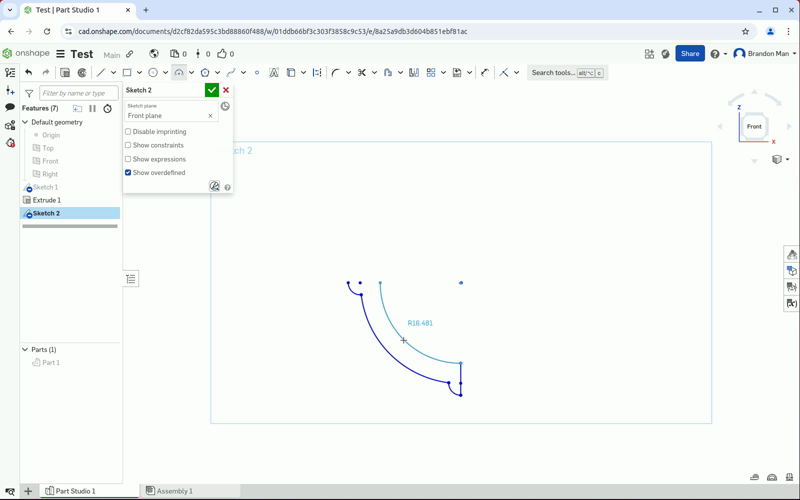
click(403, 339)
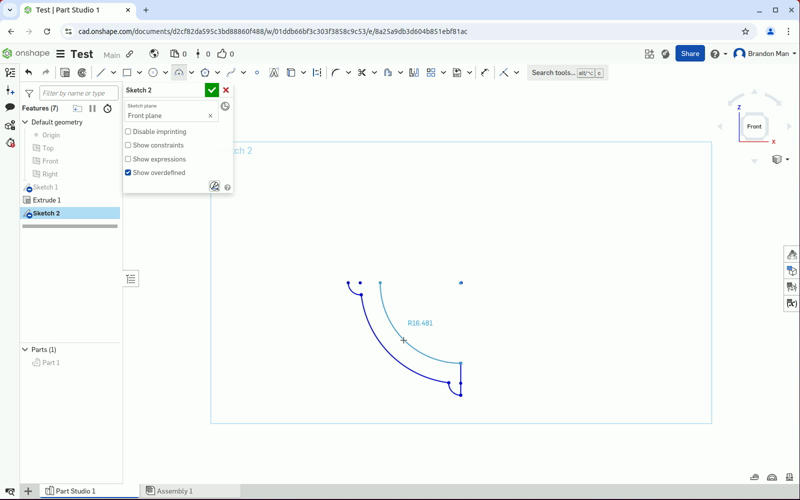
key_up(shift)
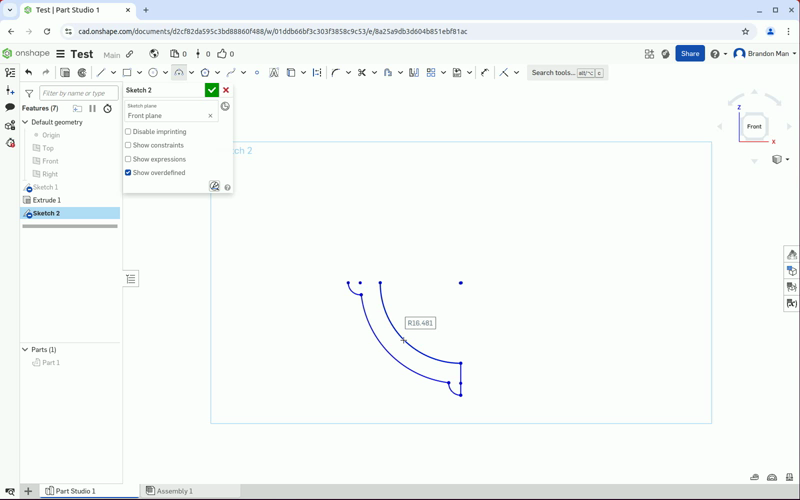
key(esc)
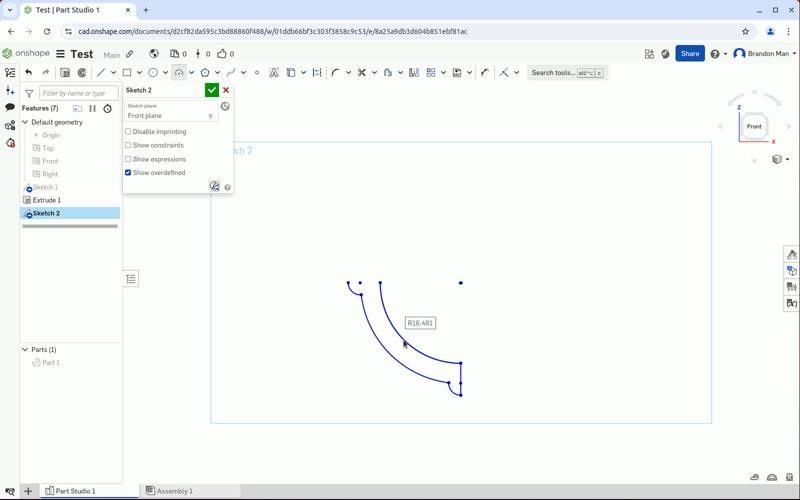
key(l)
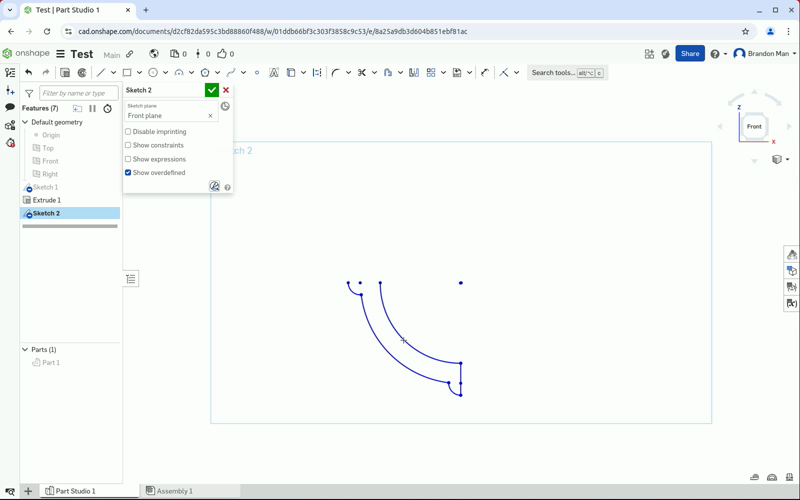
mouse_move(380, 282)
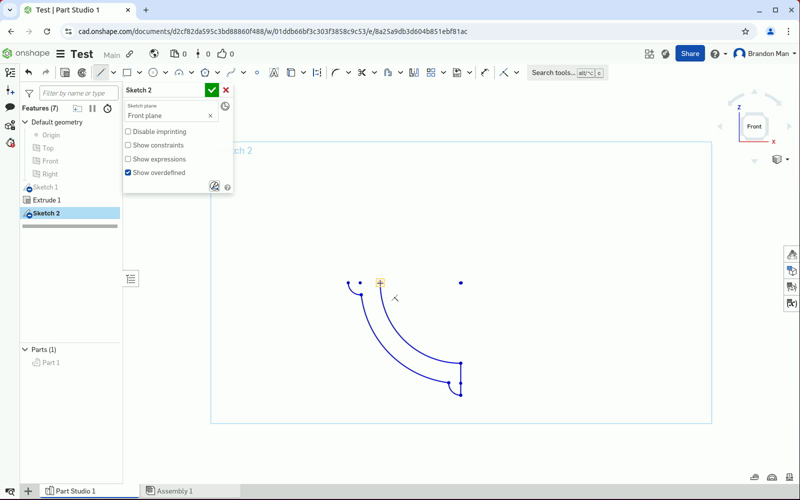
click(380, 282)
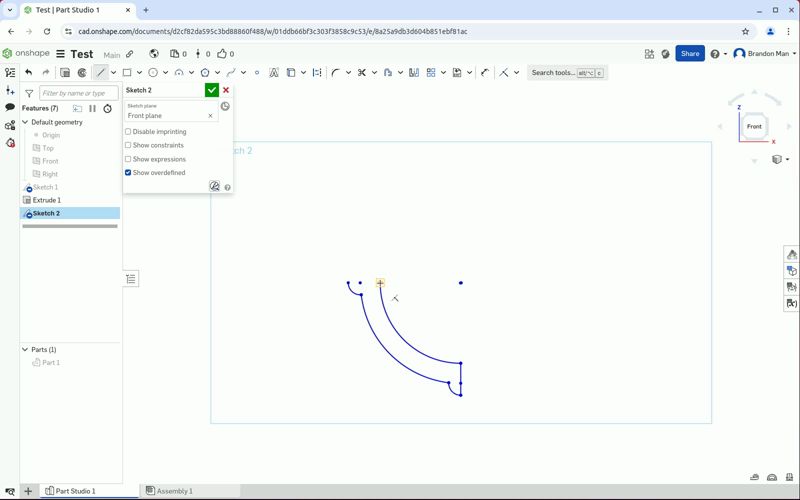
mouse_move(410, 282)
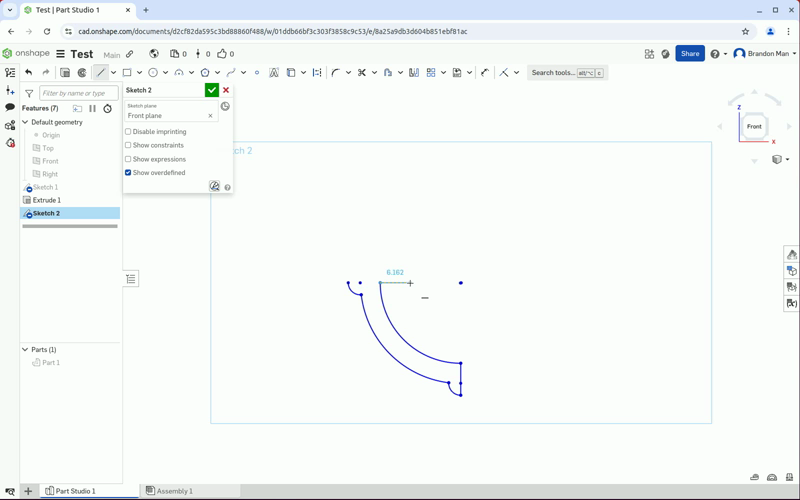
key_down(shift)
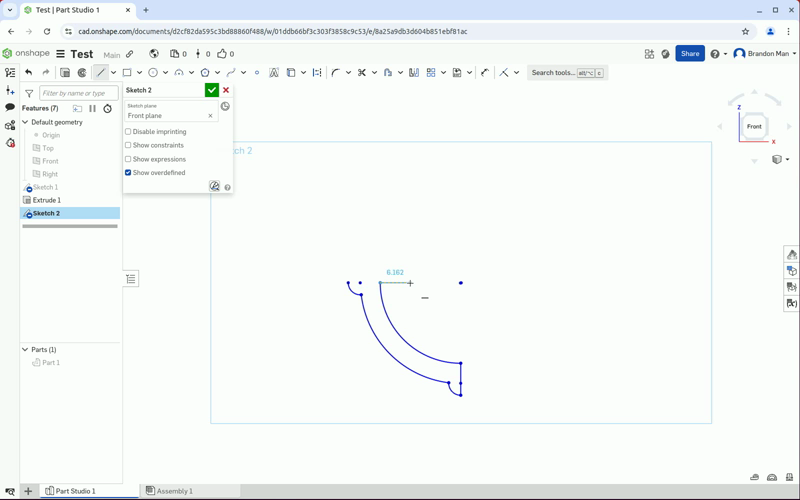
mouse_move(348, 282)
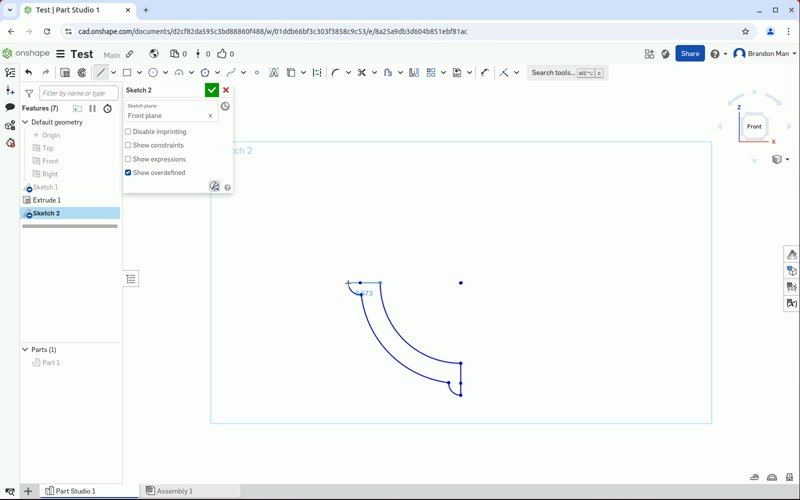
key_up(shift)
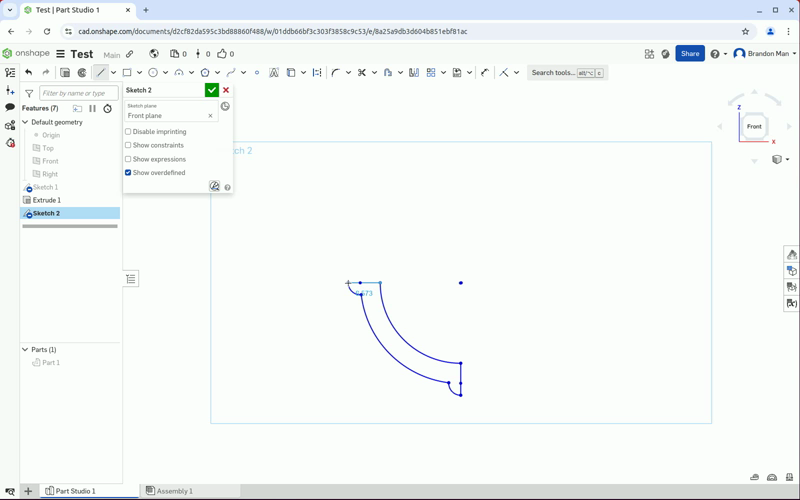
click(348, 282)
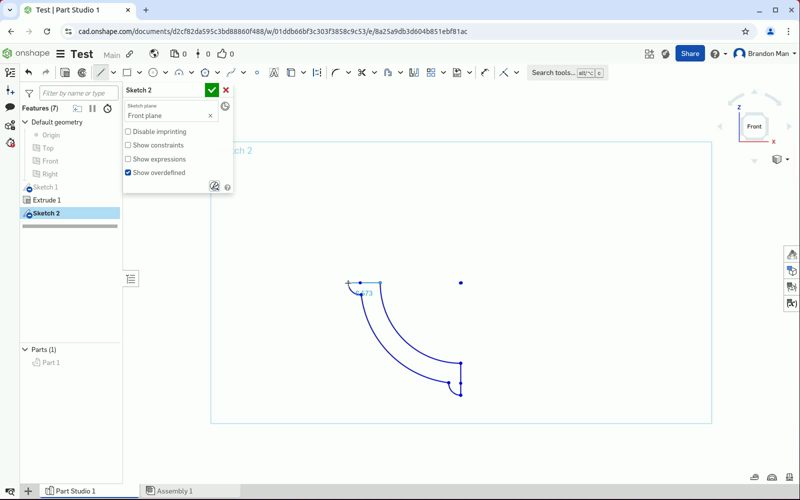
key(esc)
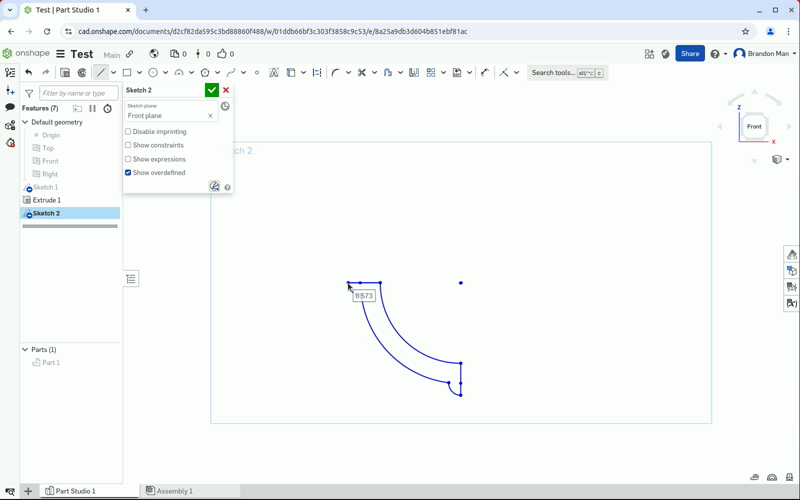
mouse_move(439, 375)
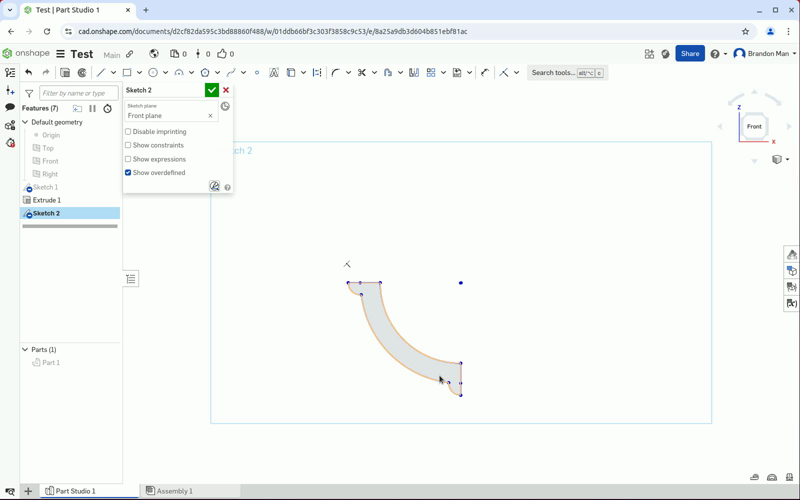
click(439, 375)
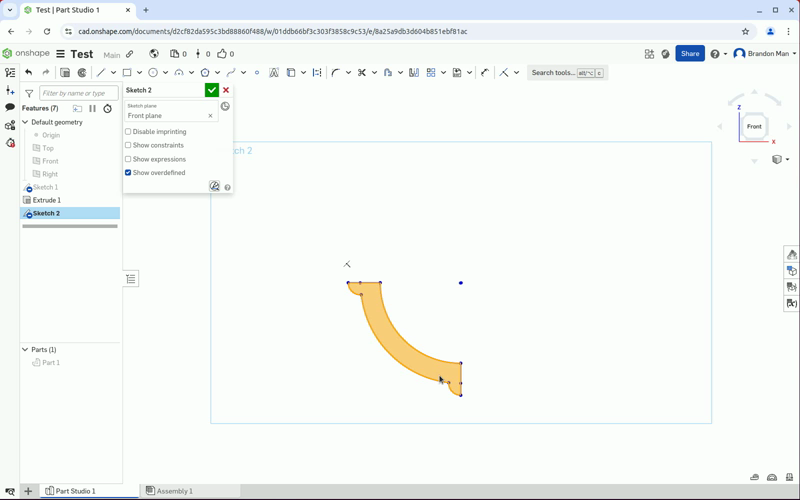
mouse_move(73, 352)
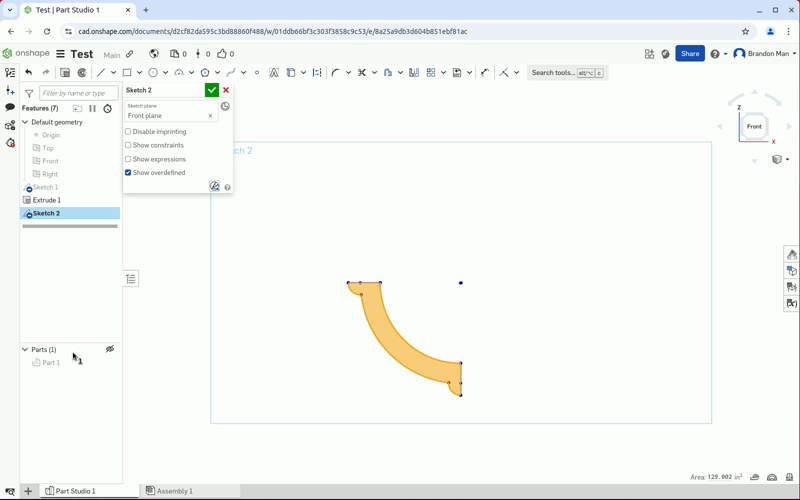
key(shift+y)
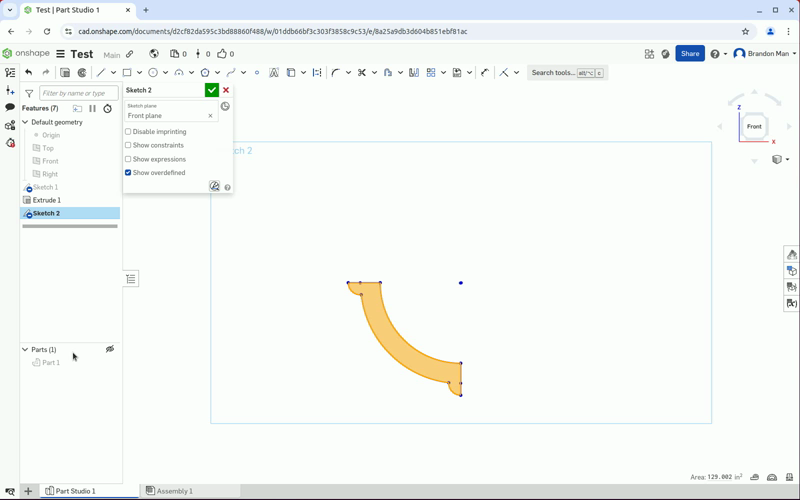
key(shift+e)
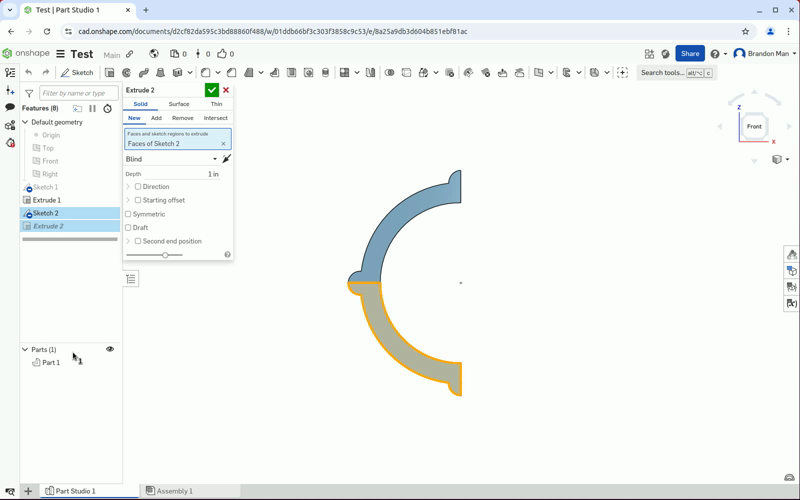
mouse_move(143, 106)
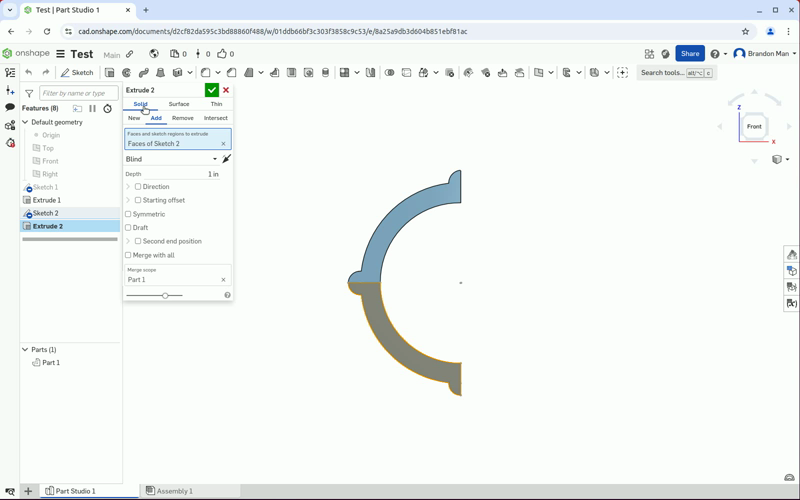
click(143, 106)
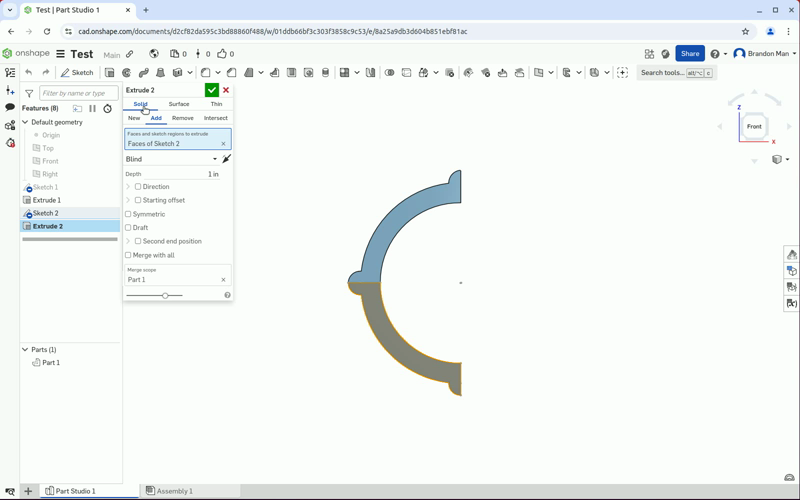
mouse_move(137, 120)
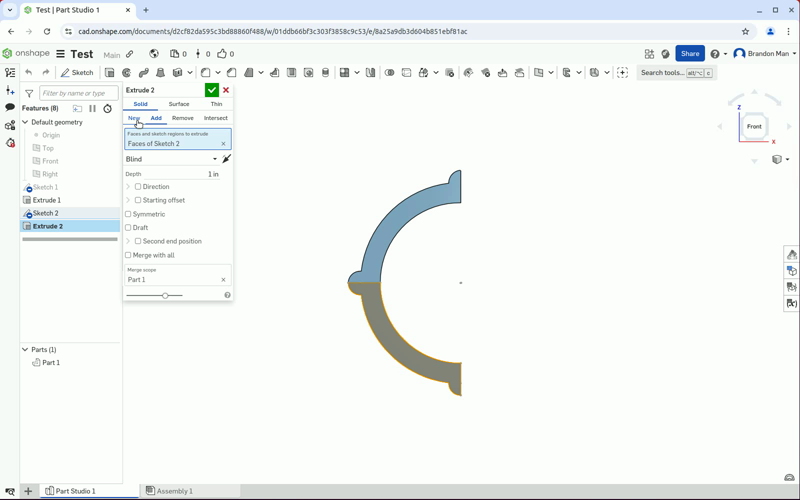
click(137, 120)
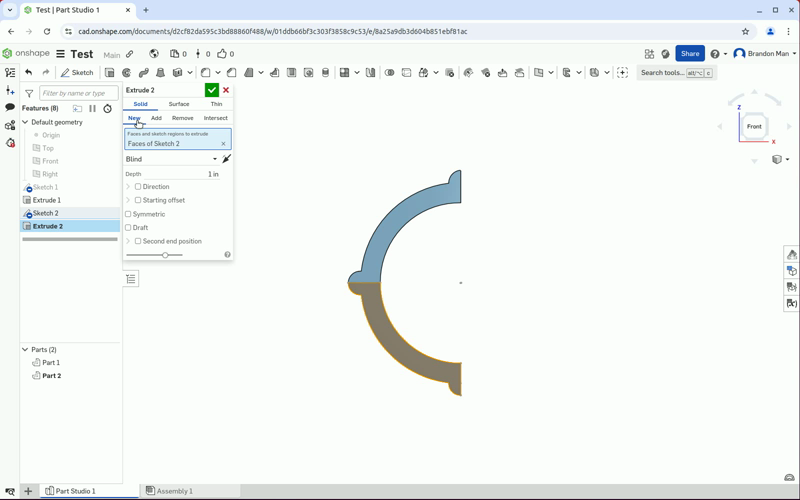
key(tab, 4)
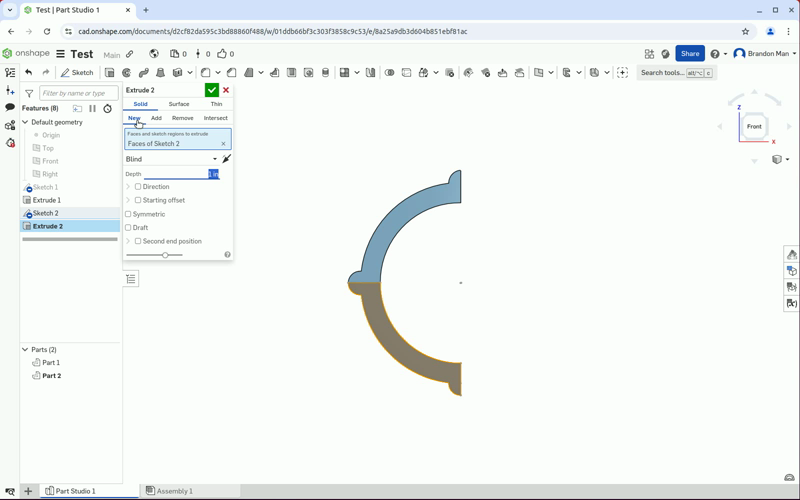
text(8.184)
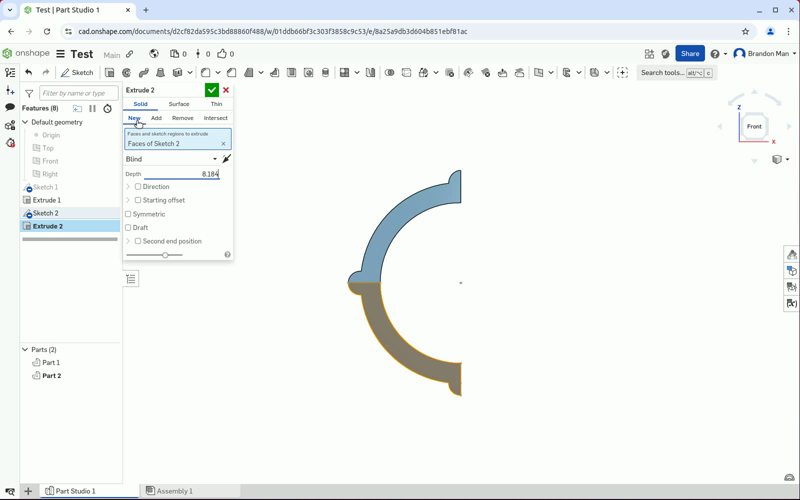
key(enter)
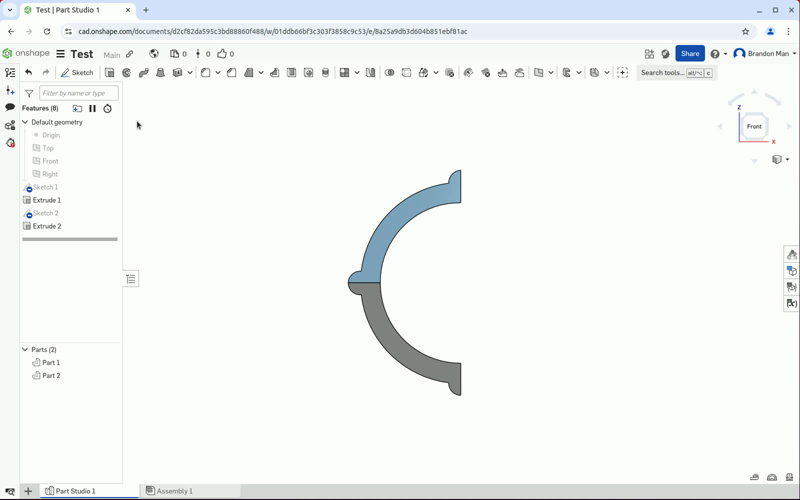
key(shift+h)
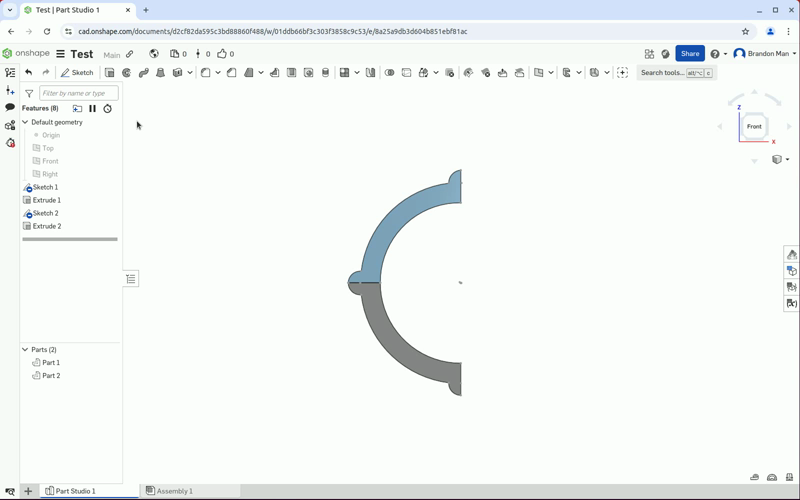
key(shift+h)
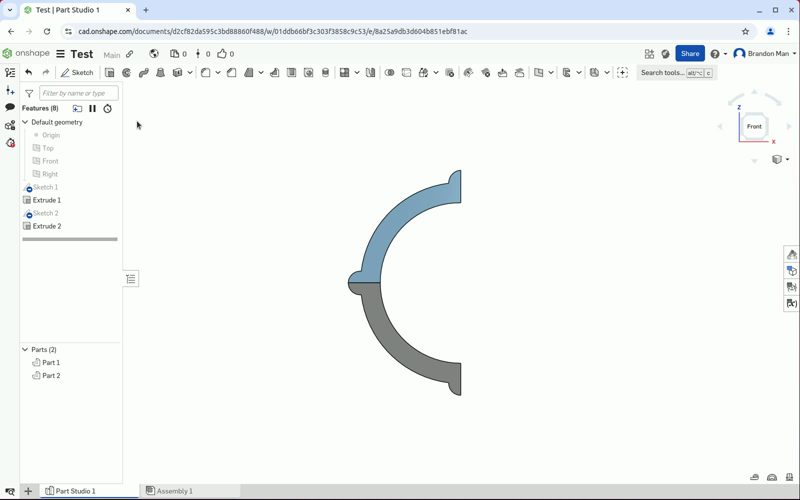
mouse_move(73, 189)
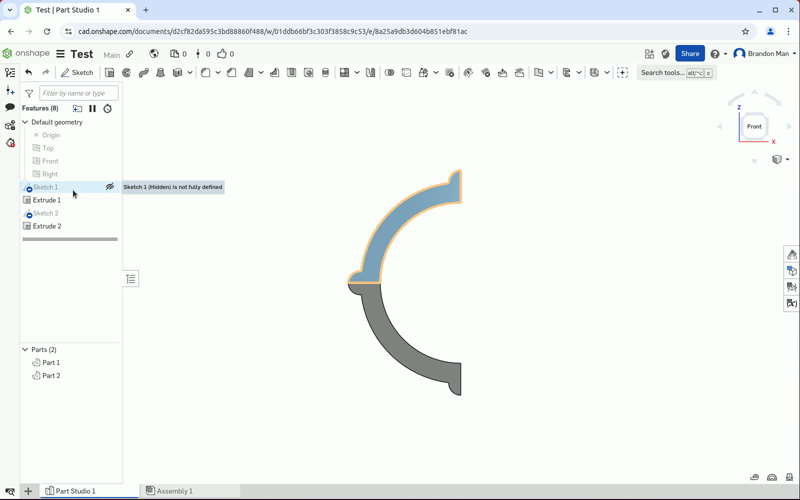
click(73, 189)
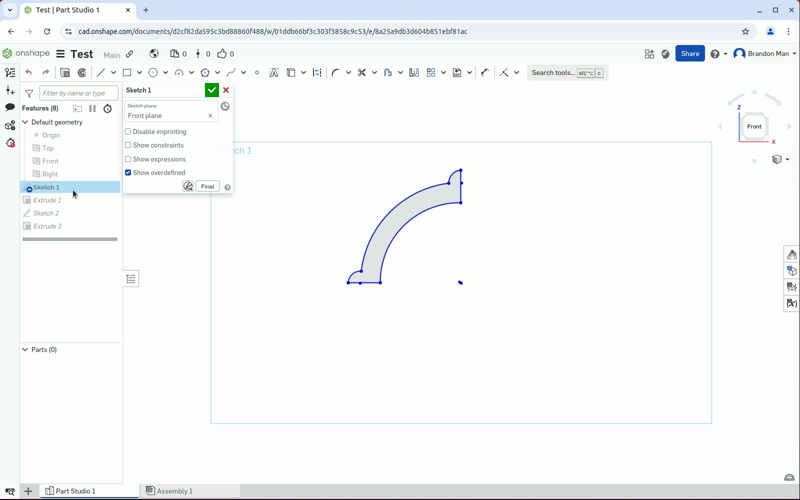
mouse_move(229, 92)
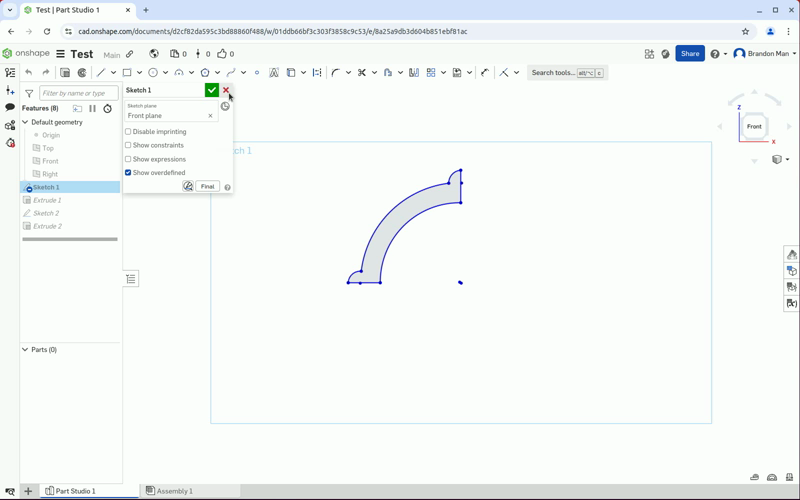
click(229, 92)
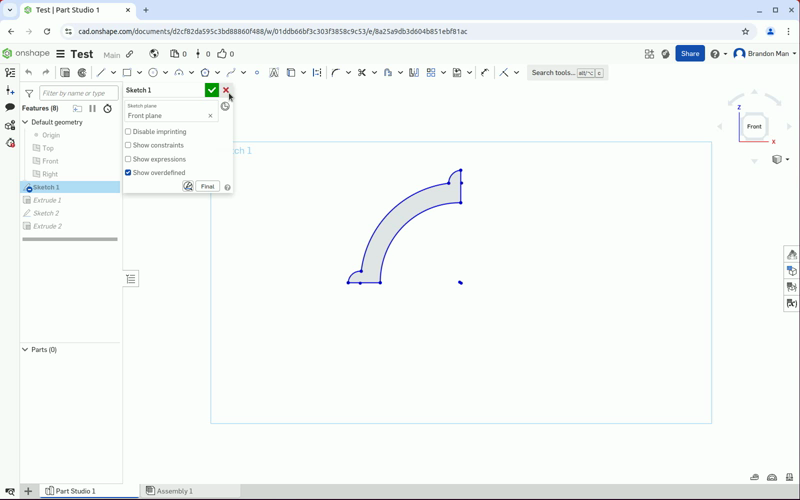
key(shift+s)
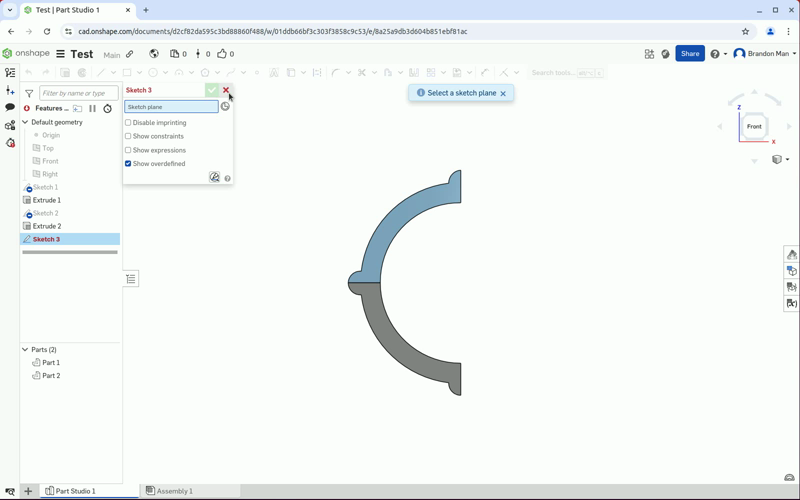
mouse_move(73, 163)
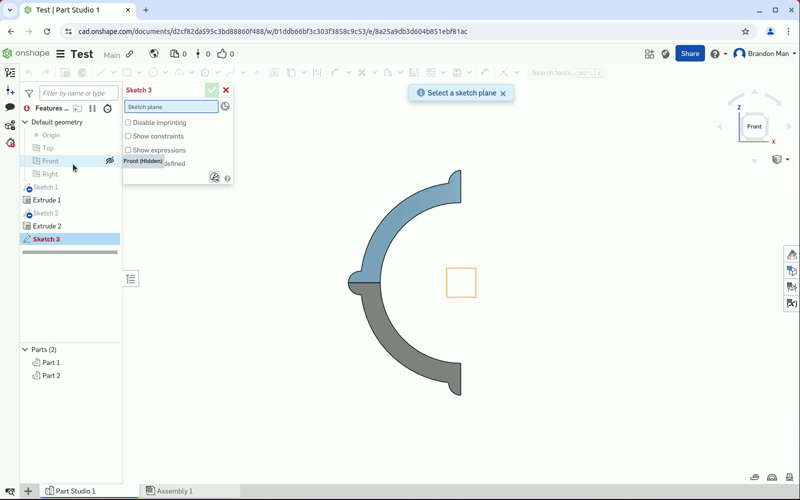
click(73, 163)
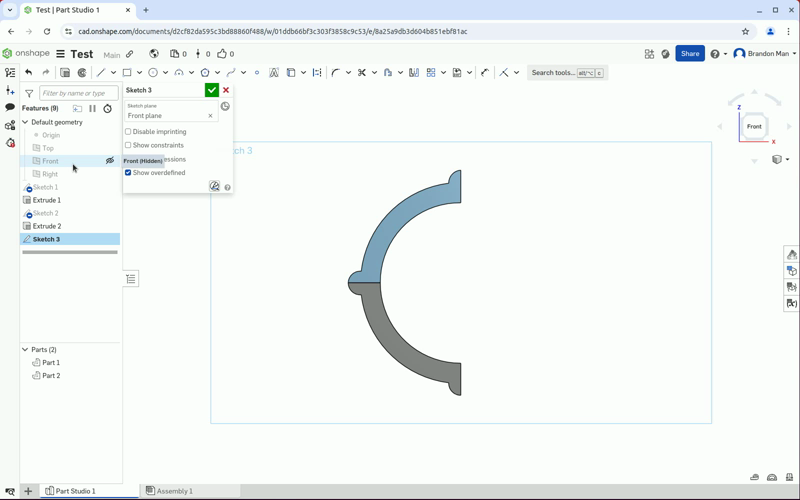
mouse_move(73, 352)
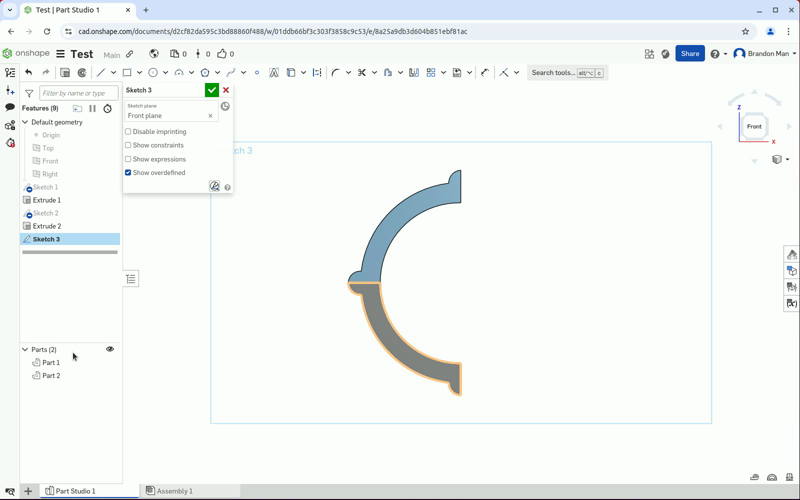
key(y)
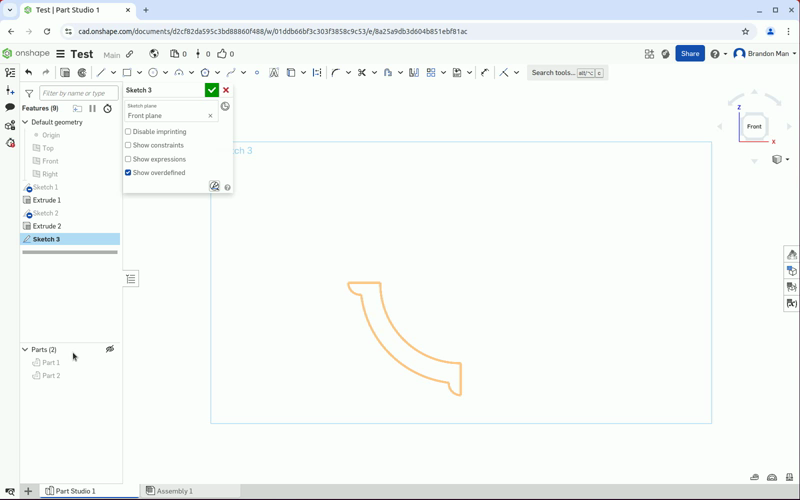
key(a)
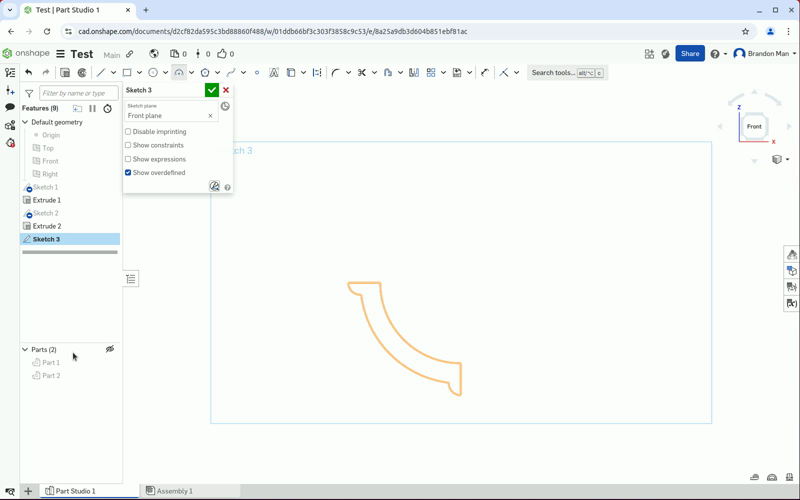
key_down(shift)
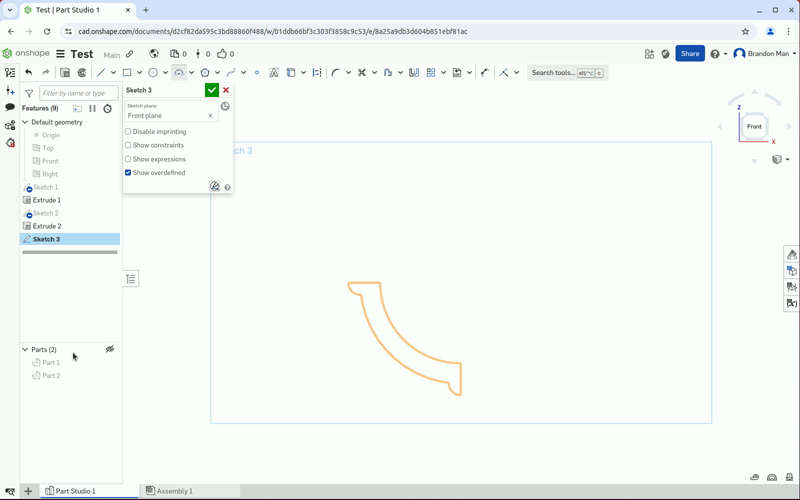
mouse_move(460, 395)
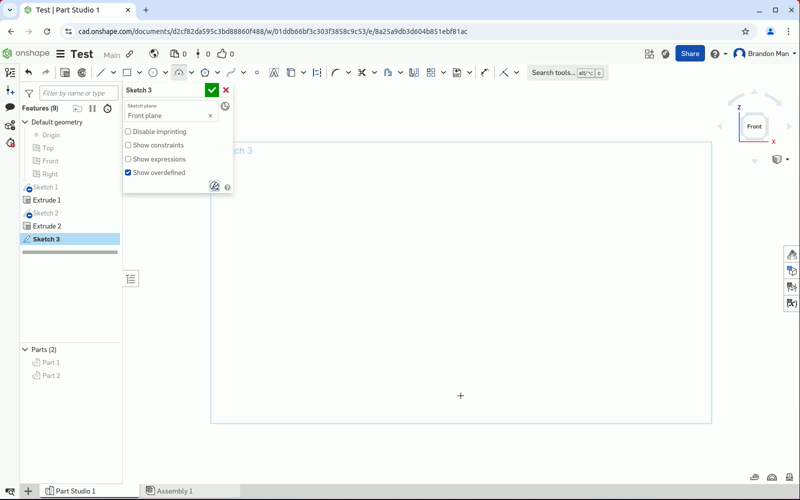
click(460, 395)
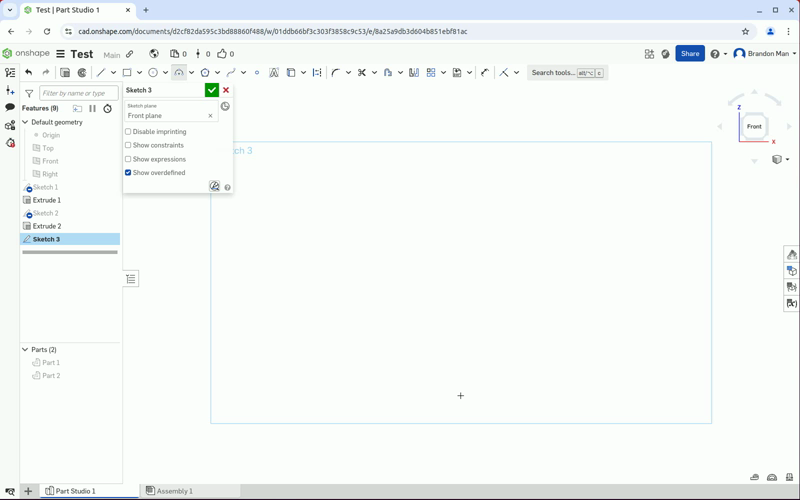
key_up(shift)
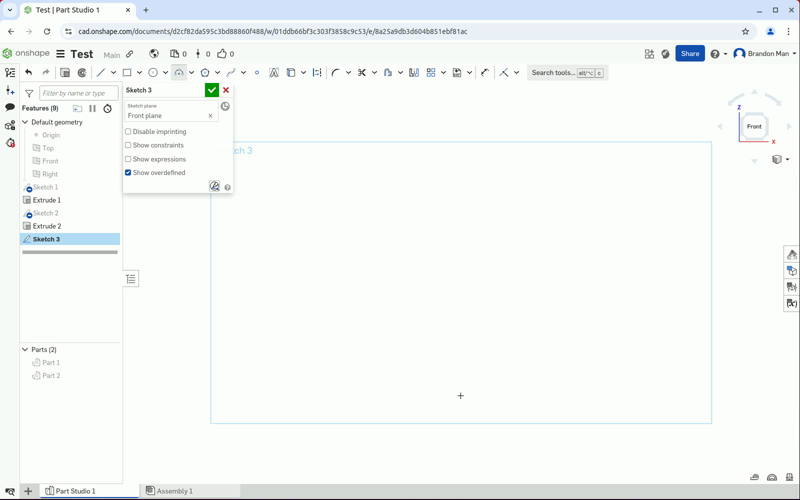
key_down(shift)
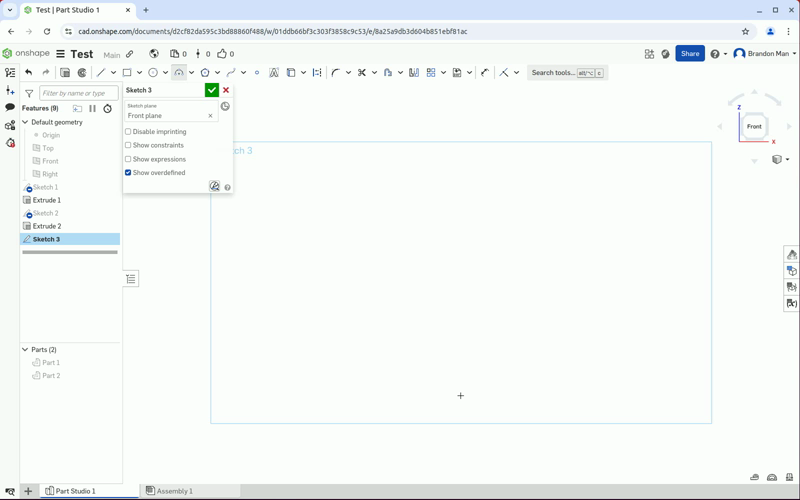
mouse_move(472, 382)
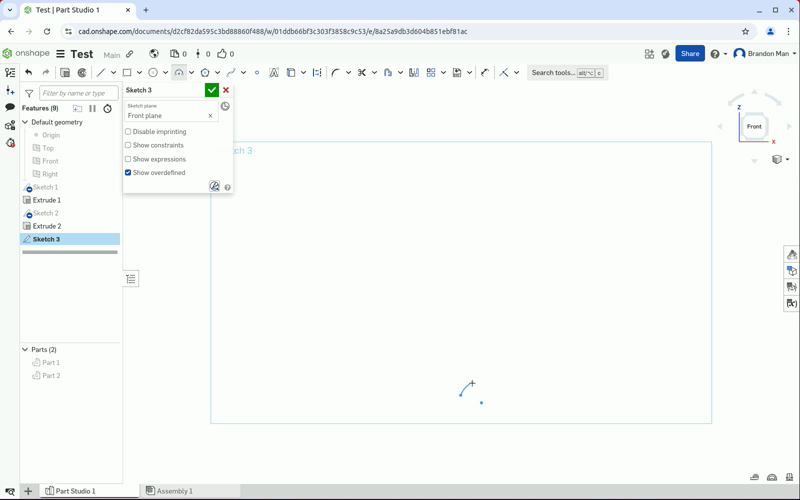
click(472, 382)
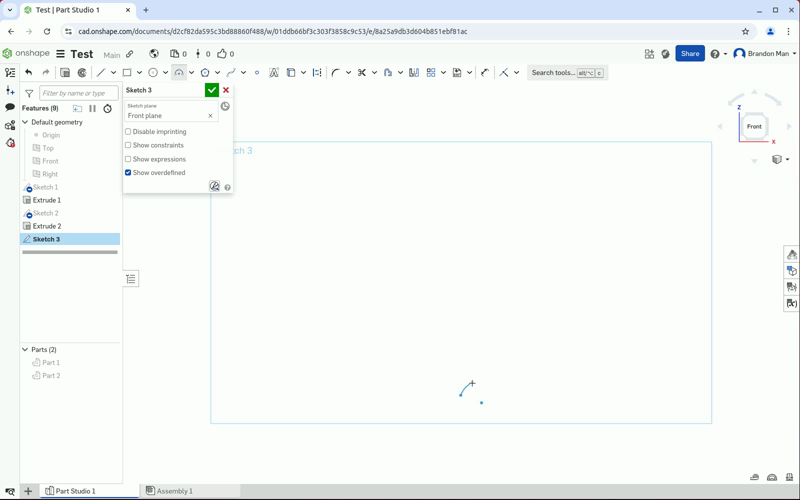
mouse_move(469, 391)
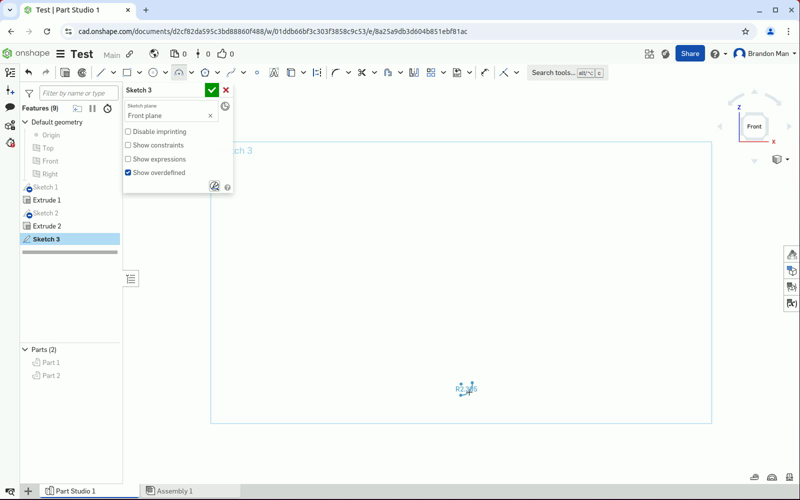
click(469, 391)
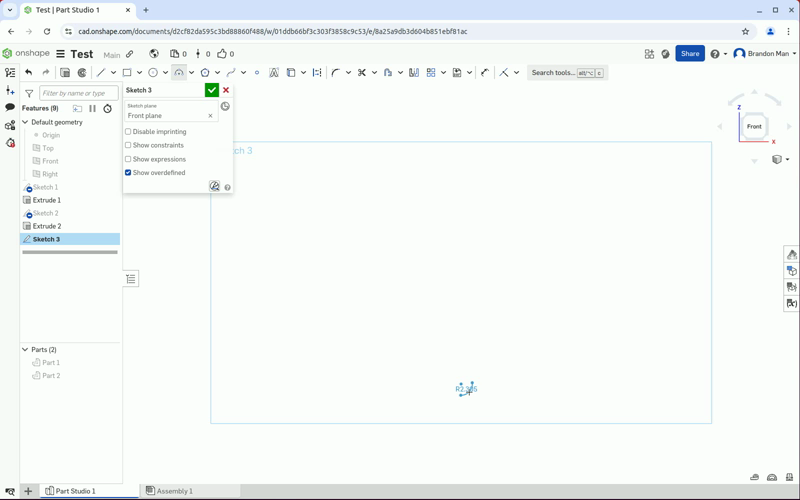
key_up(shift)
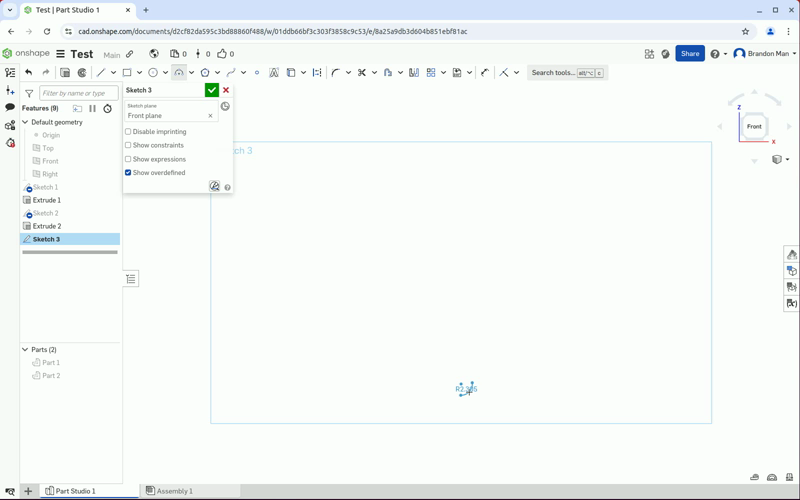
mouse_move(472, 382)
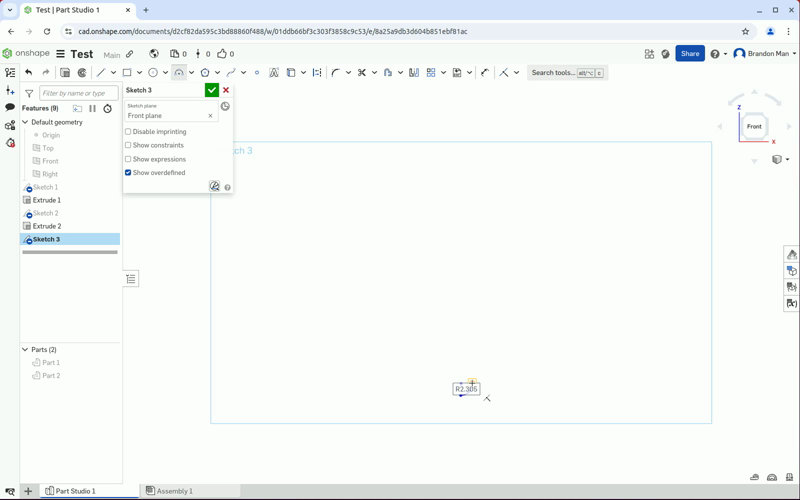
click(472, 382)
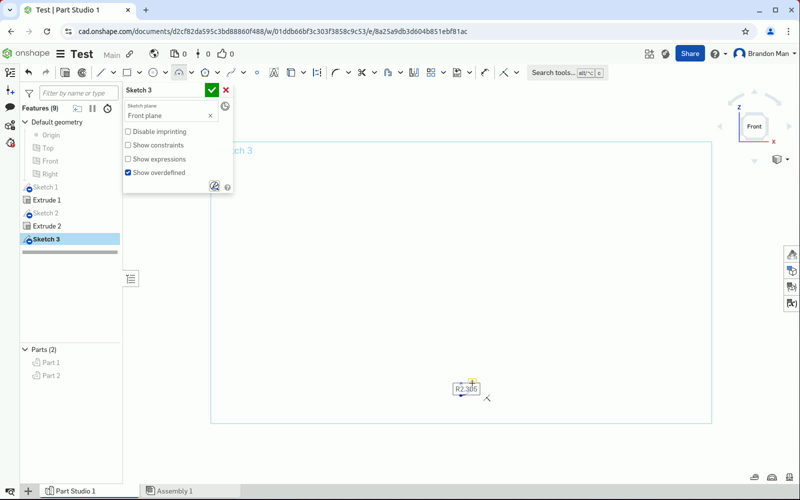
key_down(shift)
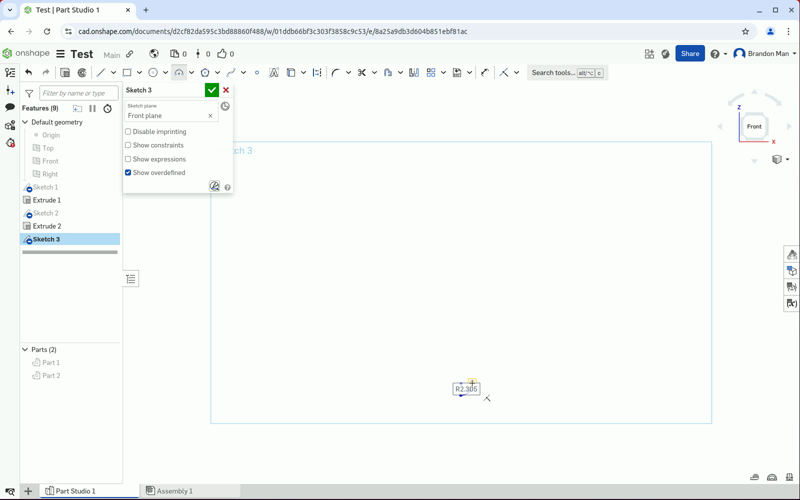
mouse_move(560, 294)
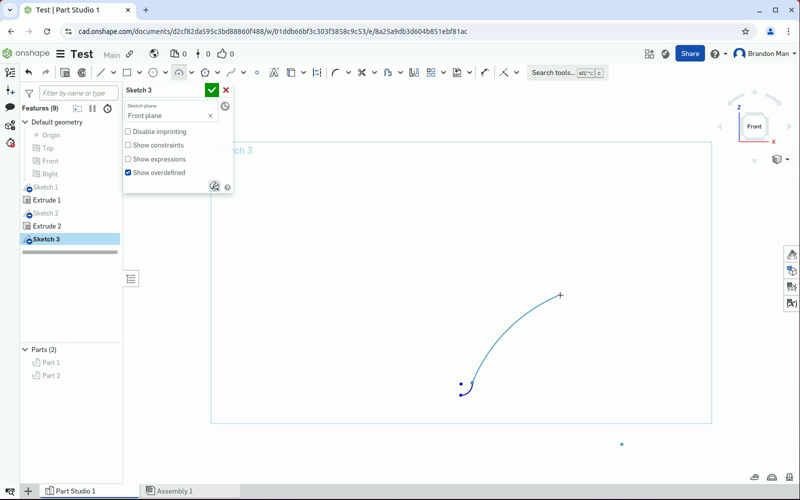
click(560, 294)
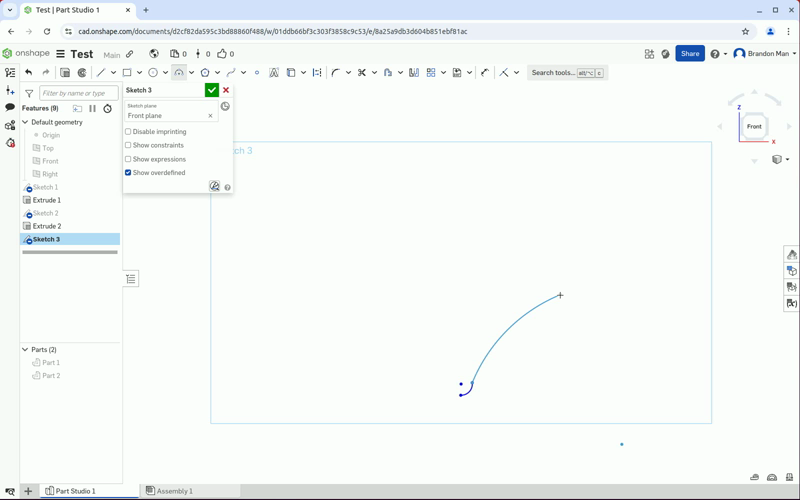
mouse_move(531, 353)
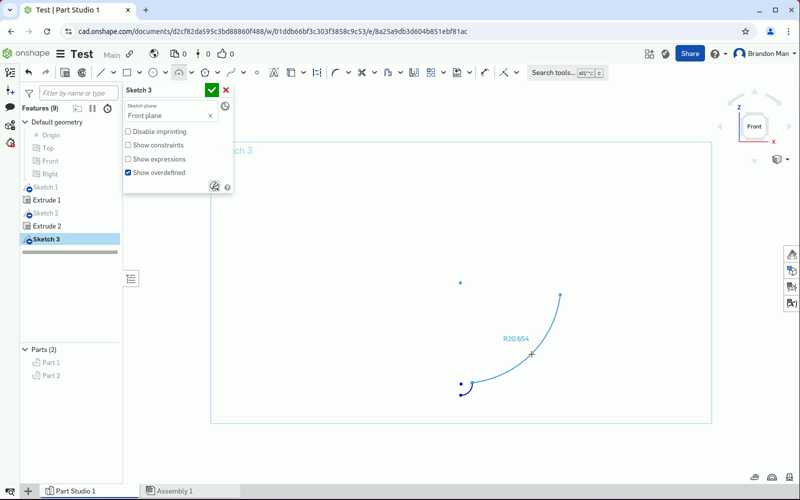
click(531, 353)
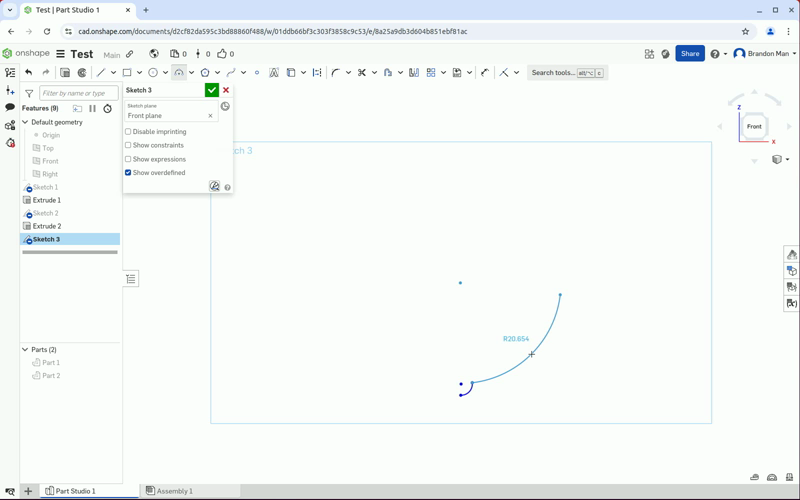
key_up(shift)
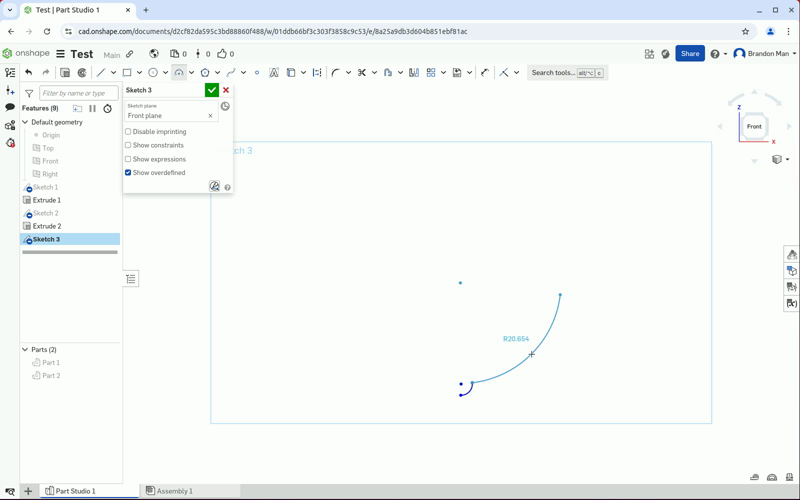
mouse_move(560, 294)
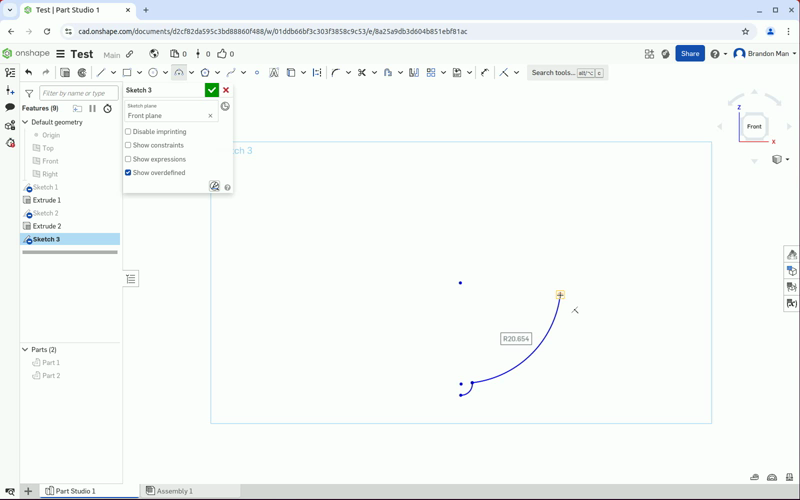
click(560, 294)
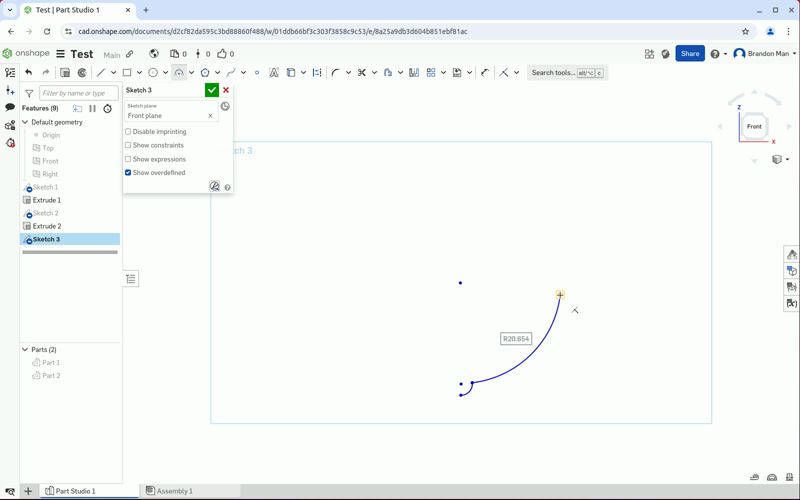
key_down(shift)
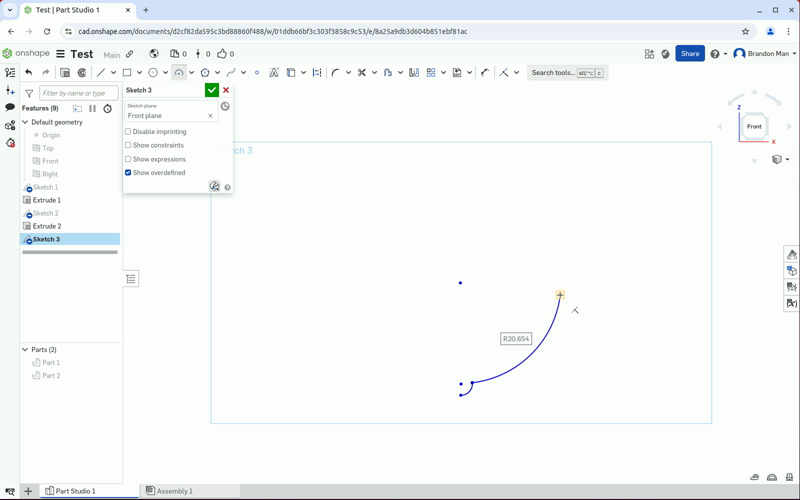
mouse_move(573, 282)
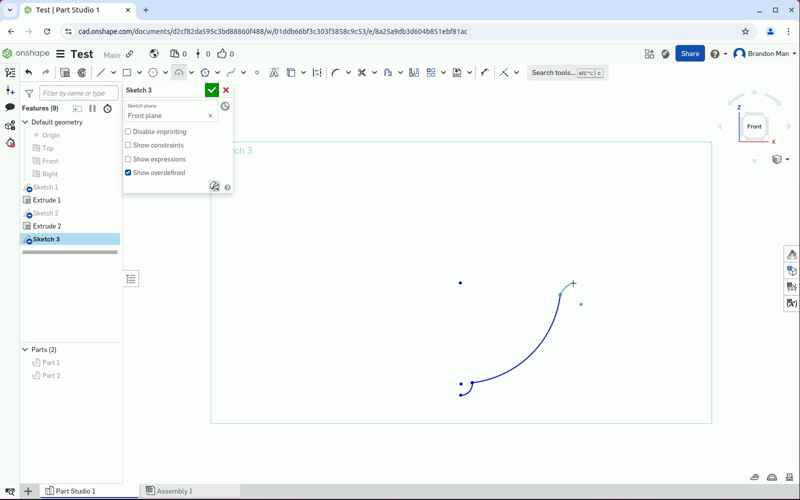
click(573, 282)
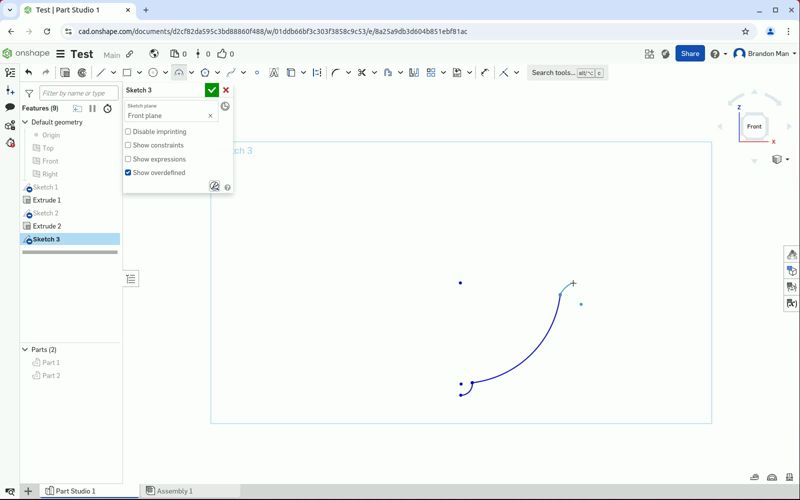
mouse_move(569, 291)
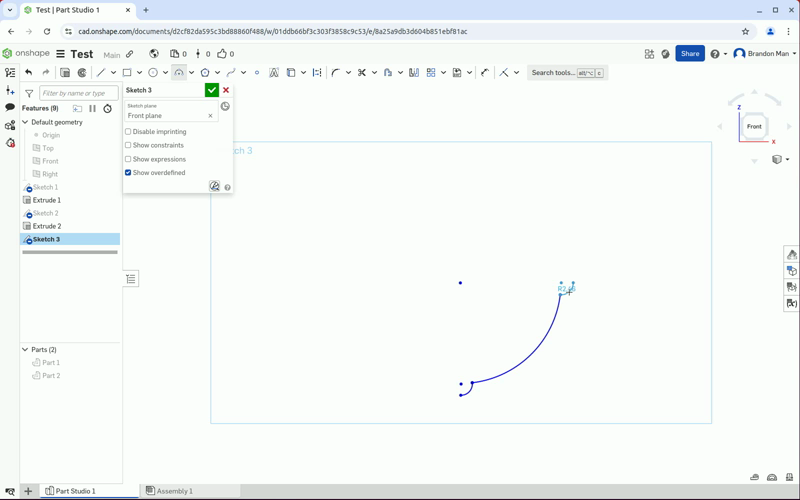
click(569, 291)
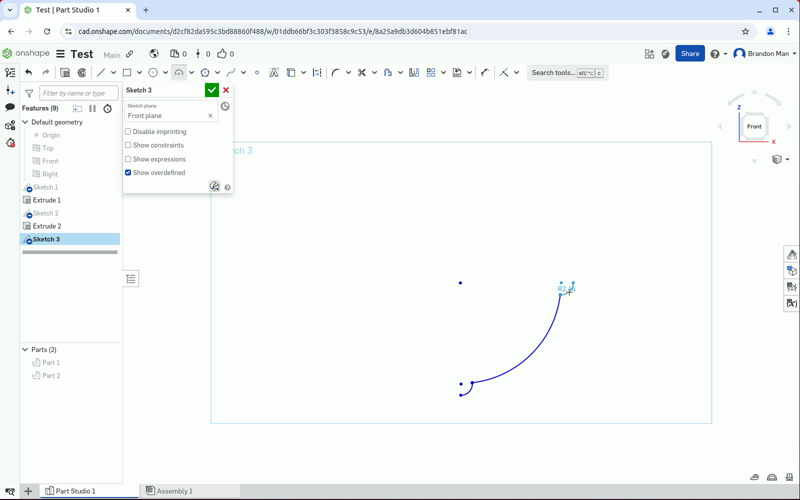
key_up(shift)
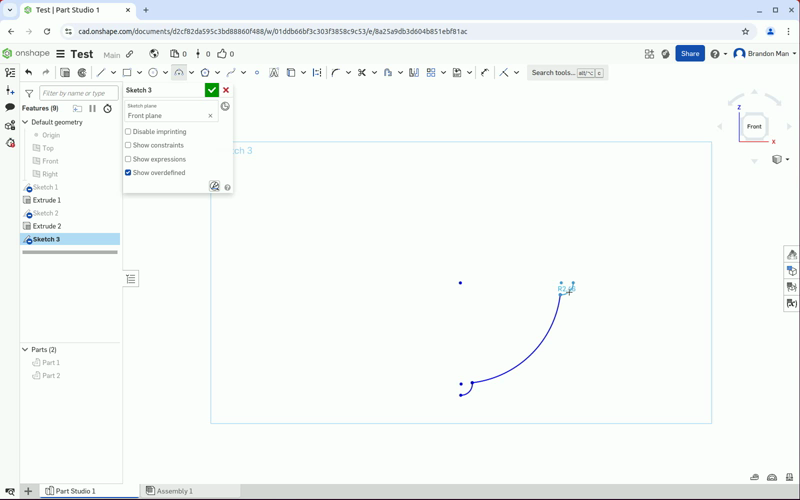
key(esc)
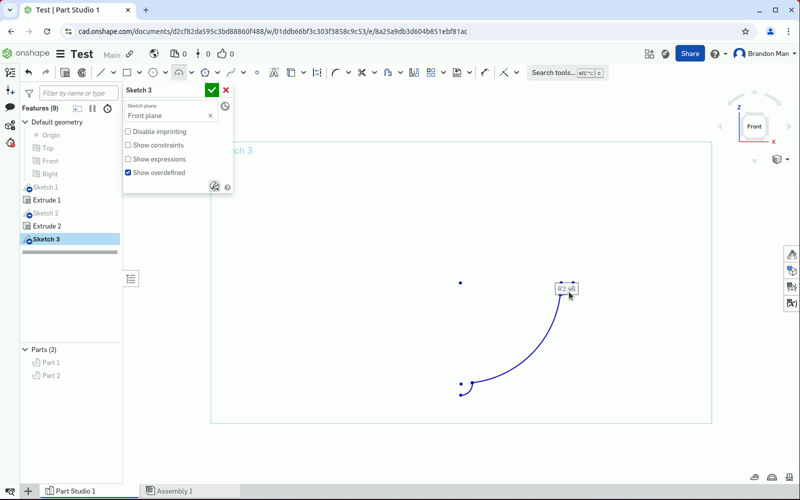
key(l)
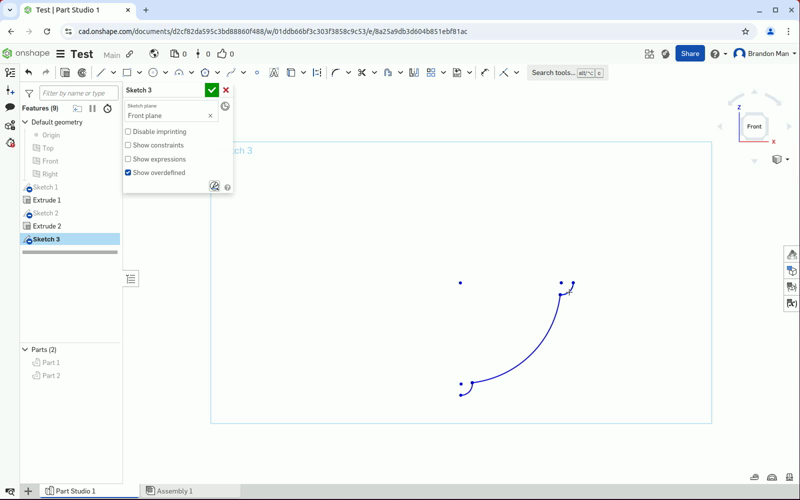
mouse_move(573, 282)
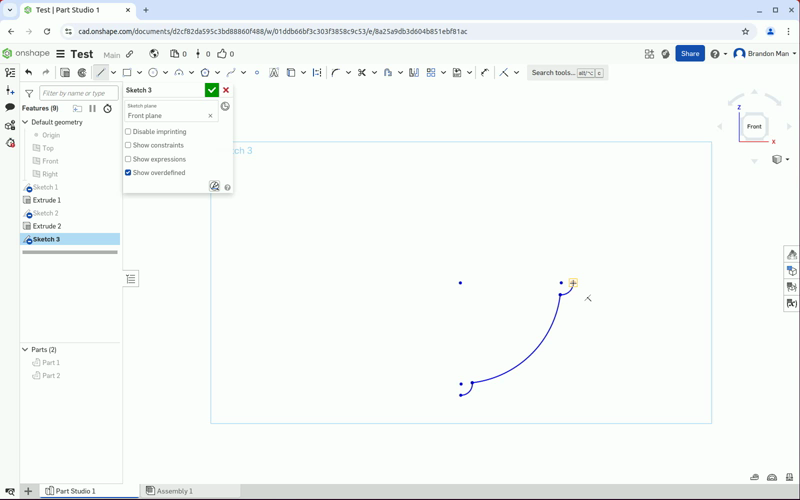
click(573, 282)
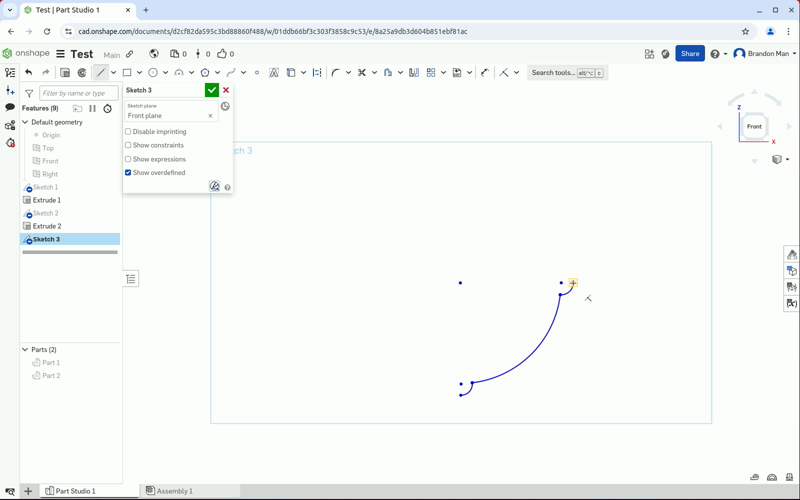
key_down(shift)
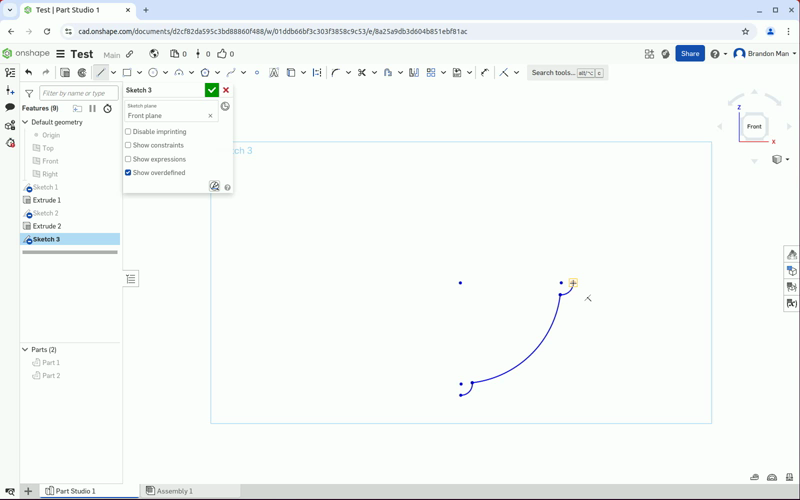
mouse_move(589, 282)
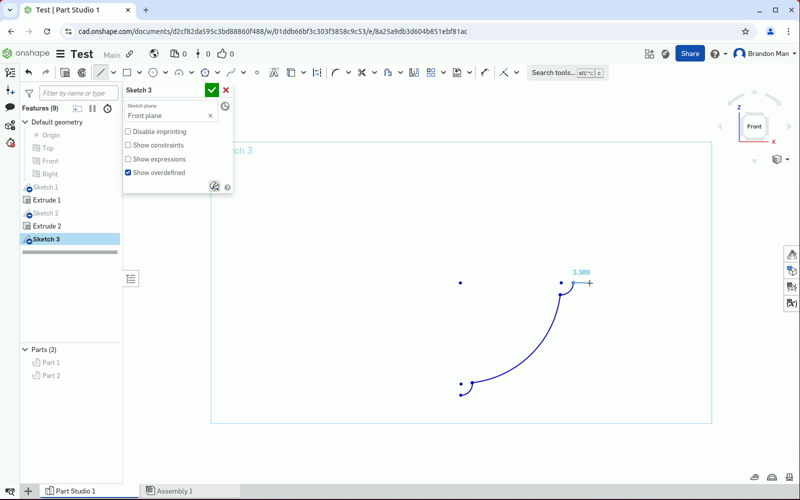
mouse_move(541, 282)
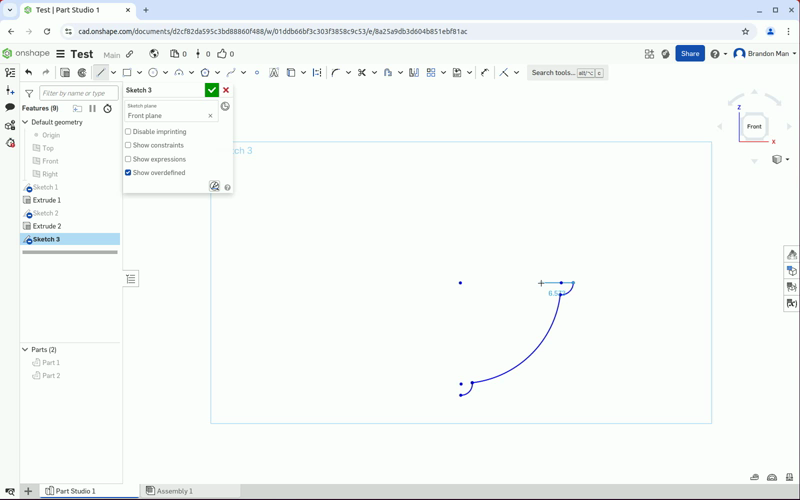
click(541, 282)
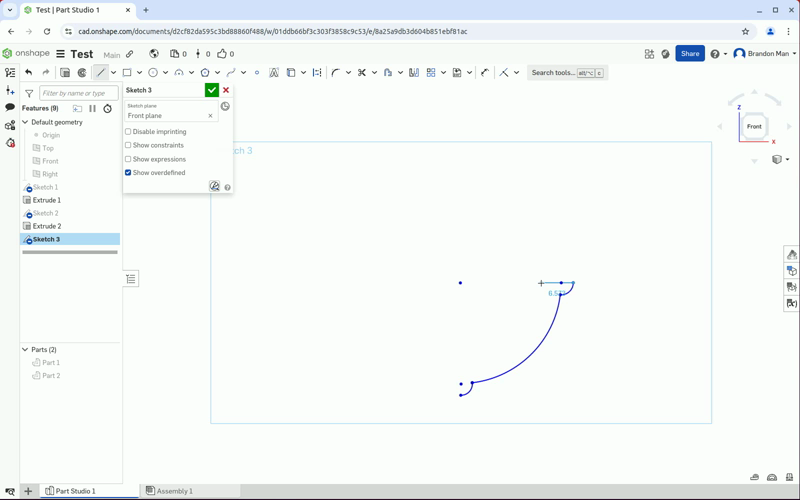
key_up(shift)
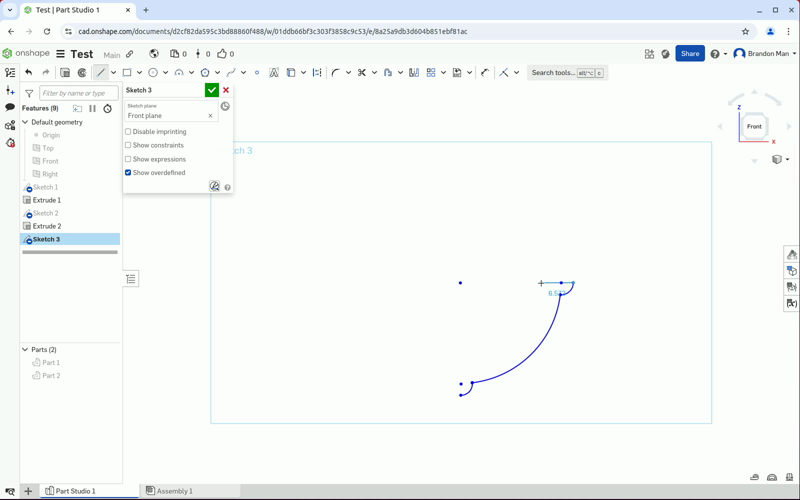
key(esc)
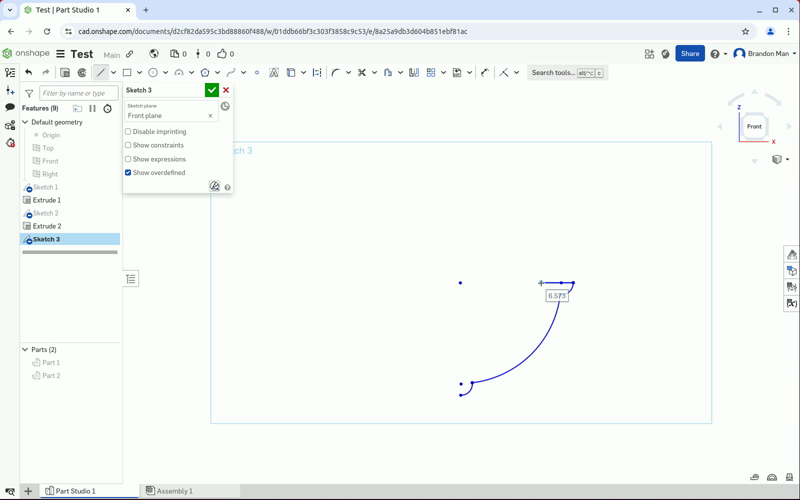
key(a)
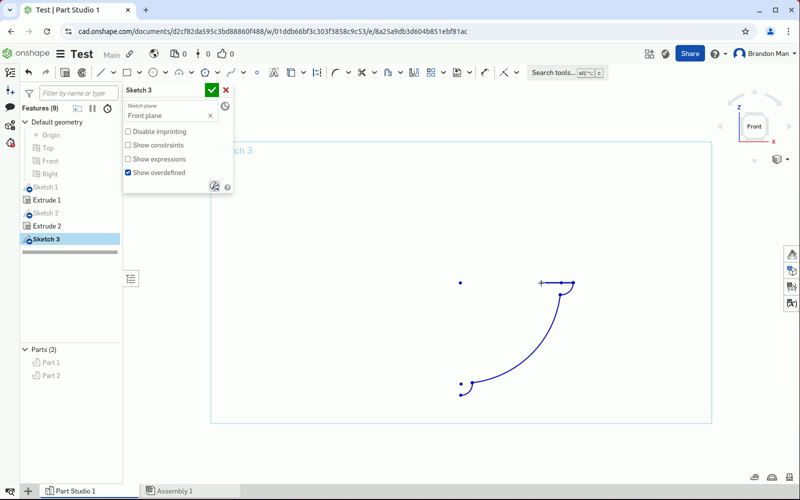
mouse_move(541, 282)
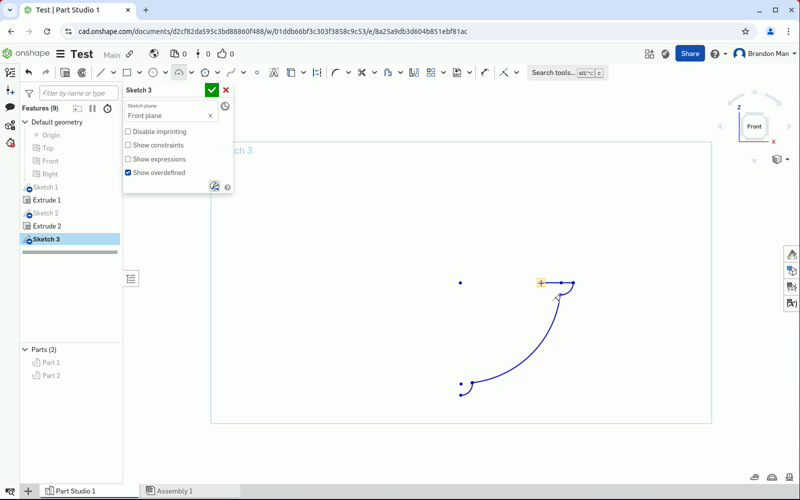
click(541, 282)
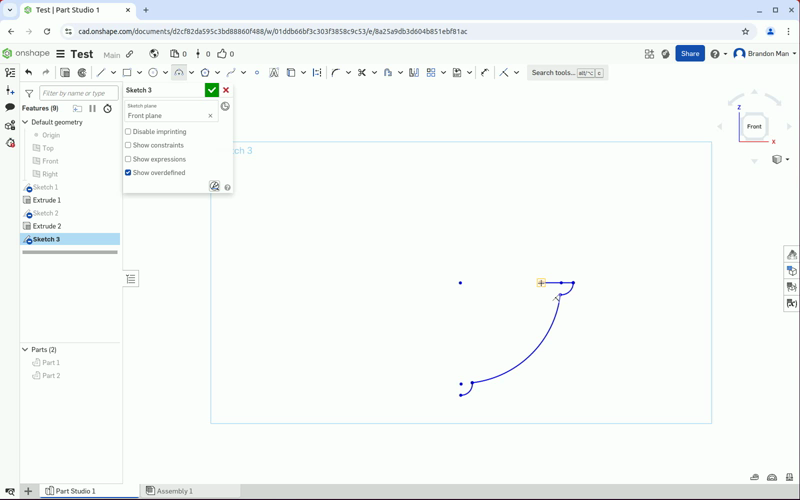
key_down(shift)
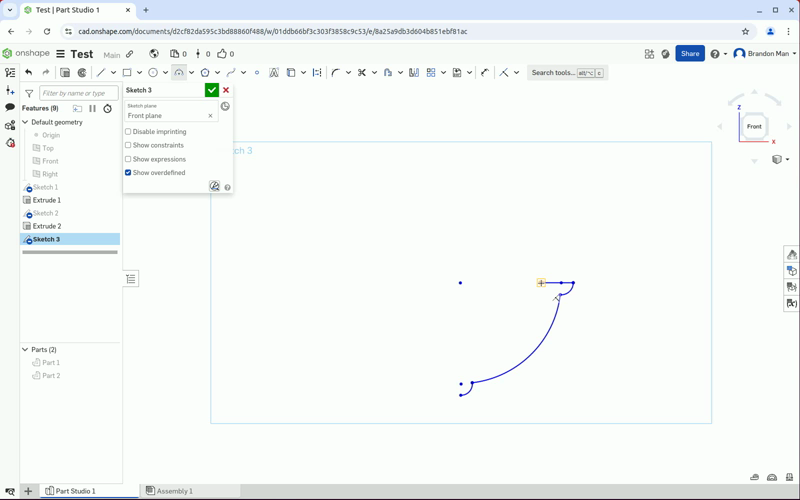
mouse_move(460, 363)
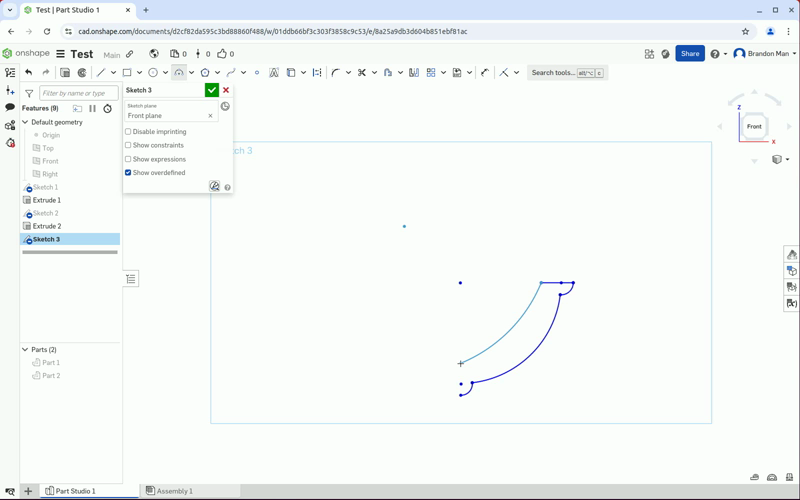
click(460, 363)
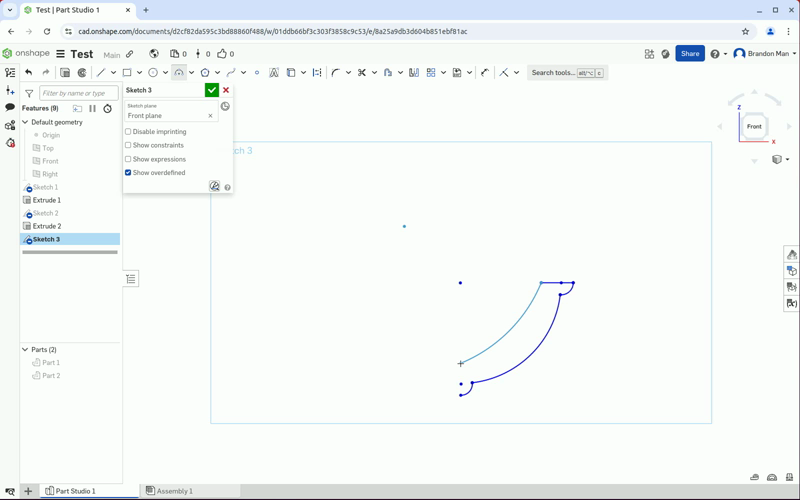
mouse_move(517, 339)
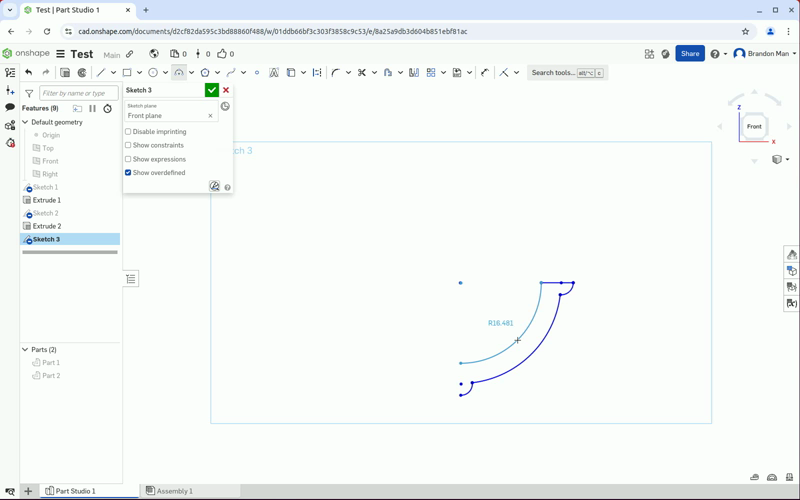
click(517, 339)
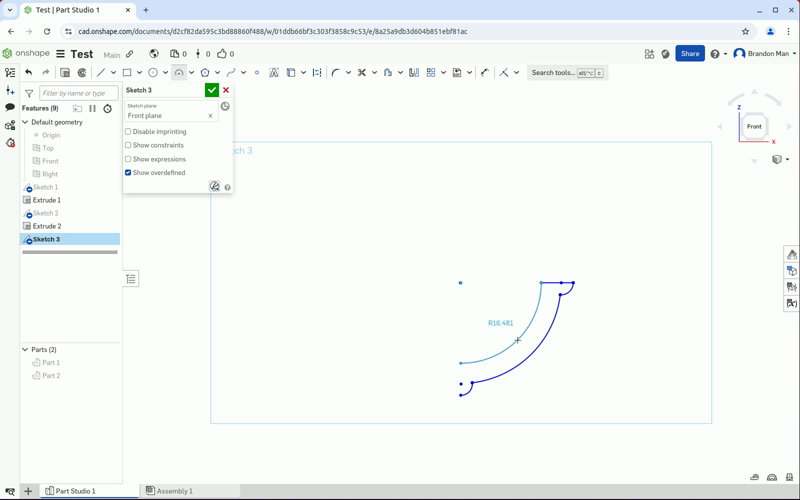
key_up(shift)
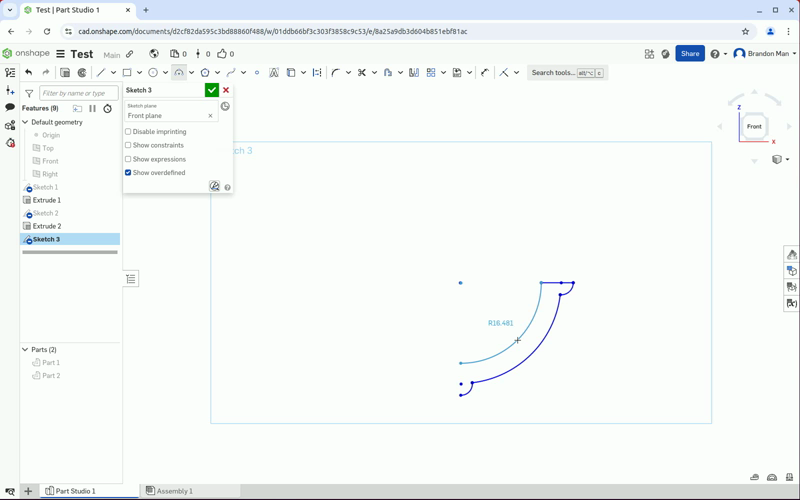
key(esc)
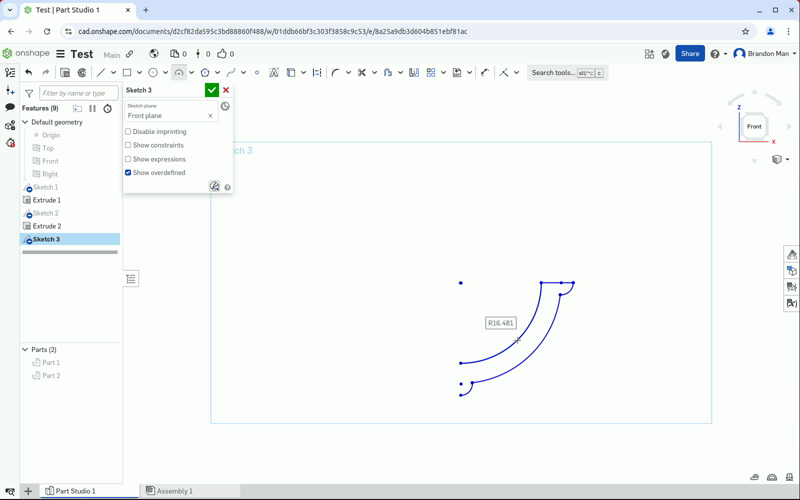
key(l)
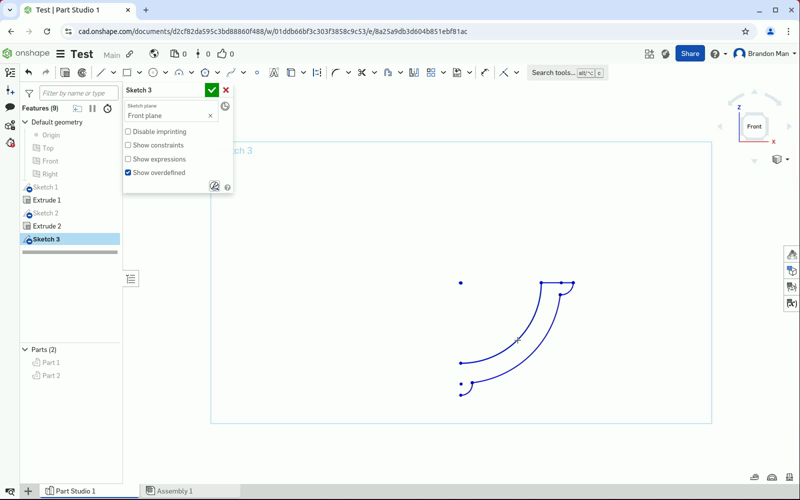
mouse_move(460, 363)
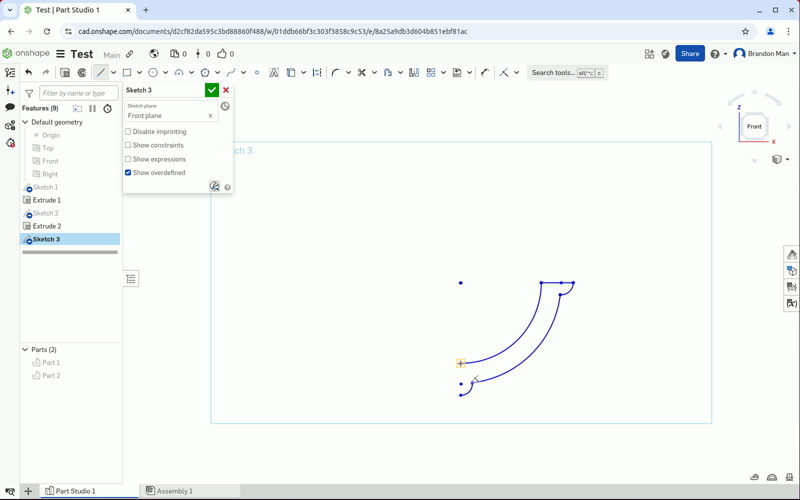
click(460, 363)
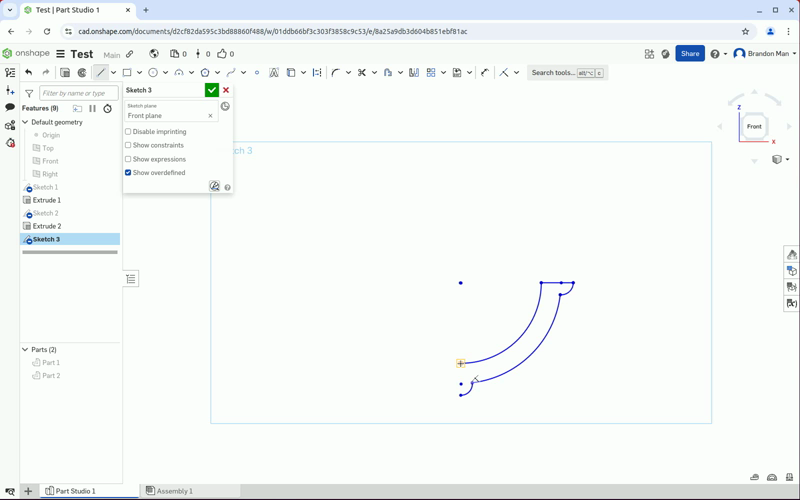
mouse_move(490, 363)
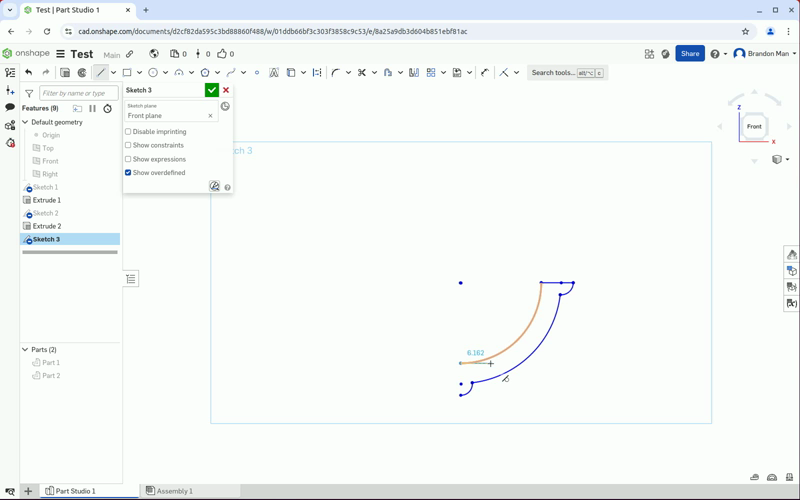
key_down(shift)
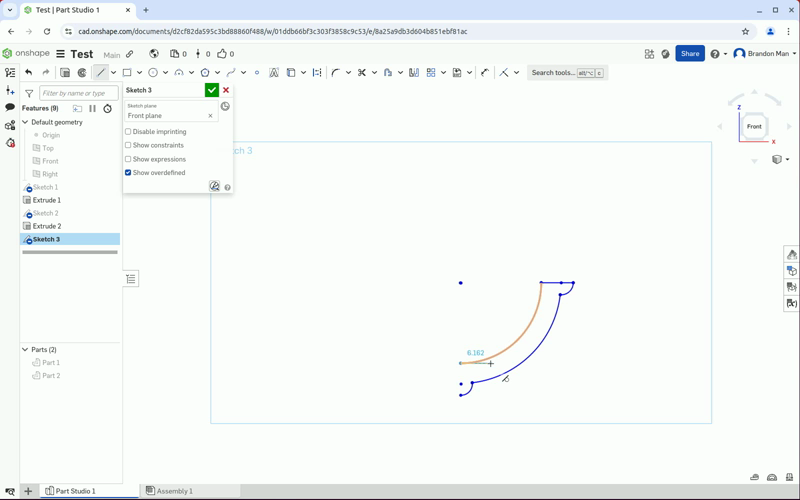
mouse_move(460, 395)
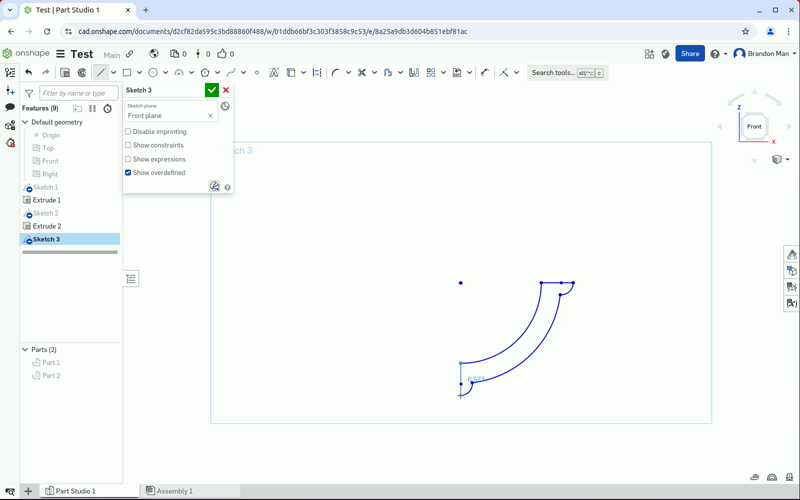
key_up(shift)
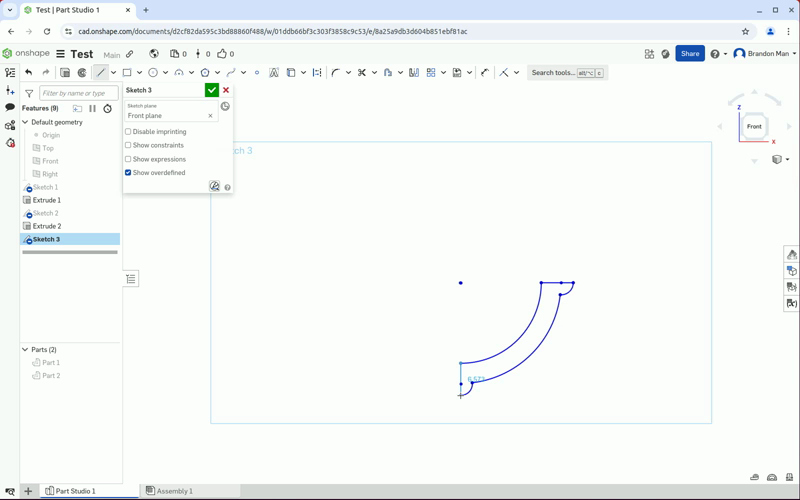
click(460, 395)
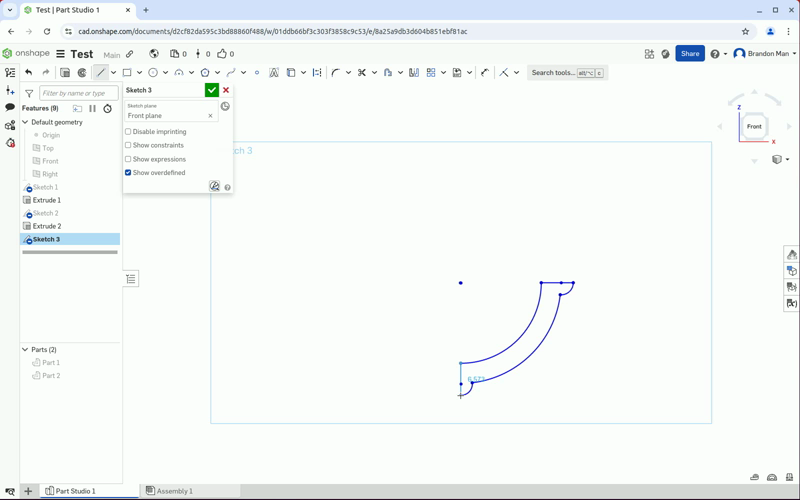
key(esc)
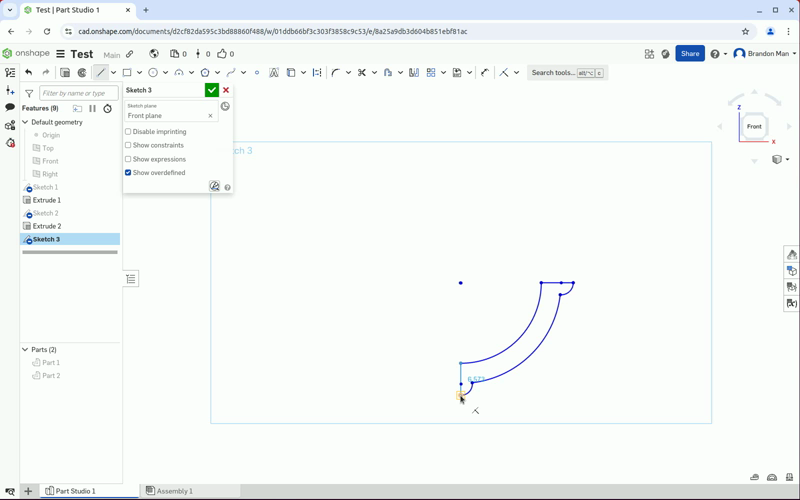
mouse_move(545, 312)
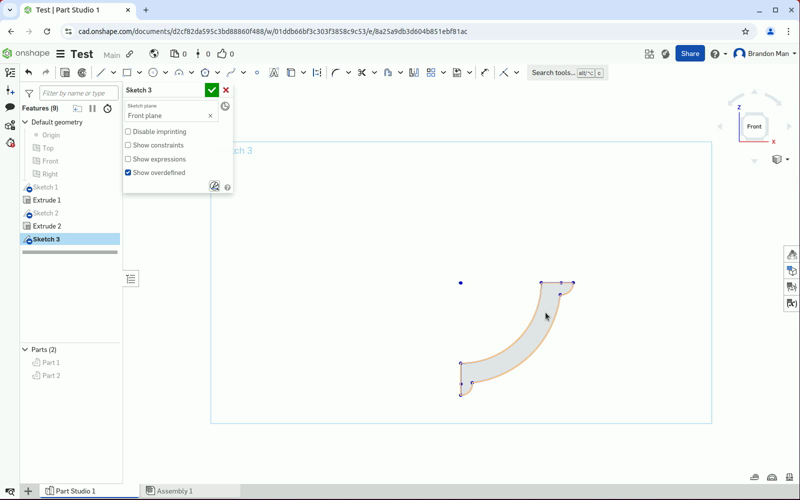
click(545, 312)
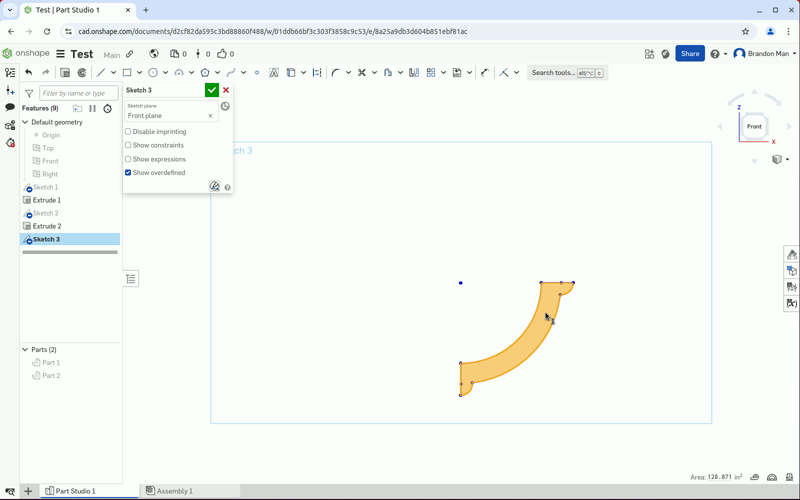
mouse_move(73, 352)
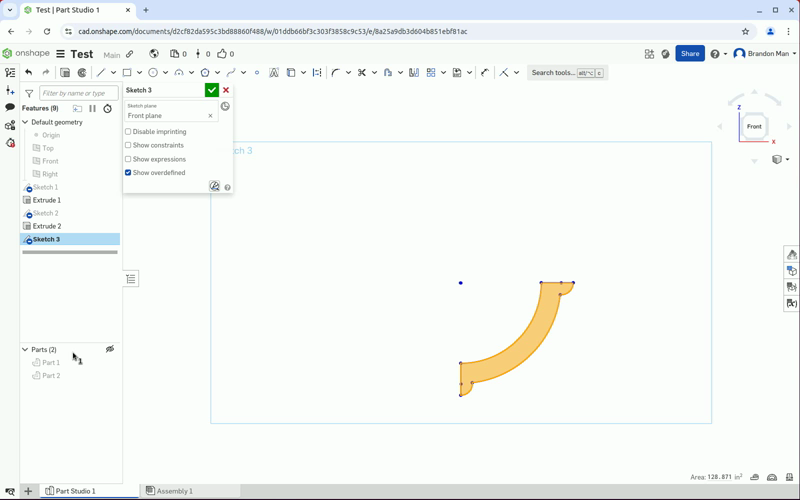
key(shift+y)
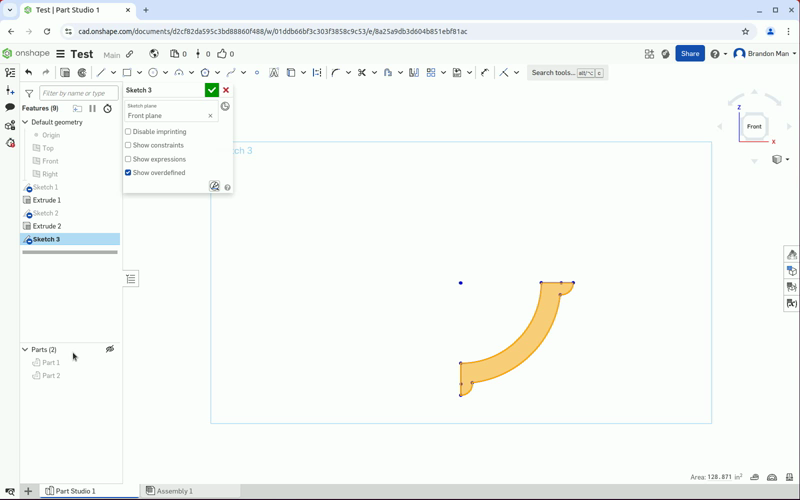
key(shift+e)
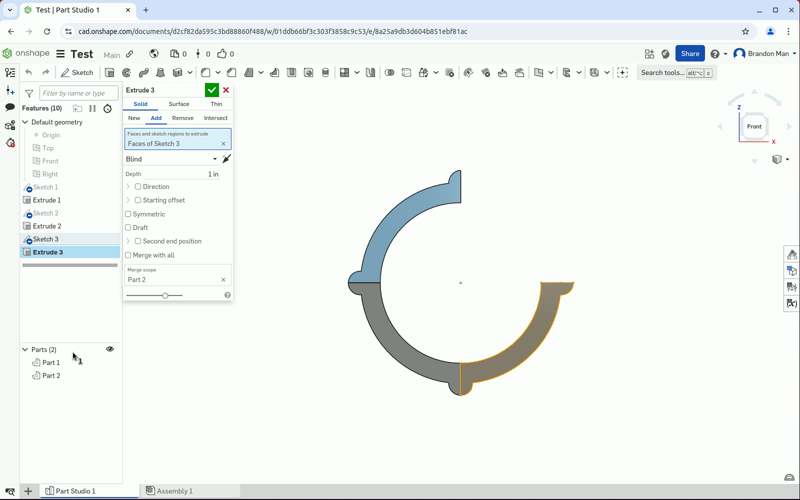
mouse_move(143, 106)
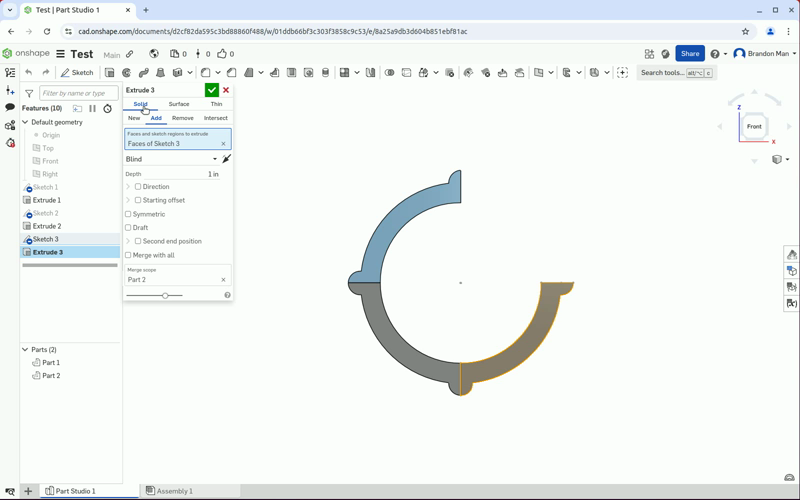
click(143, 106)
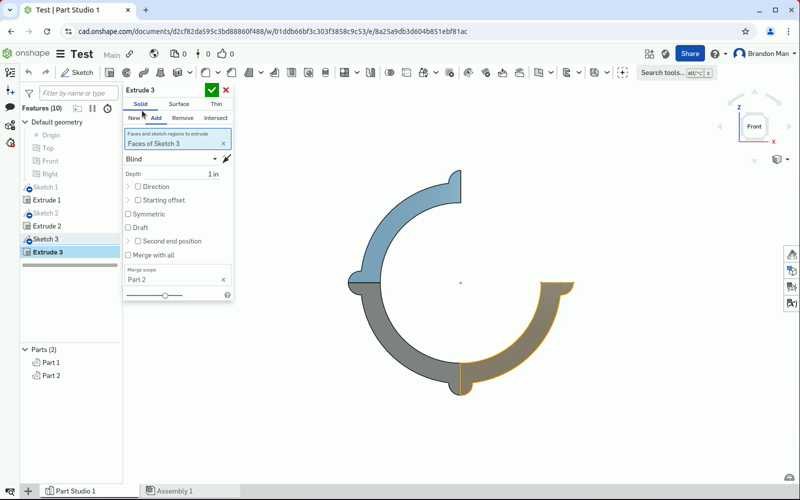
mouse_move(137, 120)
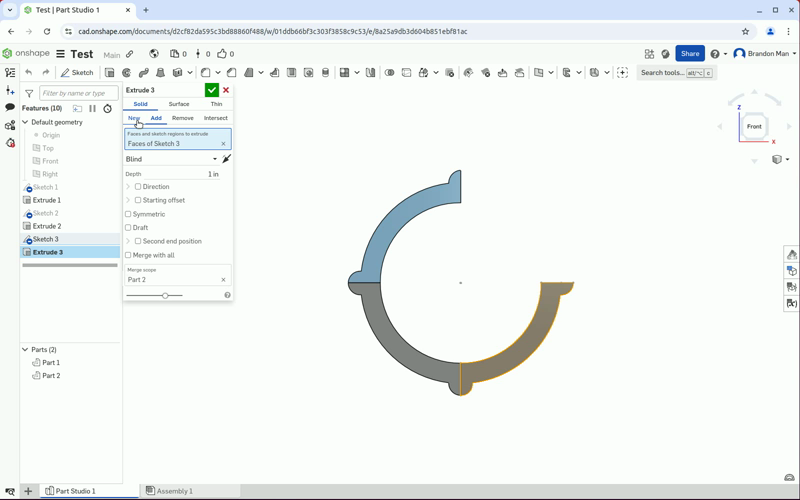
click(137, 120)
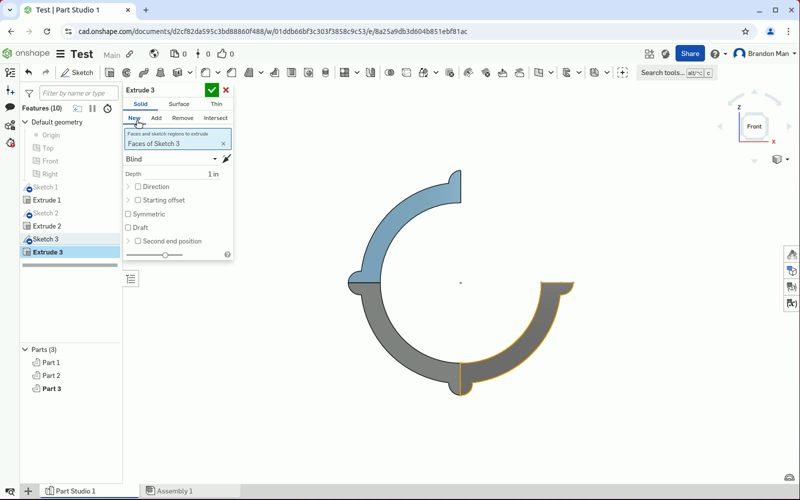
key(tab, 4)
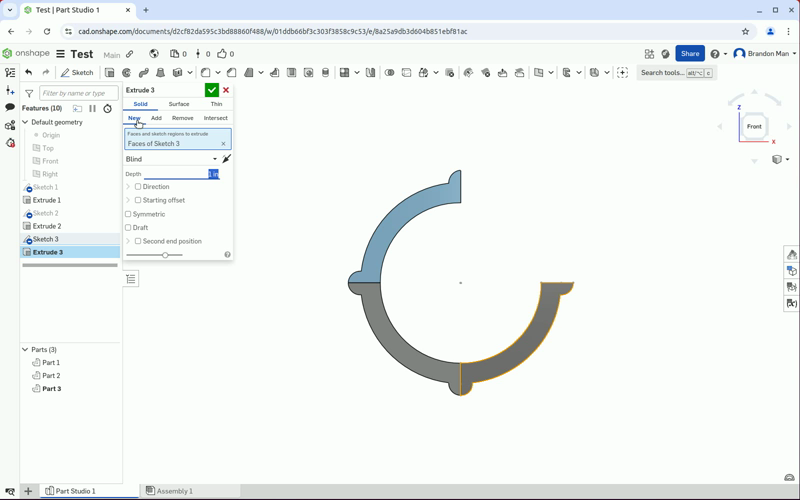
text(8.184)
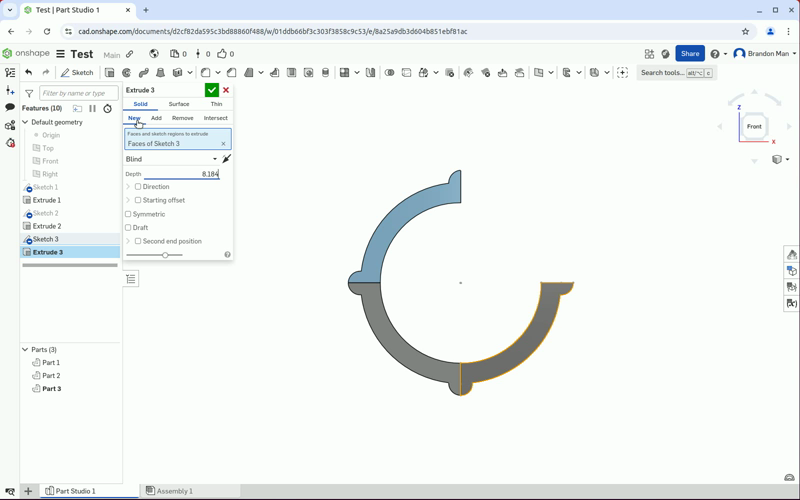
key(enter)
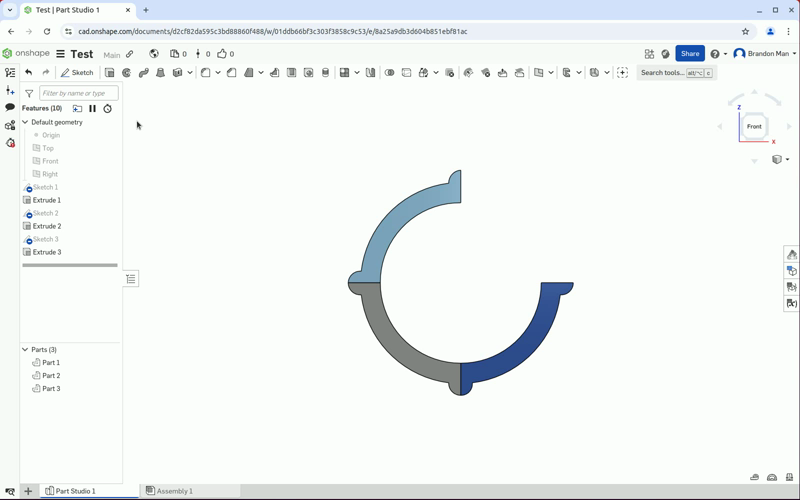
key(shift+h)
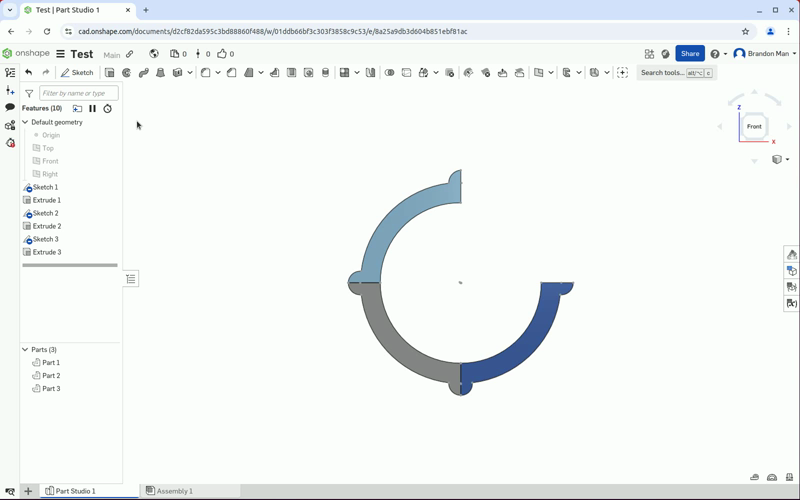
key(shift+h)
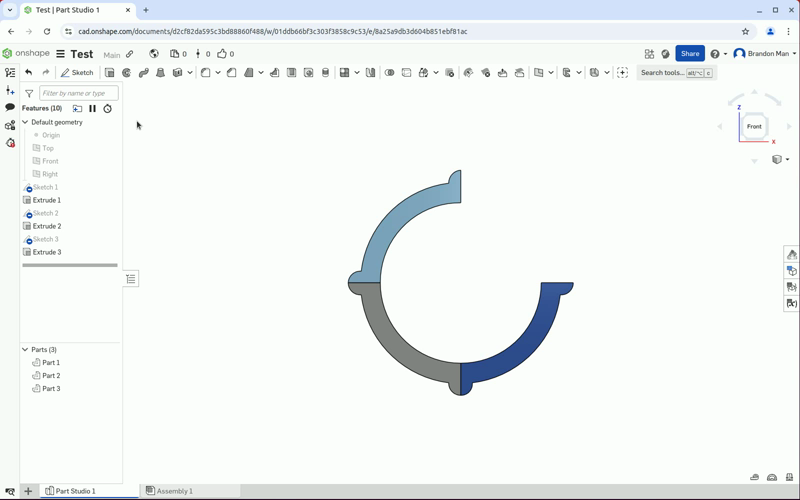
mouse_move(73, 189)
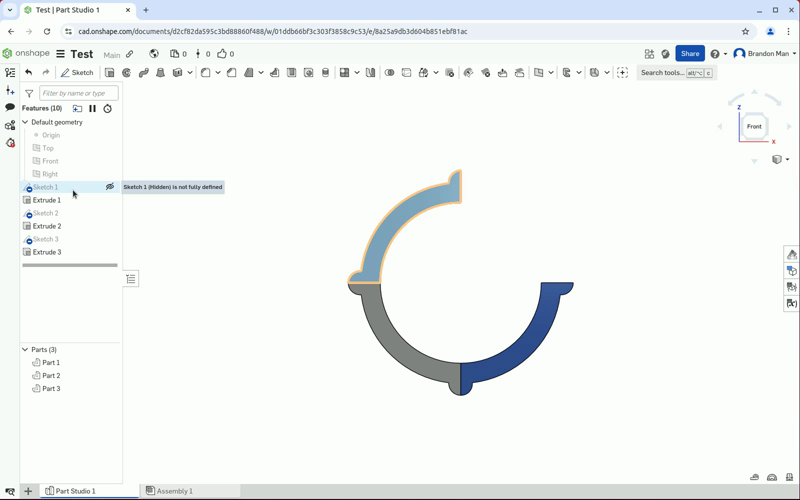
click(73, 189)
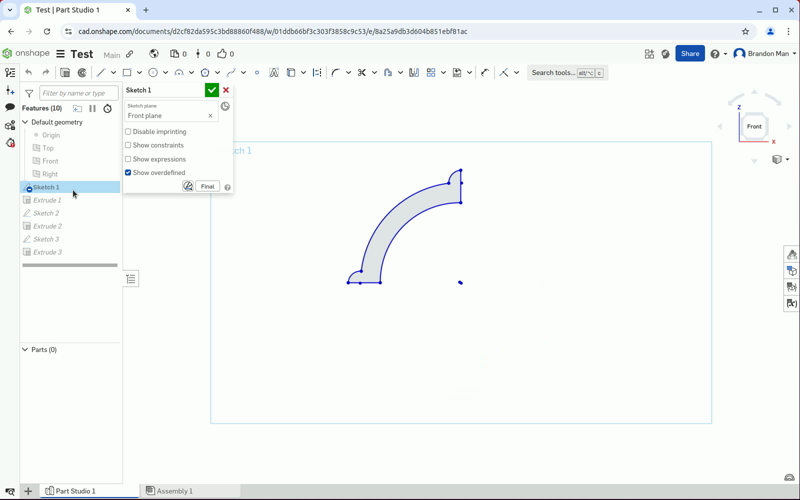
mouse_move(229, 92)
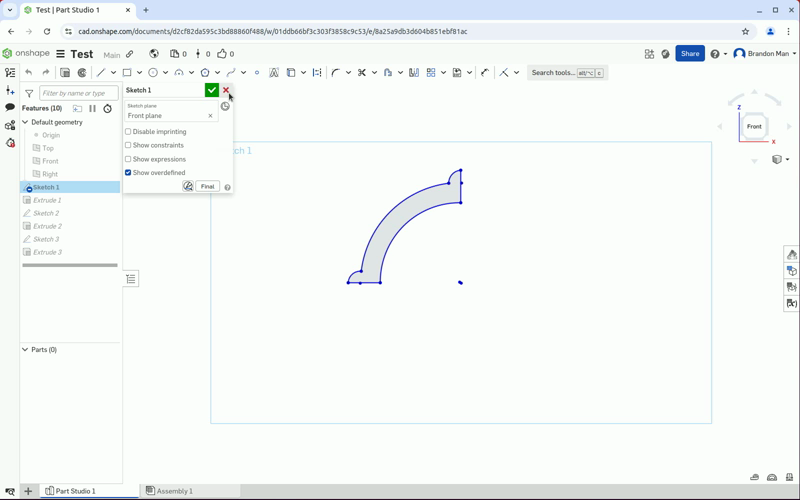
click(229, 92)
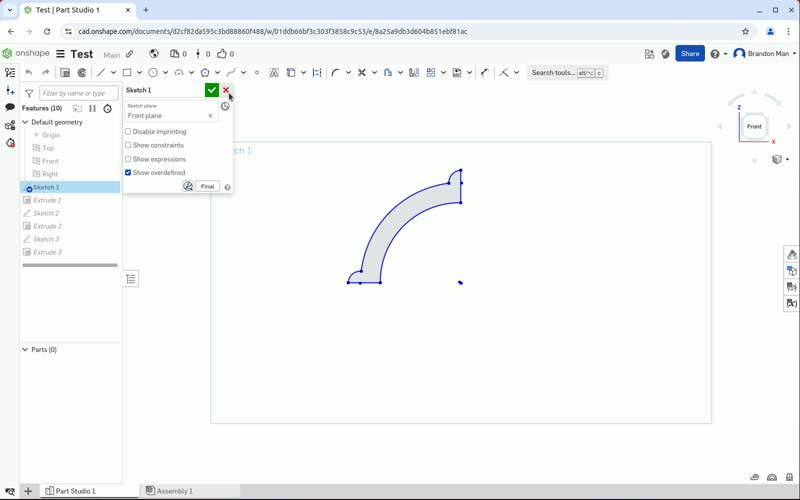
key(shift+s)
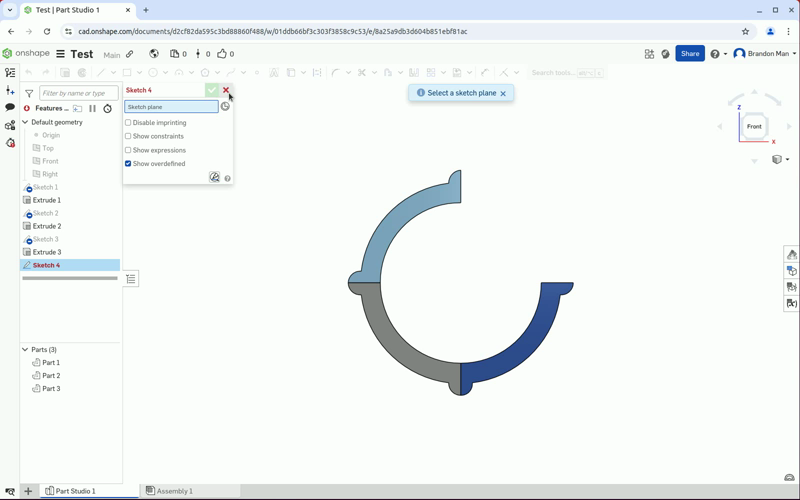
mouse_move(73, 163)
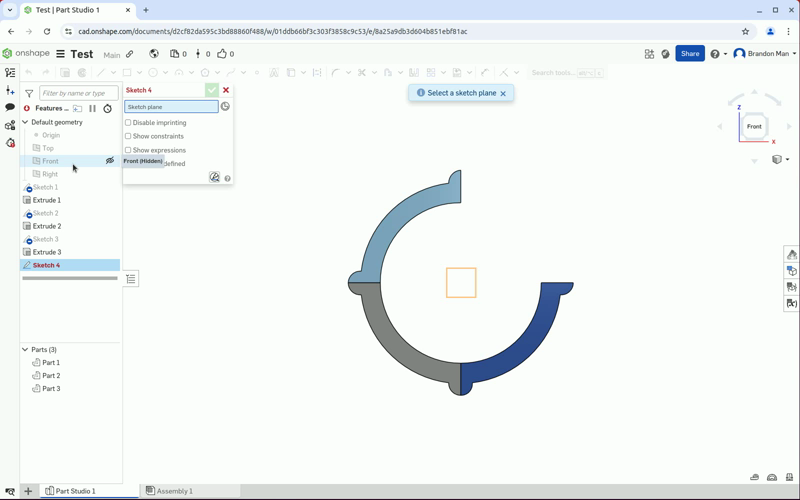
click(73, 163)
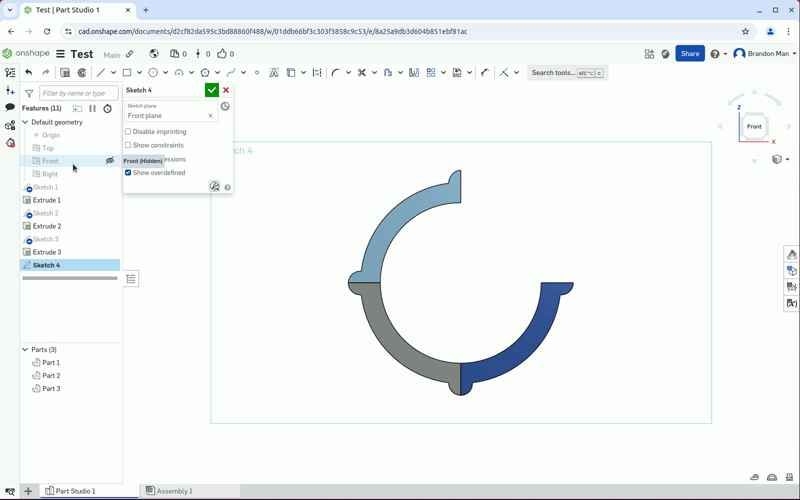
mouse_move(73, 352)
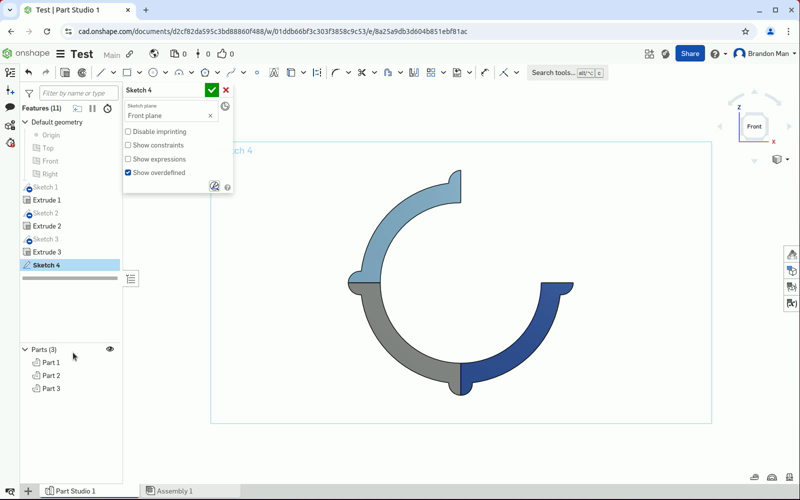
key(y)
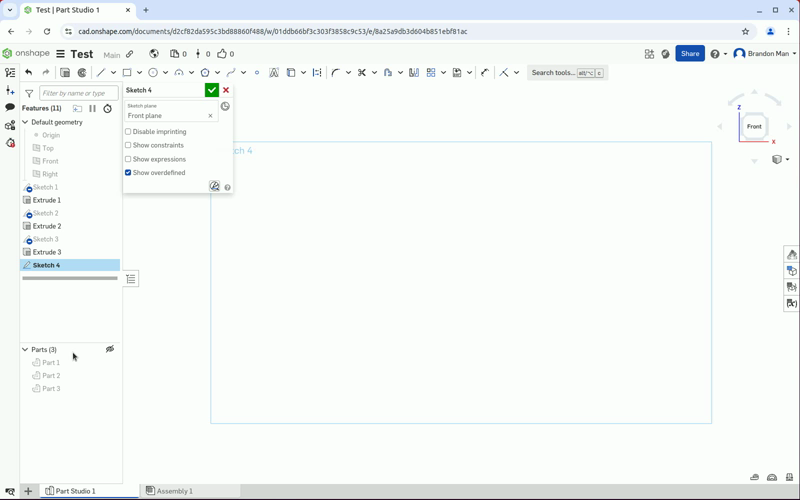
key(a)
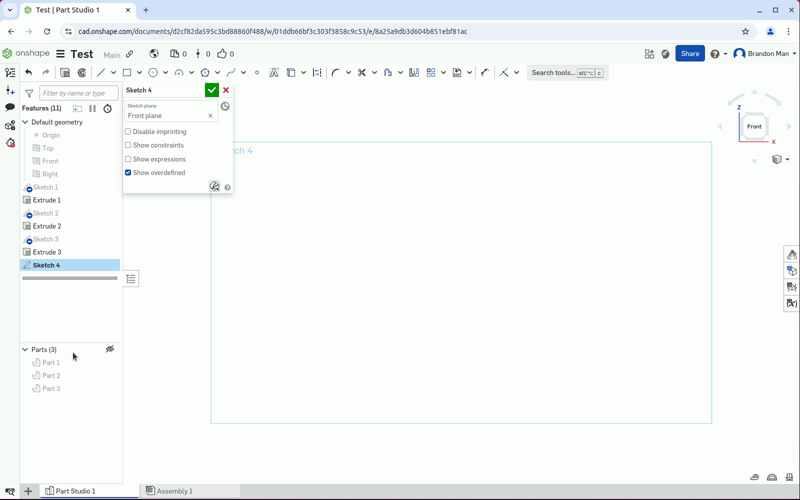
key_down(shift)
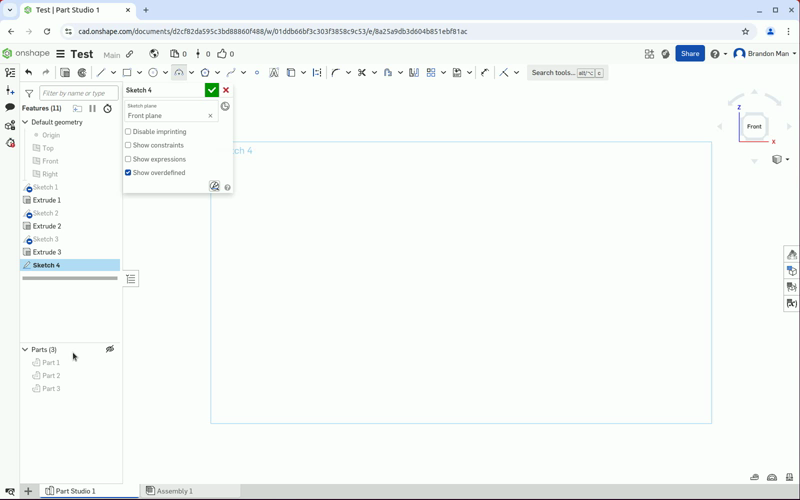
mouse_move(460, 201)
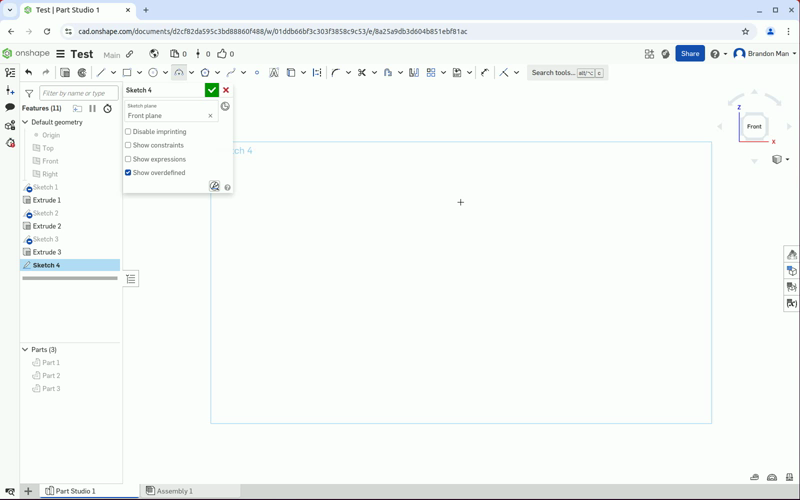
click(460, 201)
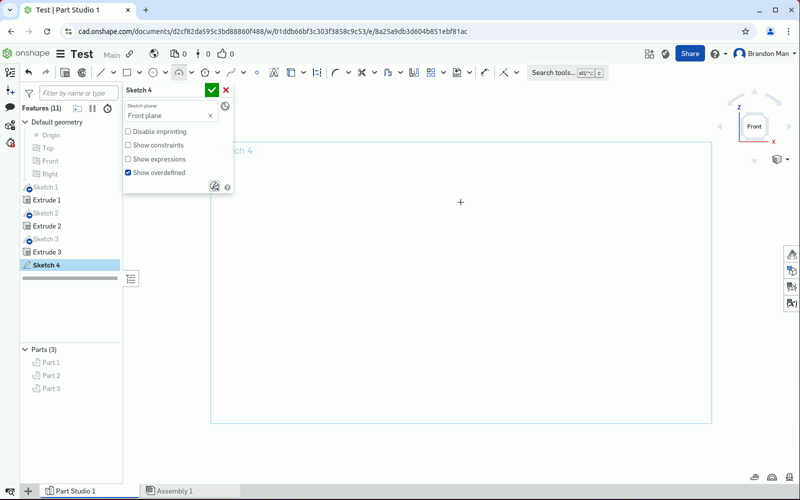
key_up(shift)
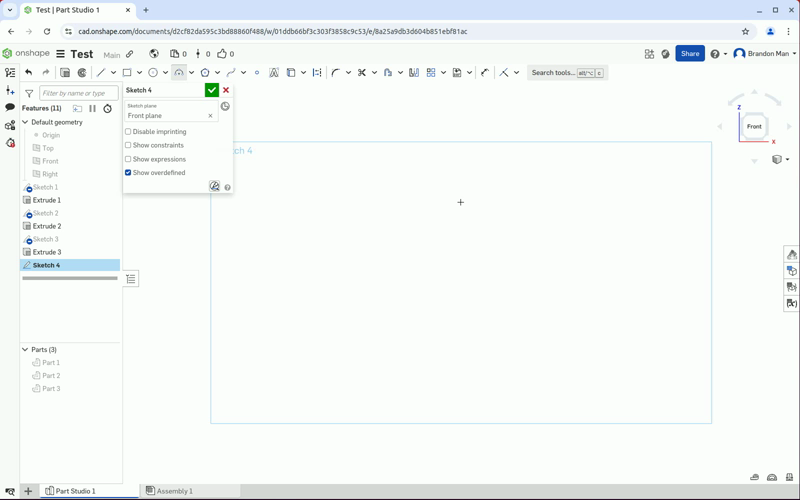
key_down(shift)
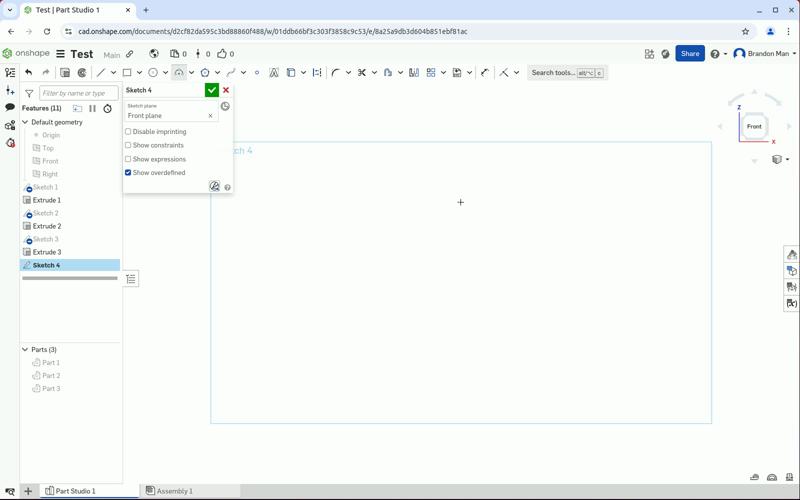
mouse_move(541, 282)
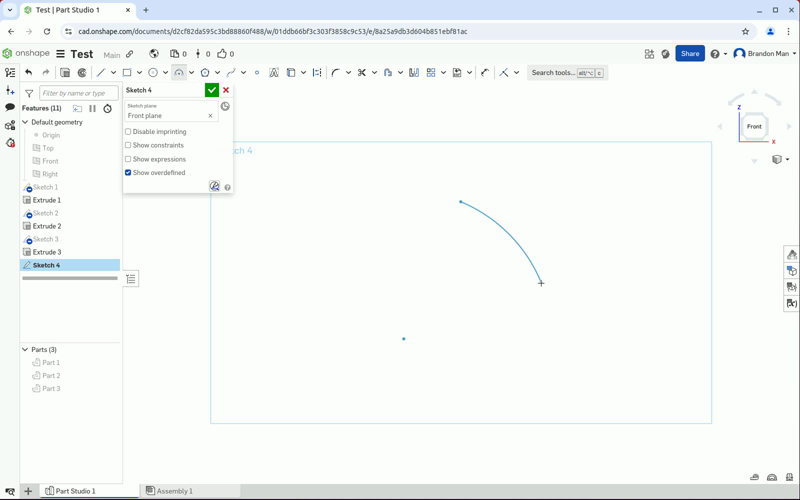
click(541, 282)
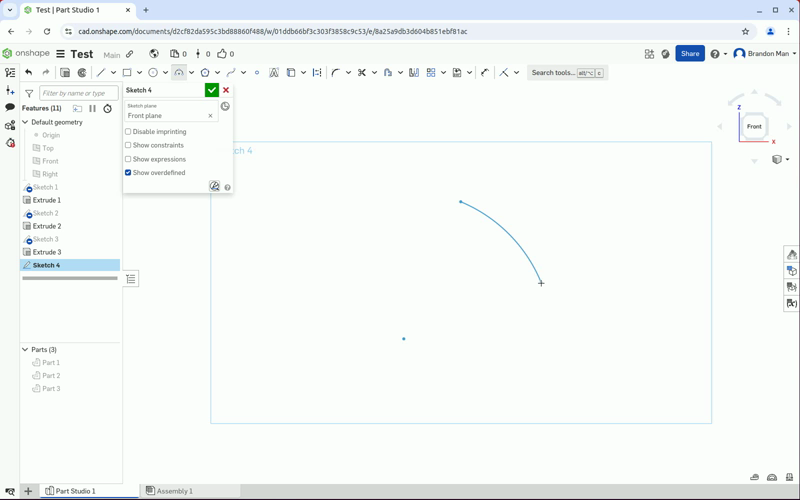
mouse_move(517, 225)
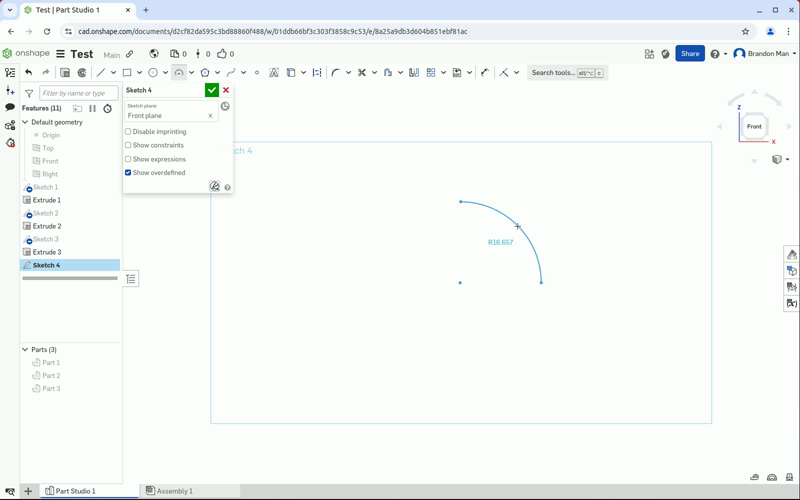
click(517, 225)
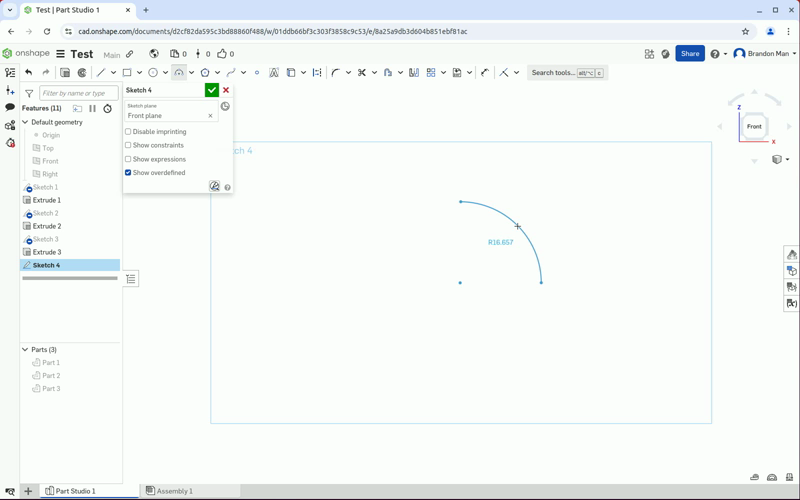
key_up(shift)
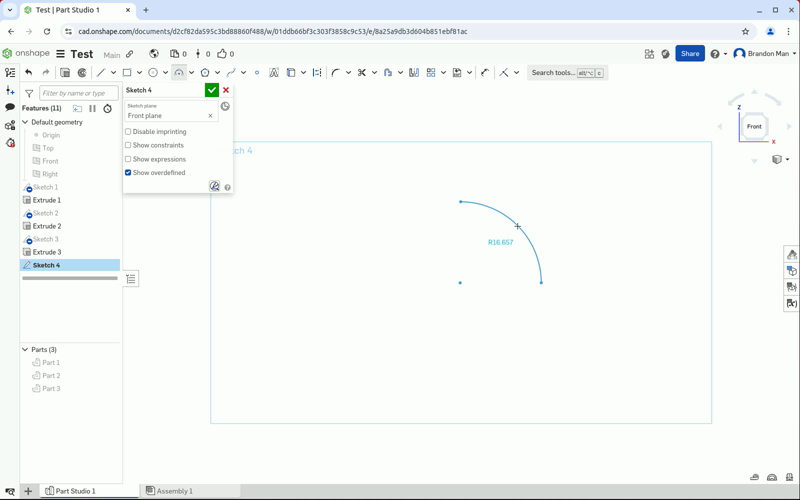
key(esc)
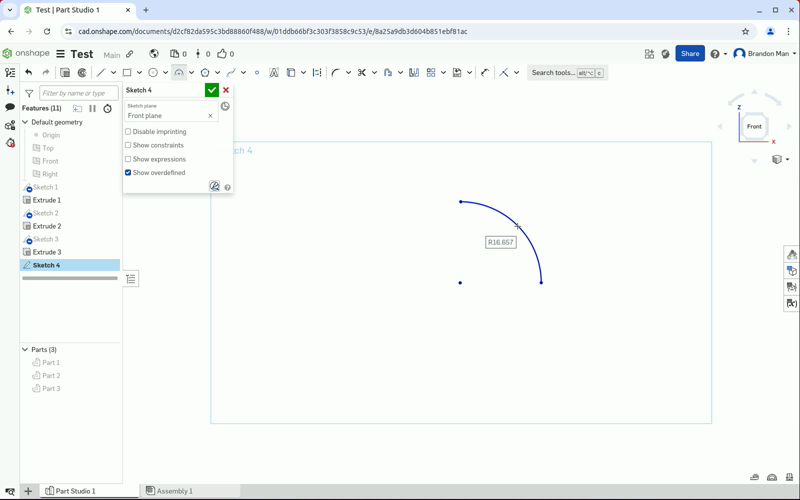
key(l)
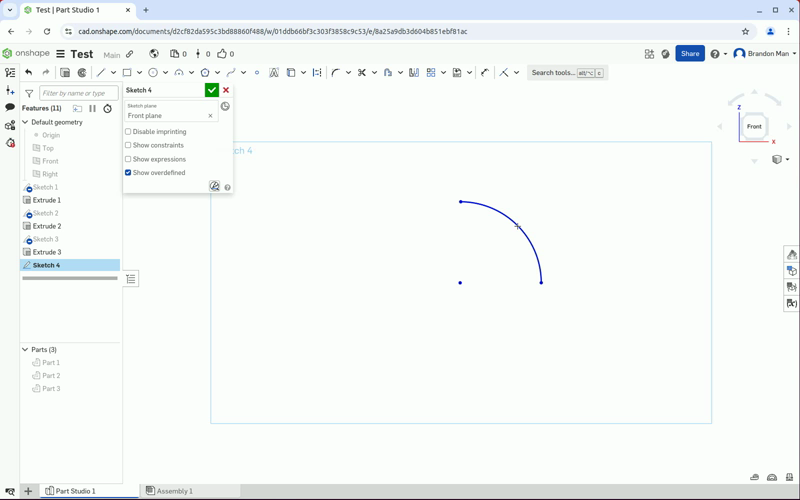
mouse_move(541, 282)
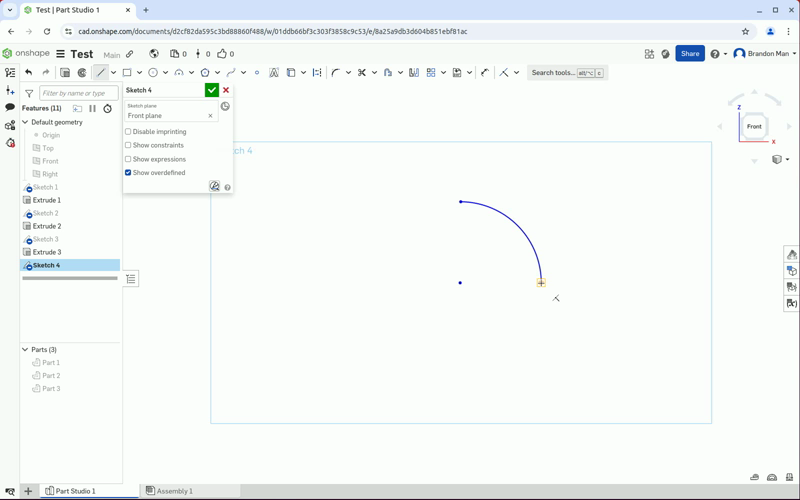
click(541, 282)
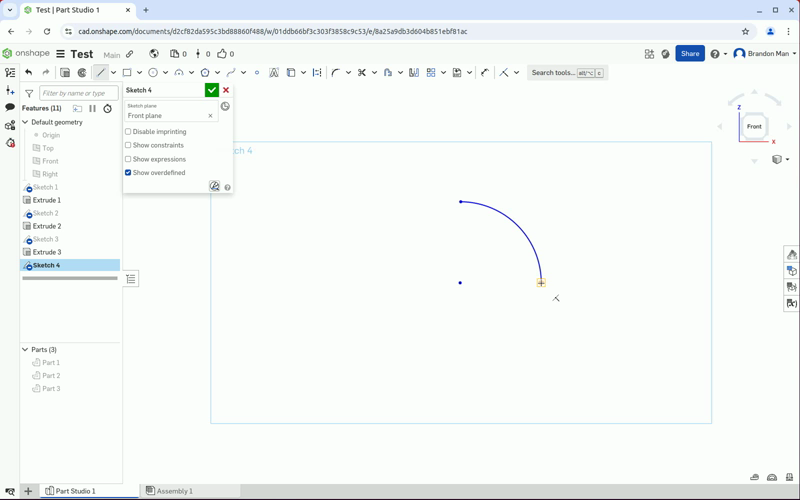
key_down(shift)
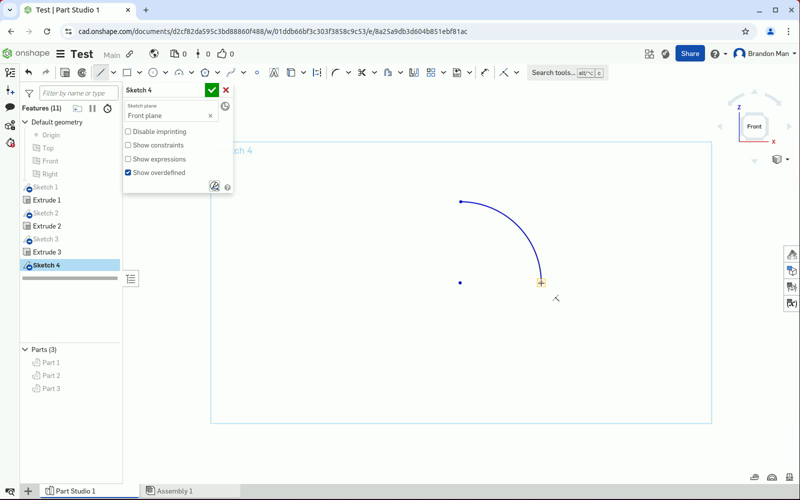
mouse_move(571, 282)
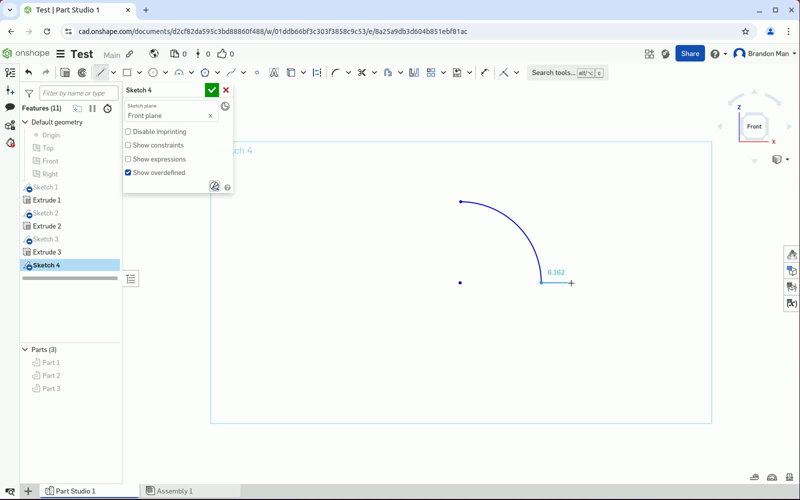
mouse_move(573, 282)
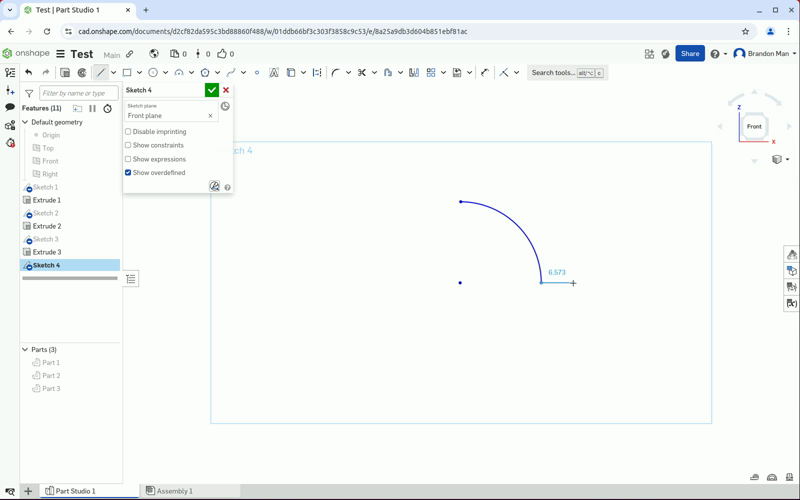
click(573, 282)
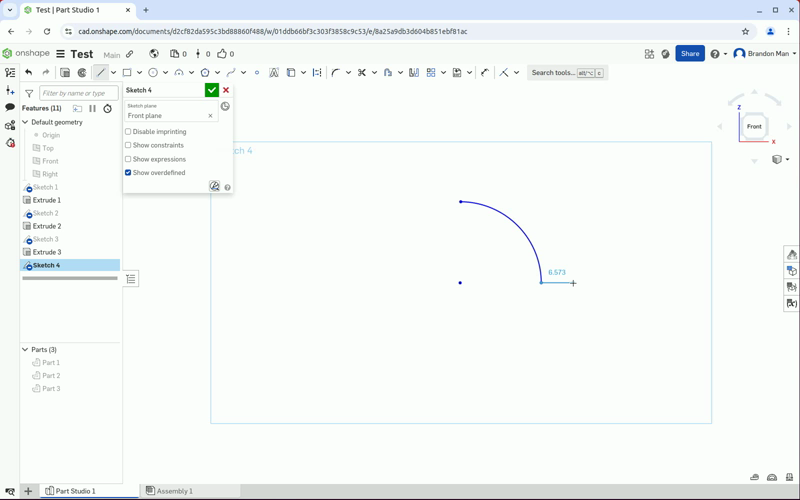
key_up(shift)
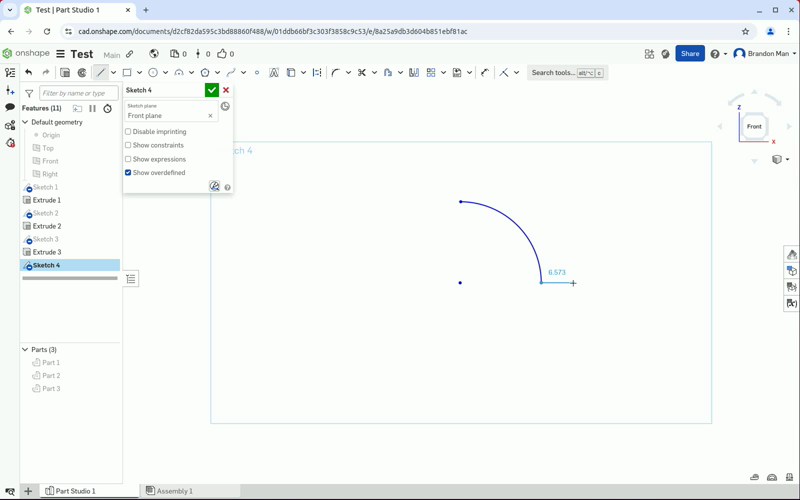
key(esc)
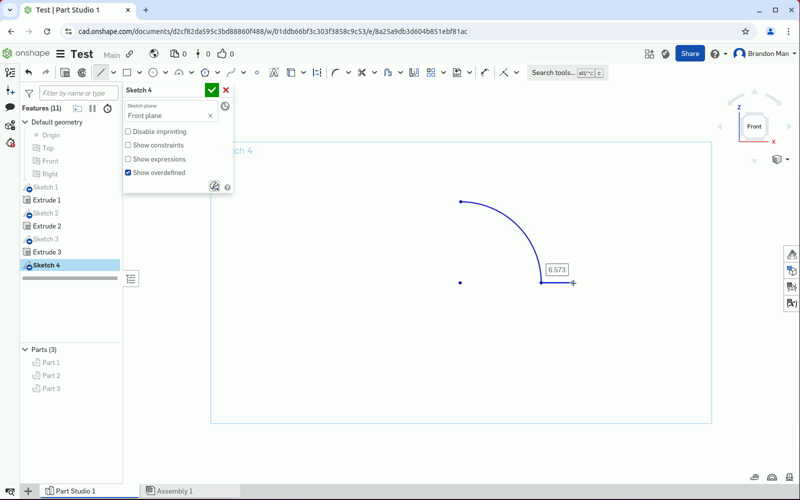
key(a)
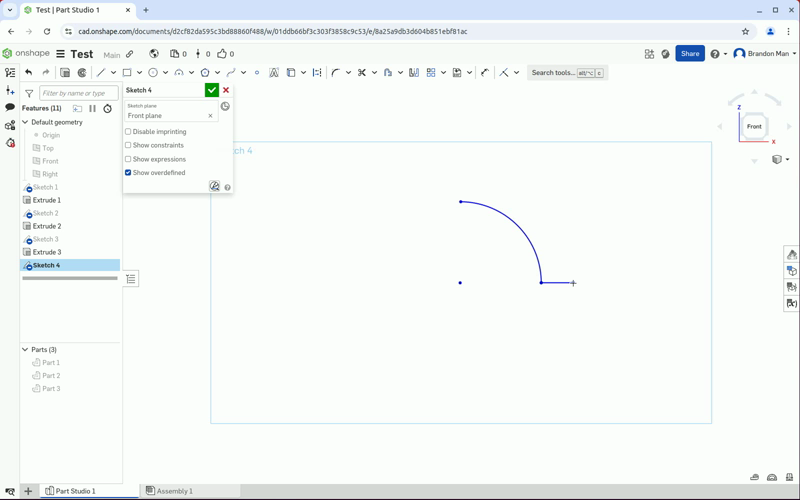
mouse_move(573, 282)
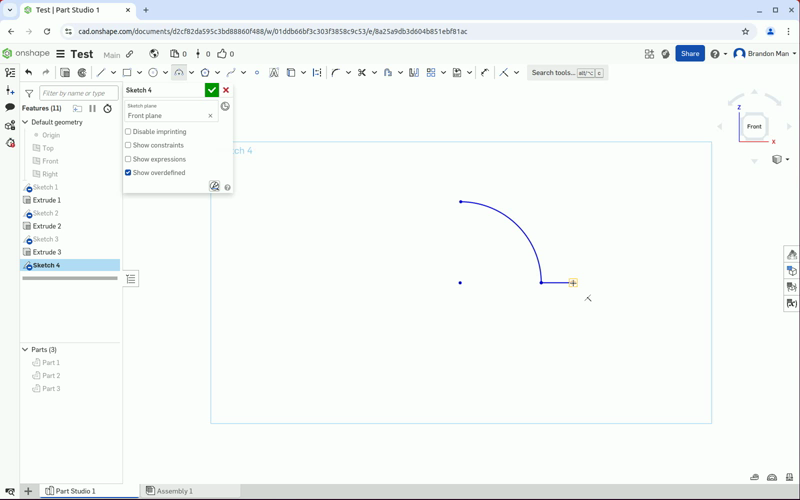
click(573, 282)
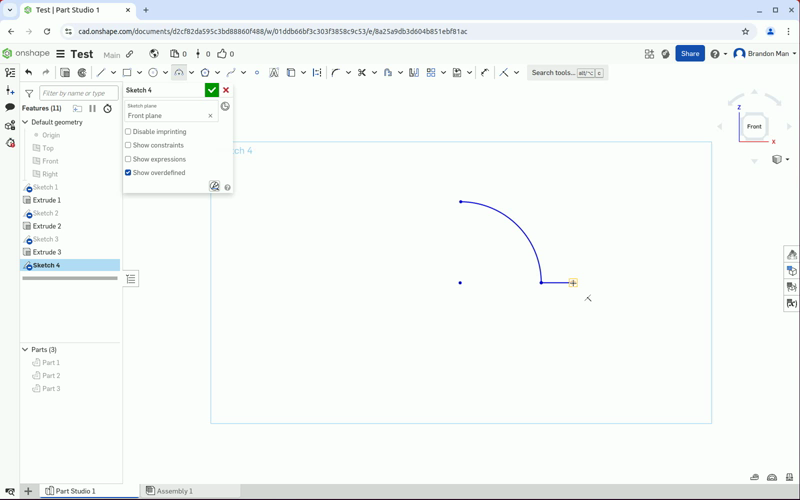
key_down(shift)
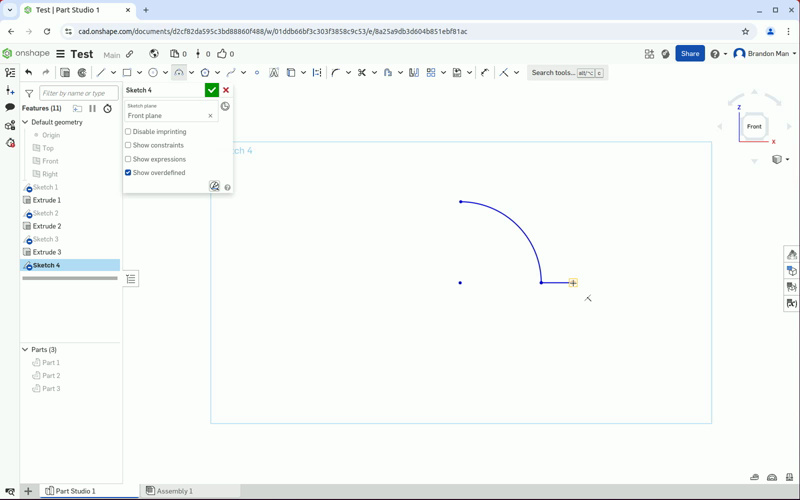
mouse_move(560, 270)
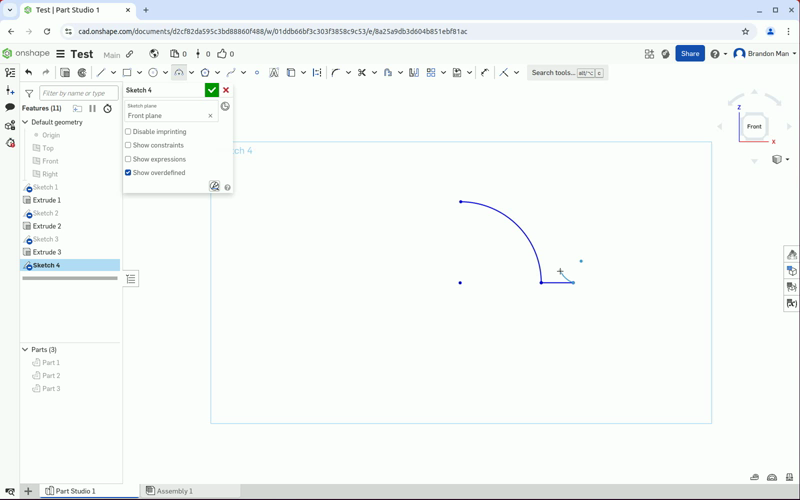
click(560, 270)
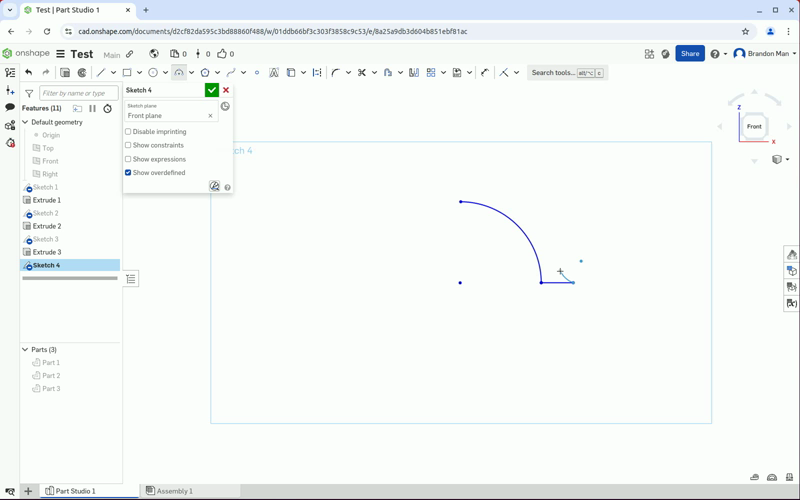
mouse_move(569, 273)
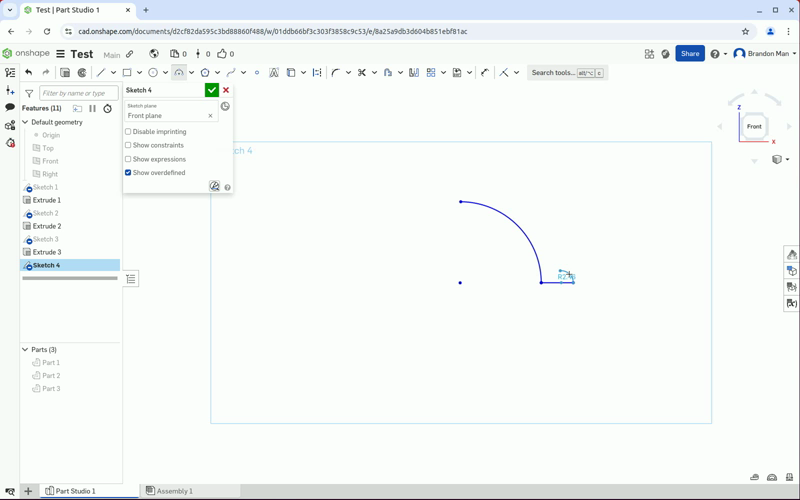
click(569, 273)
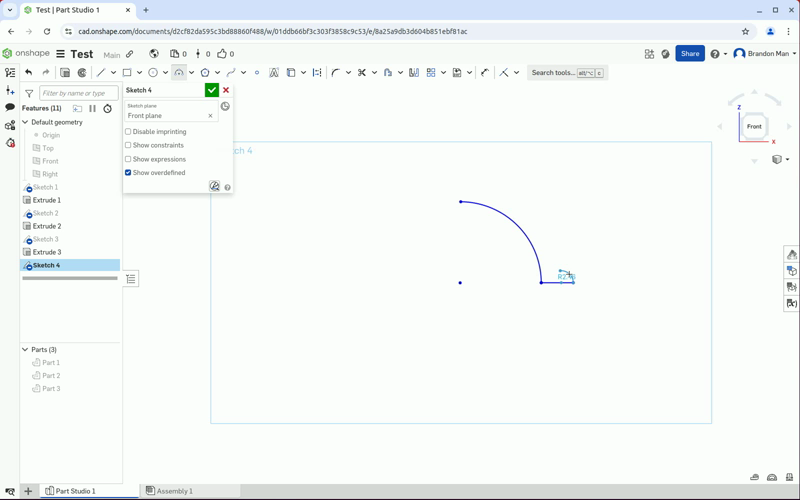
key_up(shift)
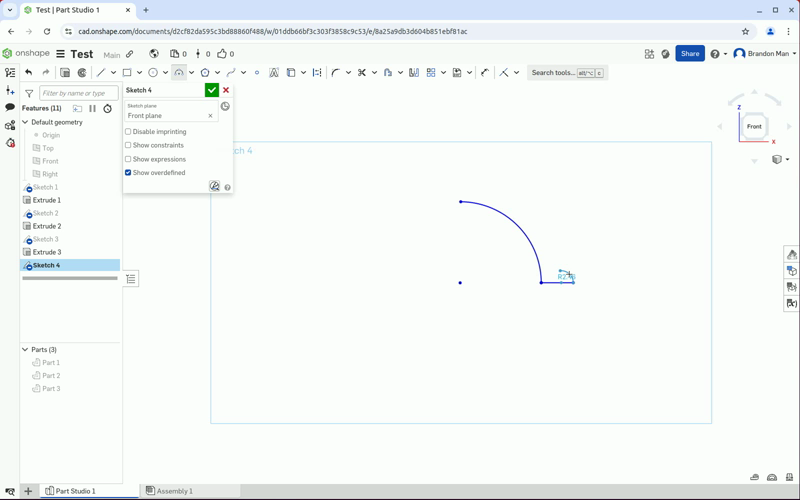
mouse_move(560, 270)
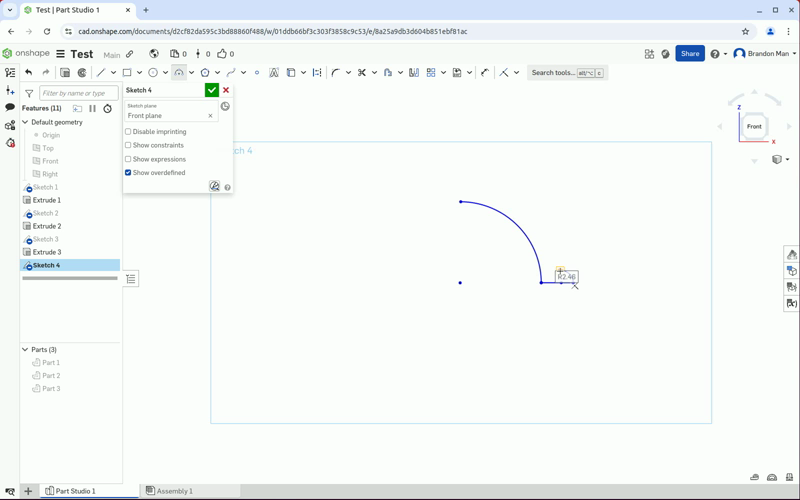
click(560, 270)
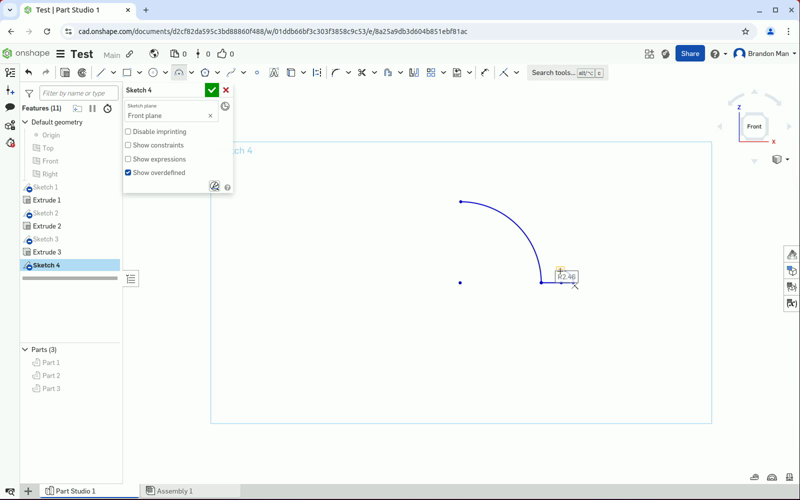
key_down(shift)
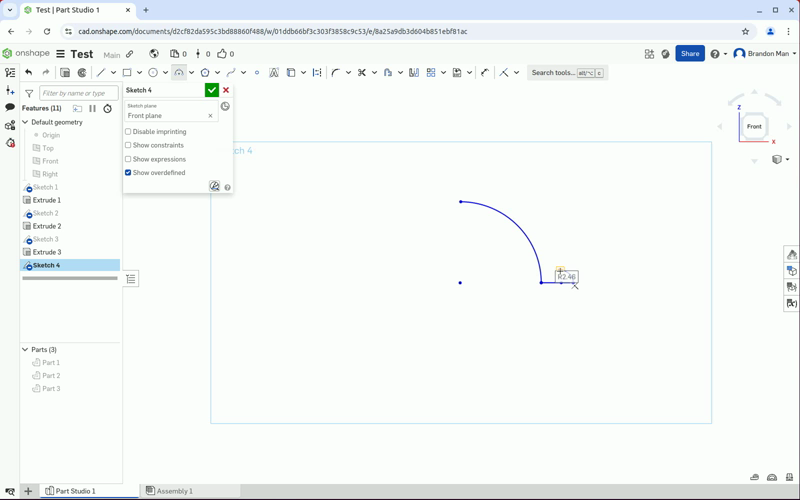
mouse_move(472, 183)
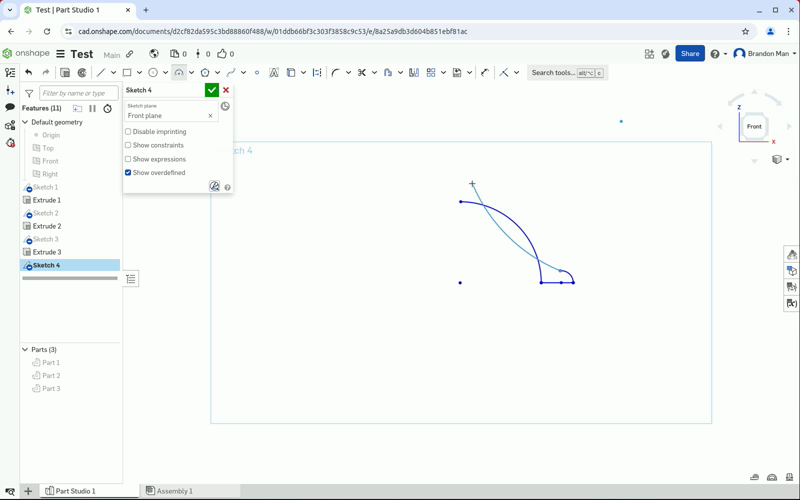
click(472, 183)
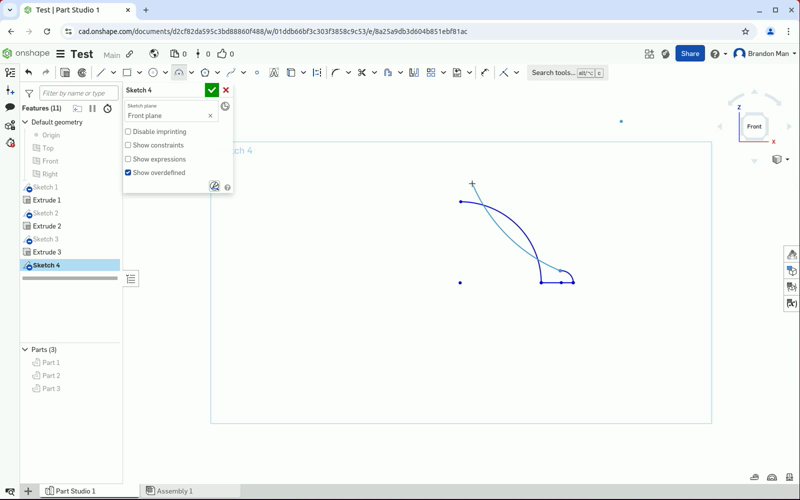
mouse_move(531, 211)
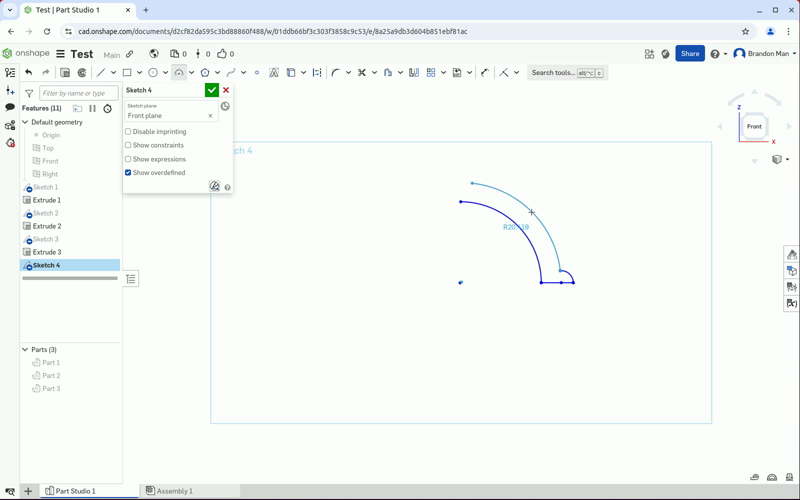
click(531, 211)
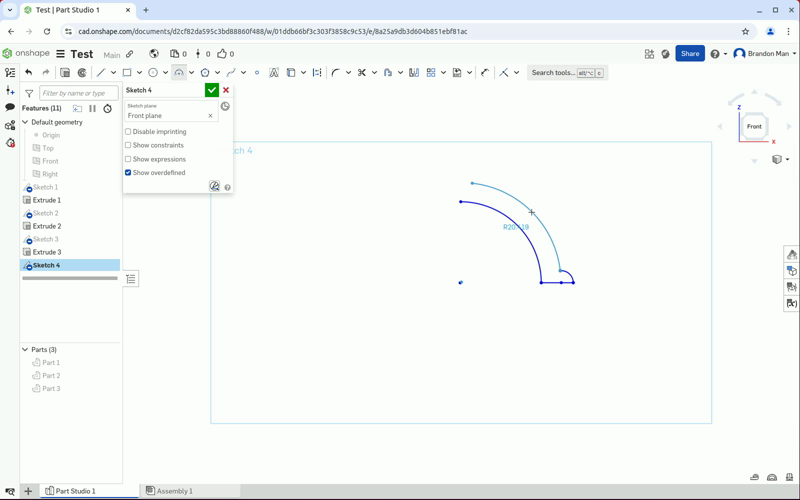
key_up(shift)
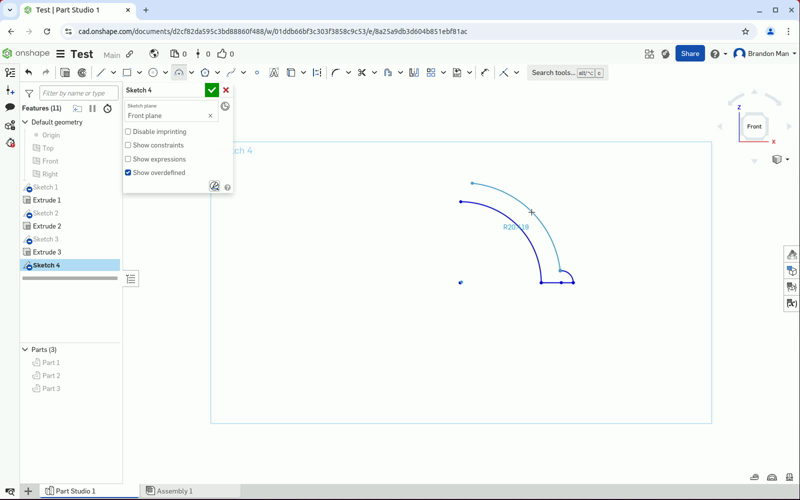
mouse_move(472, 183)
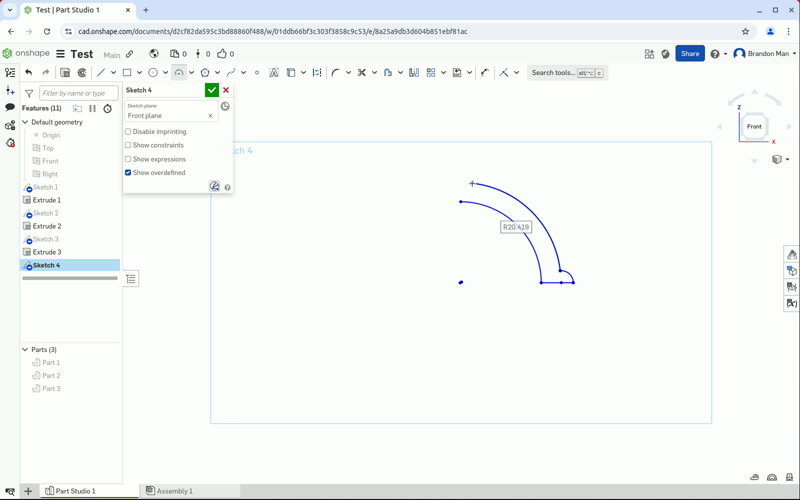
click(472, 183)
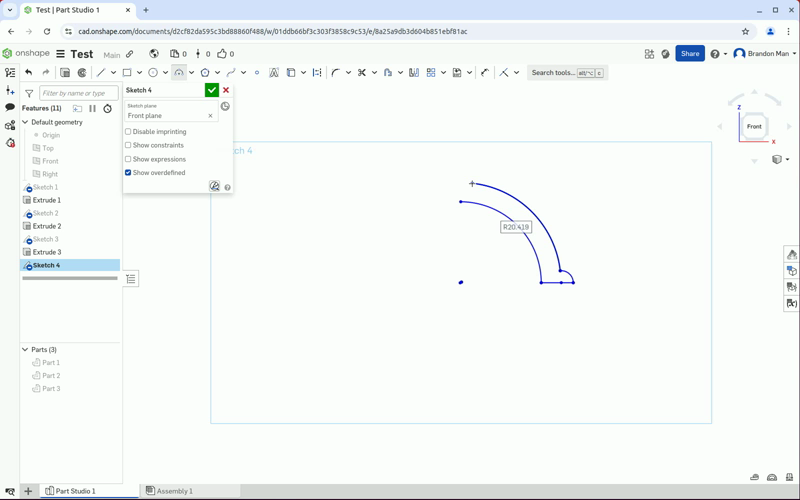
key_down(shift)
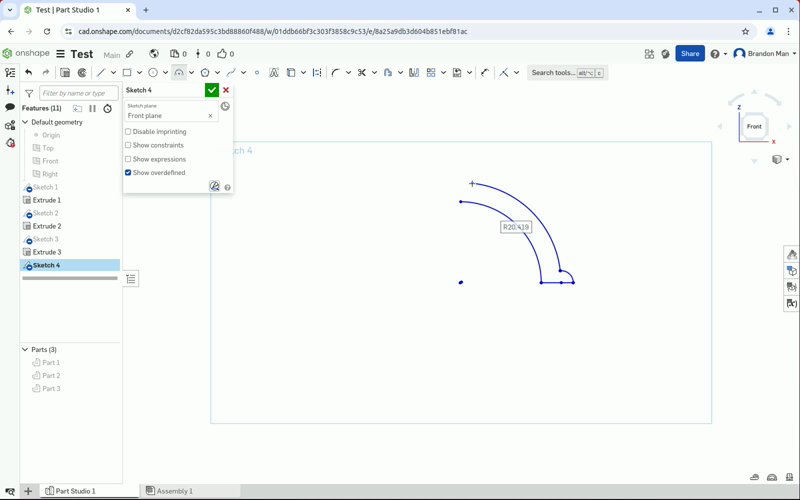
mouse_move(460, 170)
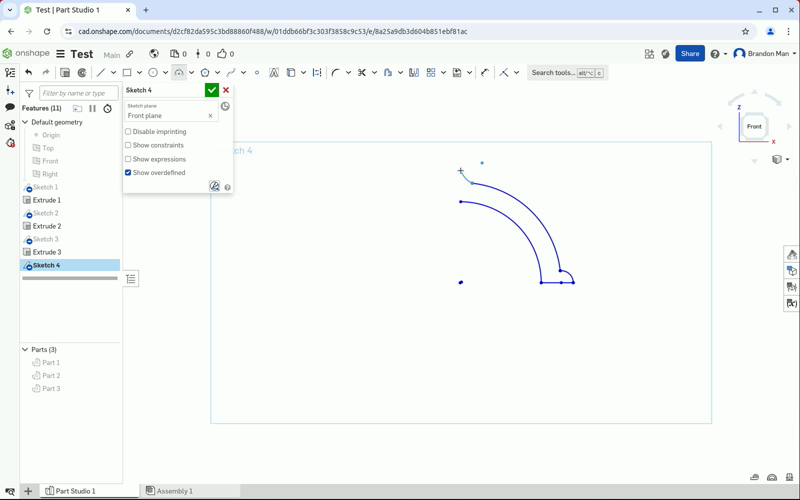
click(460, 170)
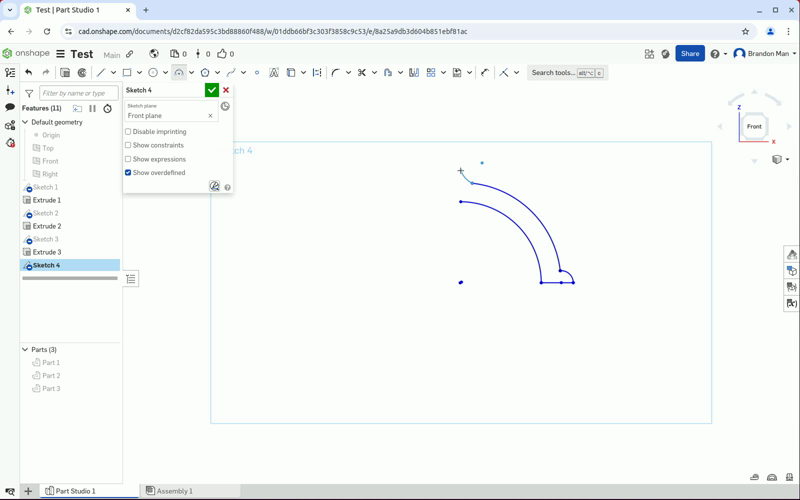
mouse_move(469, 174)
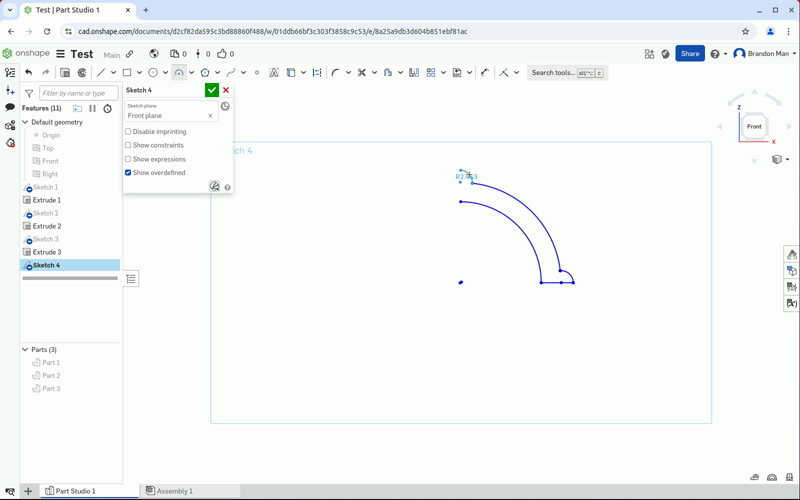
click(469, 174)
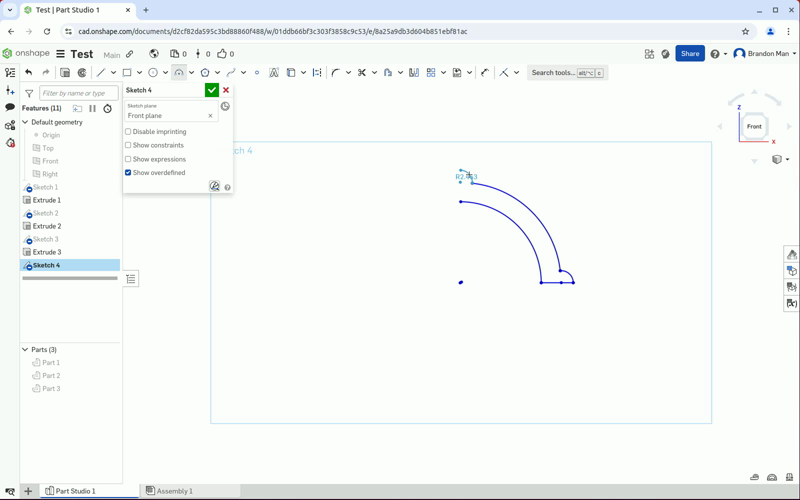
key_up(shift)
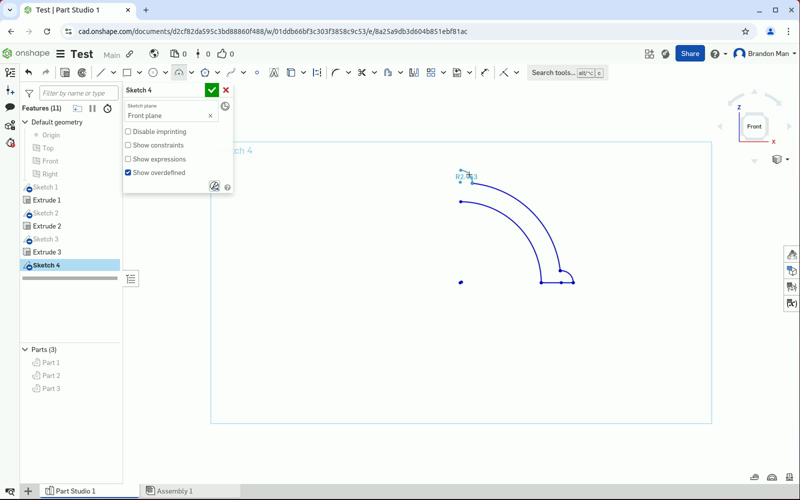
key(esc)
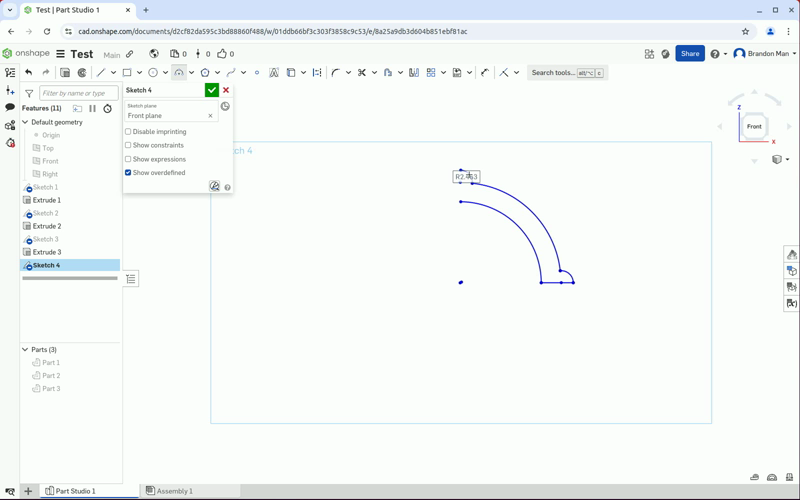
key(l)
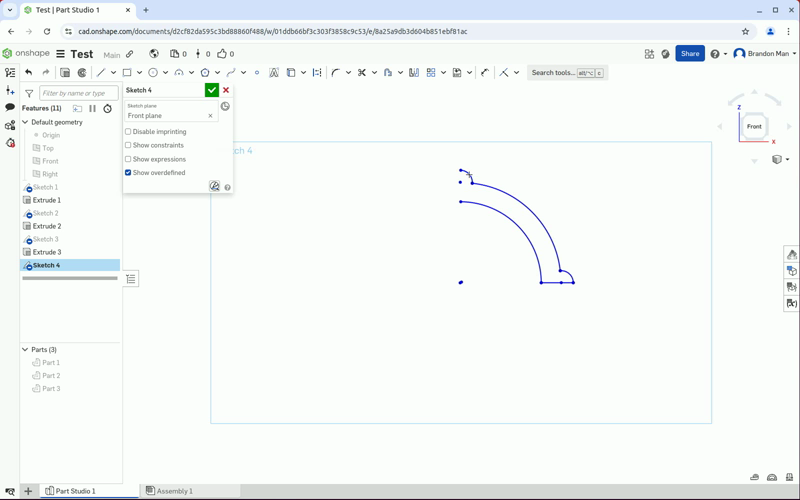
mouse_move(460, 170)
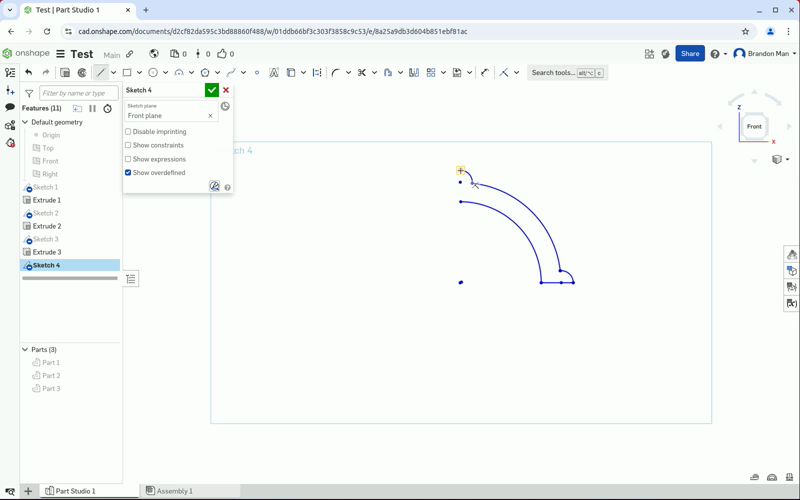
click(460, 170)
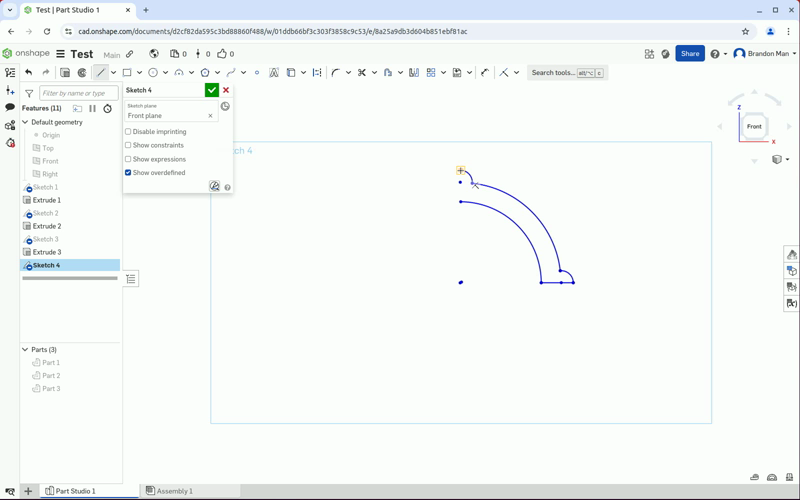
mouse_move(490, 170)
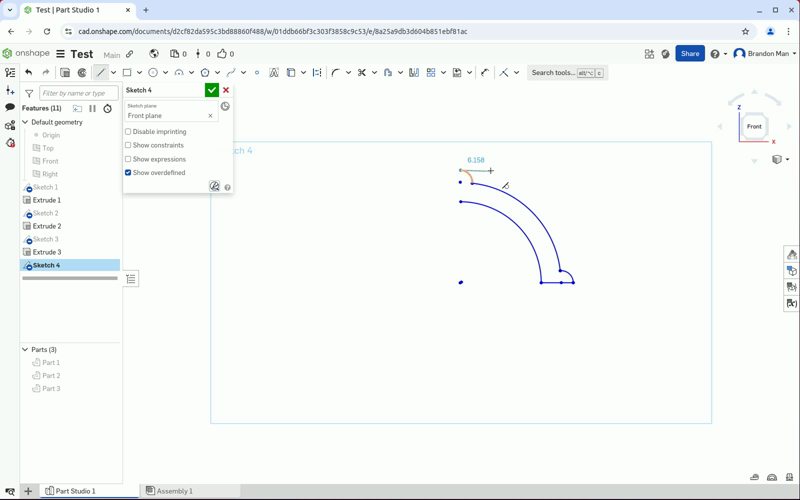
key_down(shift)
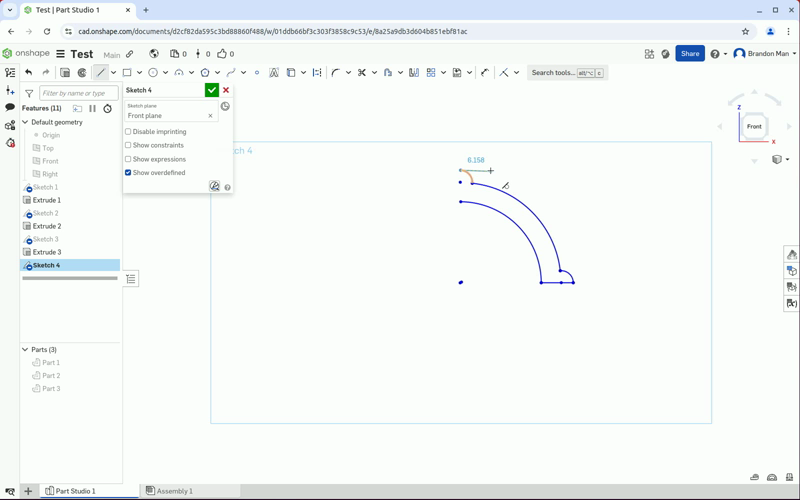
mouse_move(460, 201)
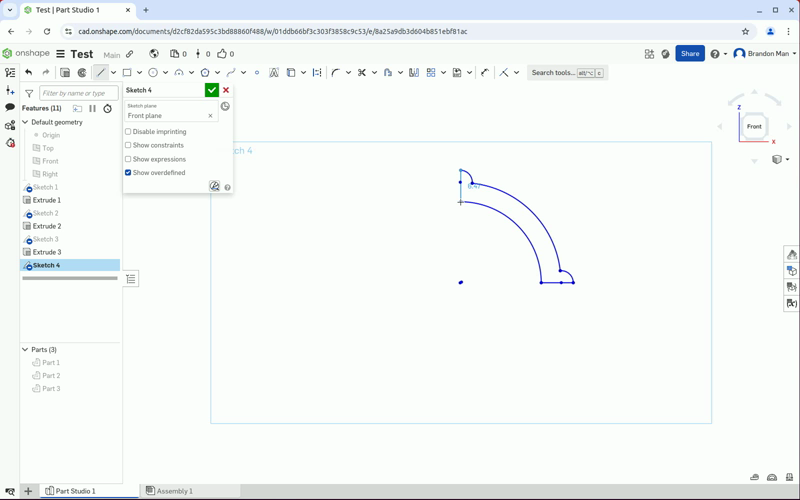
key_up(shift)
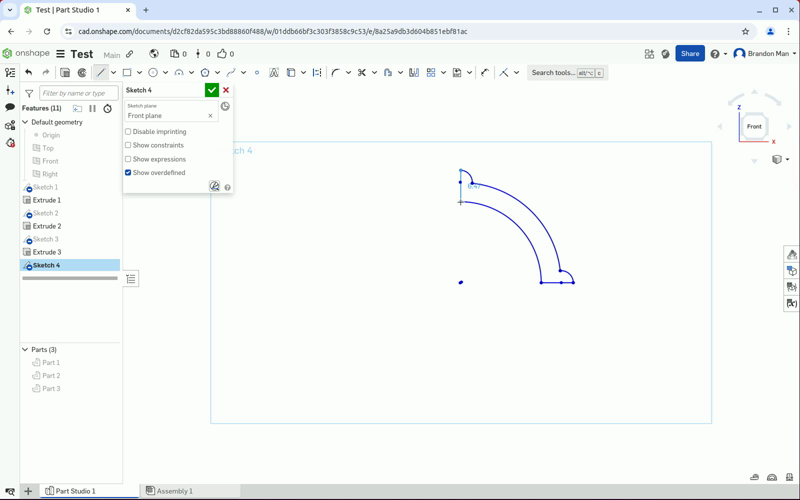
click(460, 201)
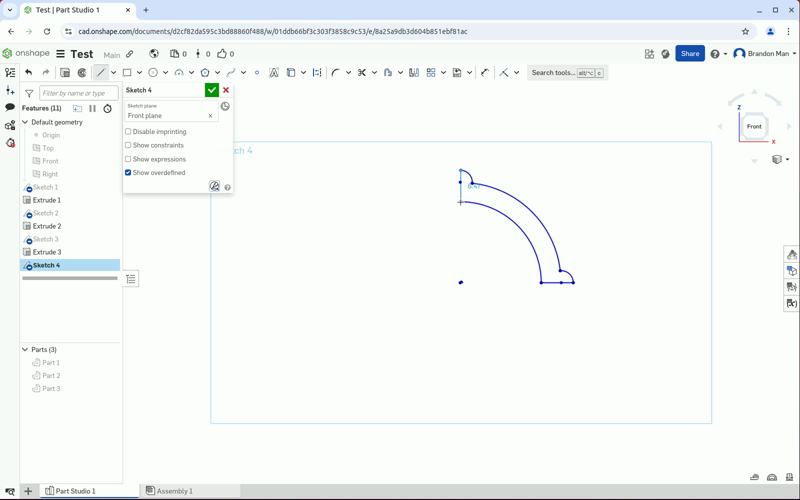
key(esc)
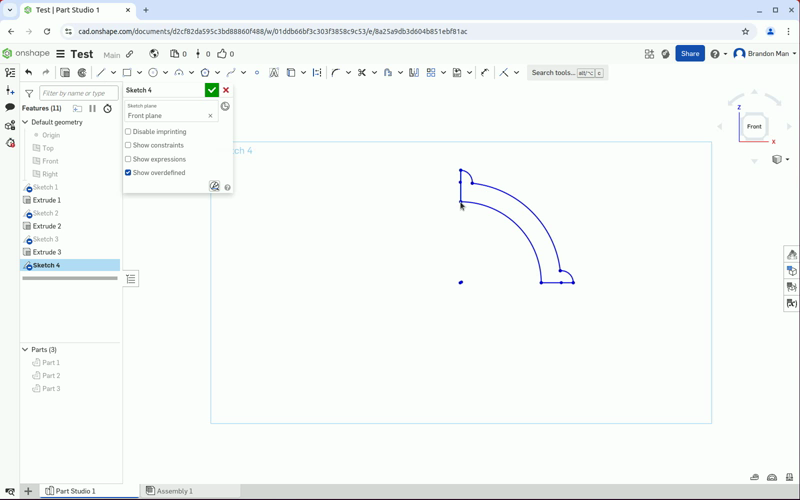
mouse_move(523, 221)
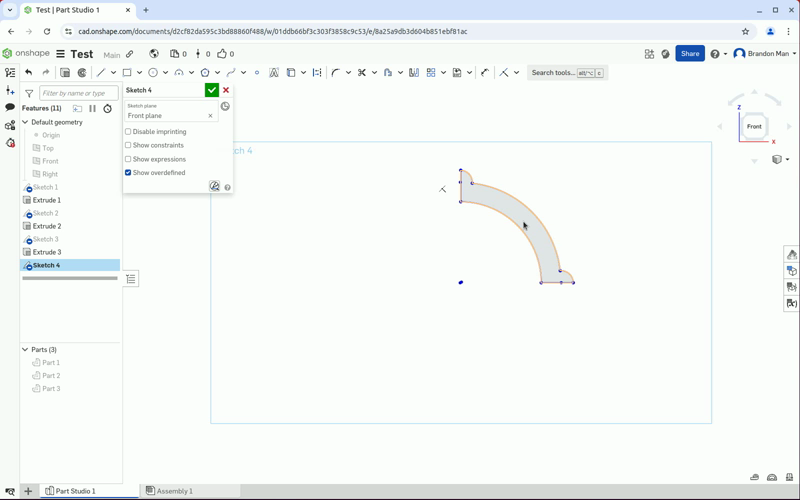
click(523, 221)
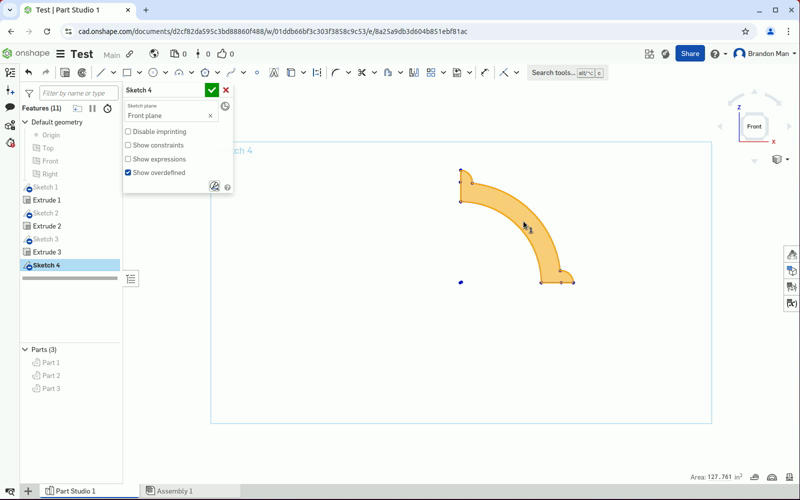
mouse_move(73, 352)
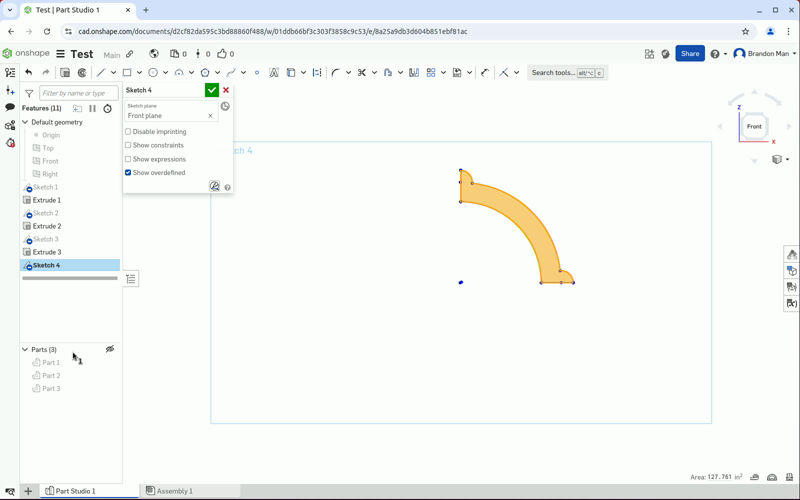
key(shift+y)
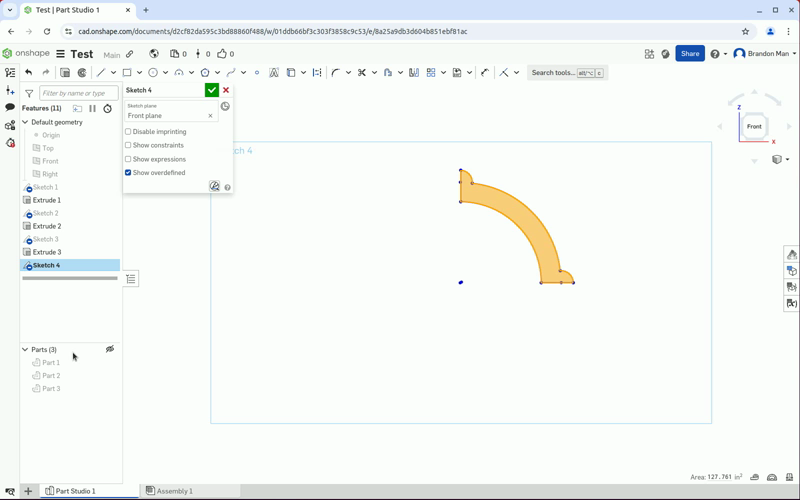
key(shift+e)
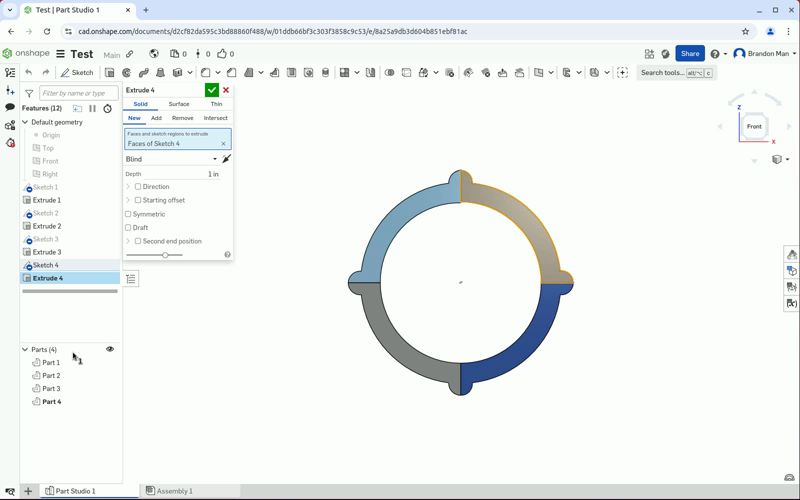
mouse_move(143, 106)
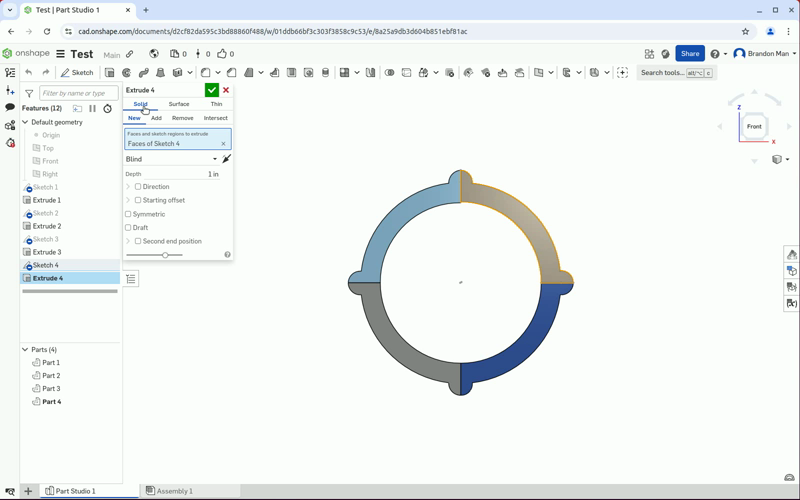
click(143, 106)
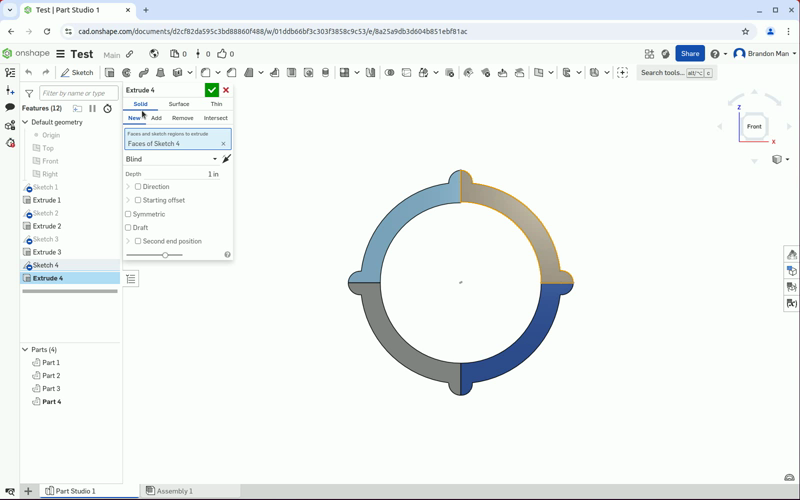
mouse_move(137, 120)
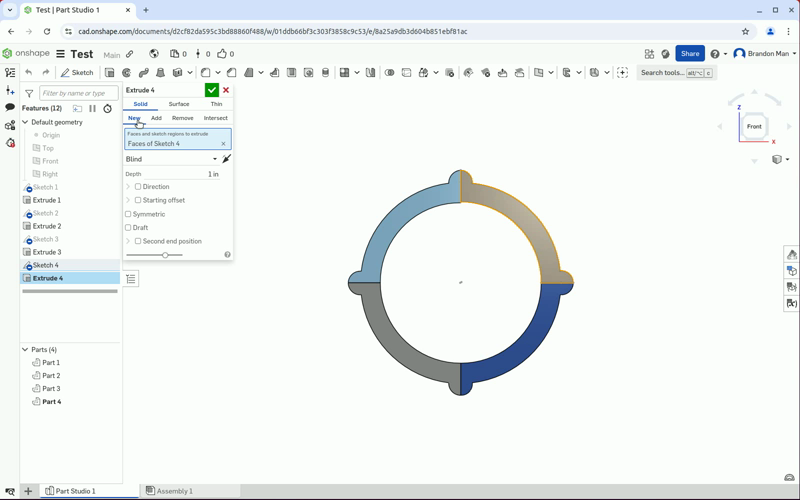
click(137, 120)
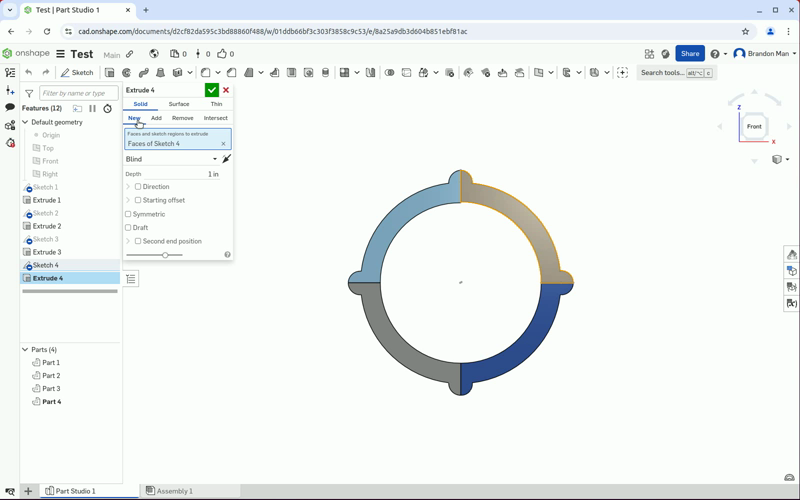
key(tab, 4)
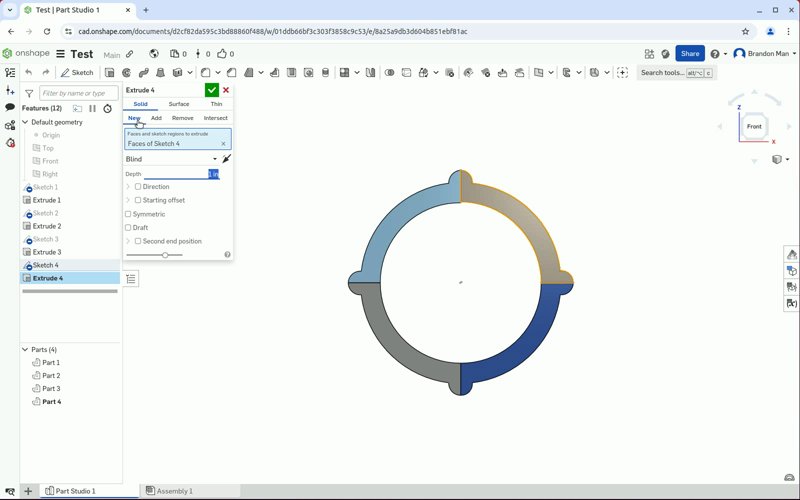
text(8.184)
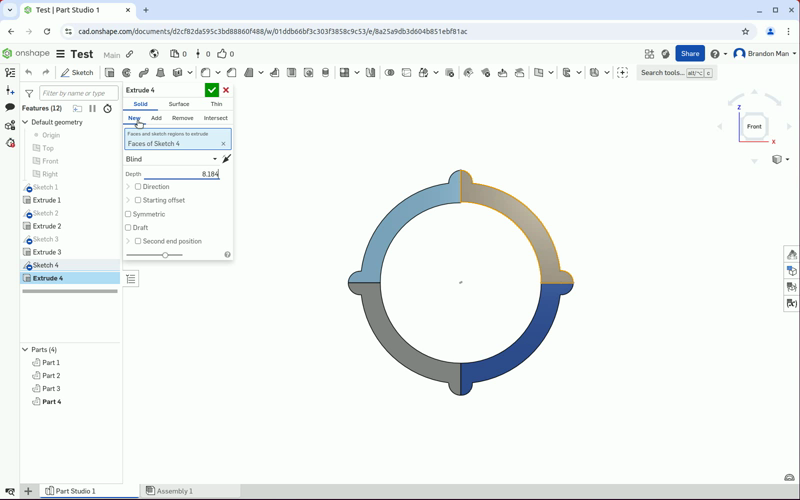
key(enter)
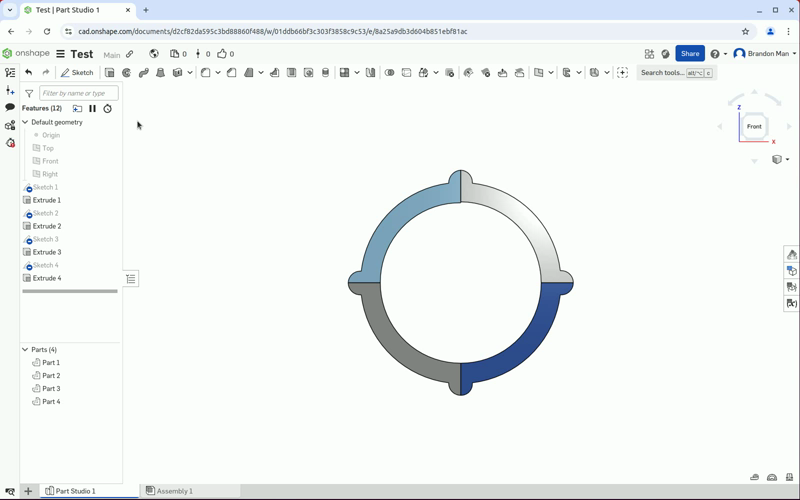
key(shift+h)
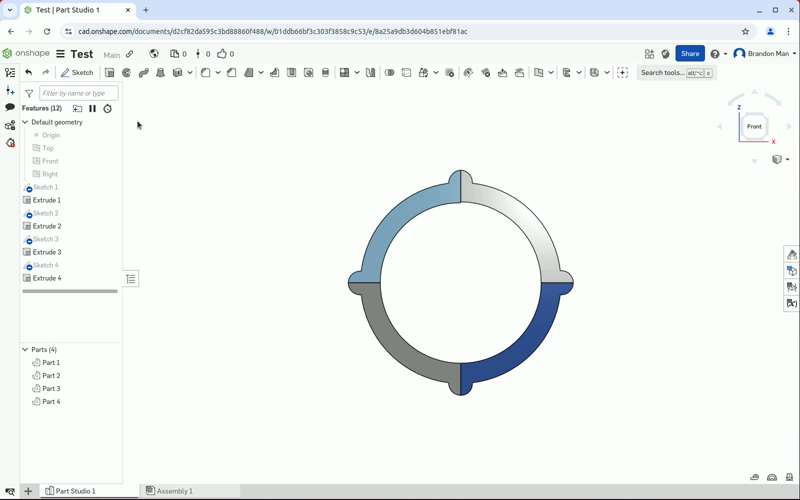
key(shift+h)
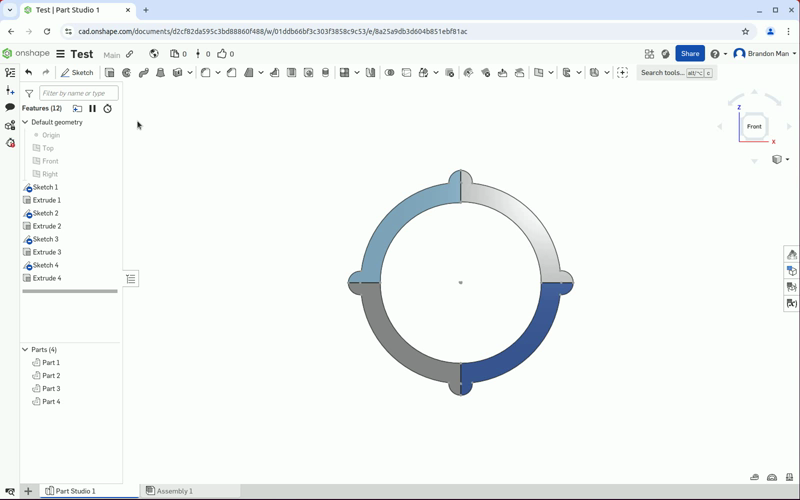
key(shift+7)
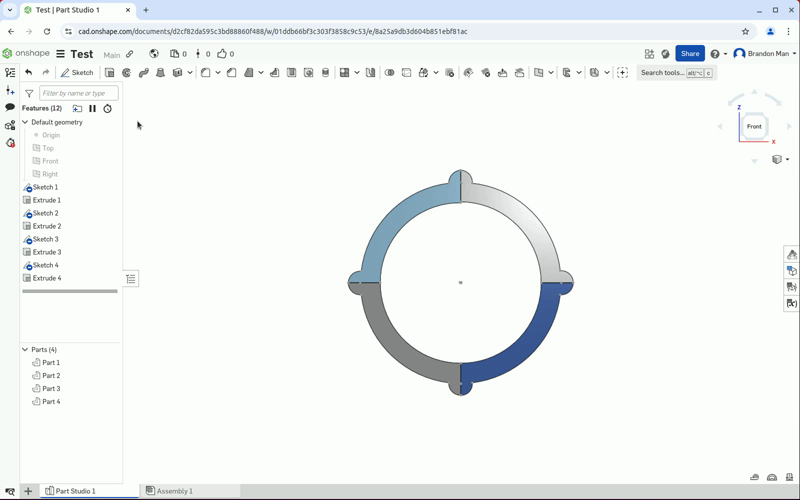
key(left, 2)
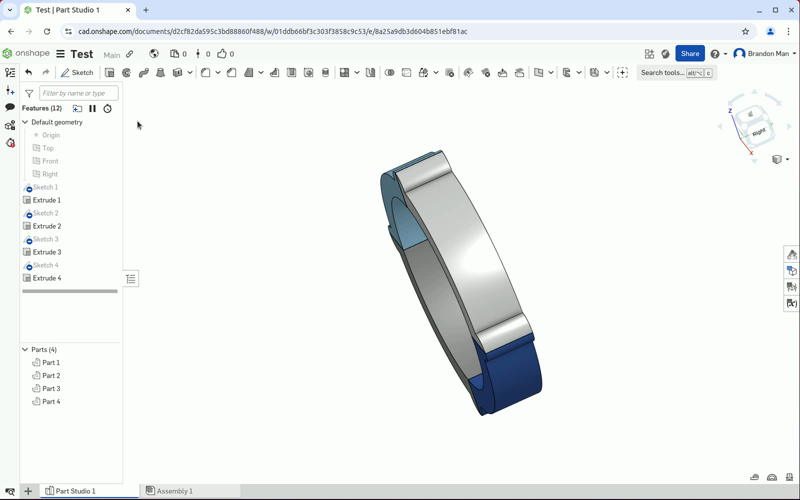
key(down, 2)
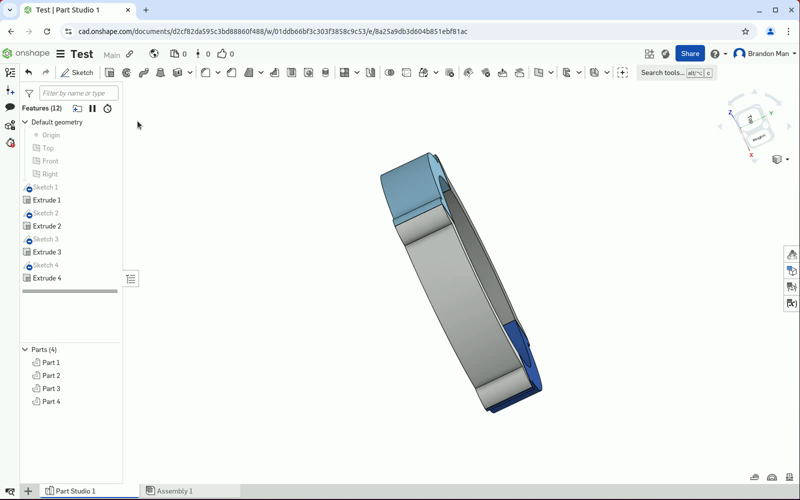
key(up, 2)
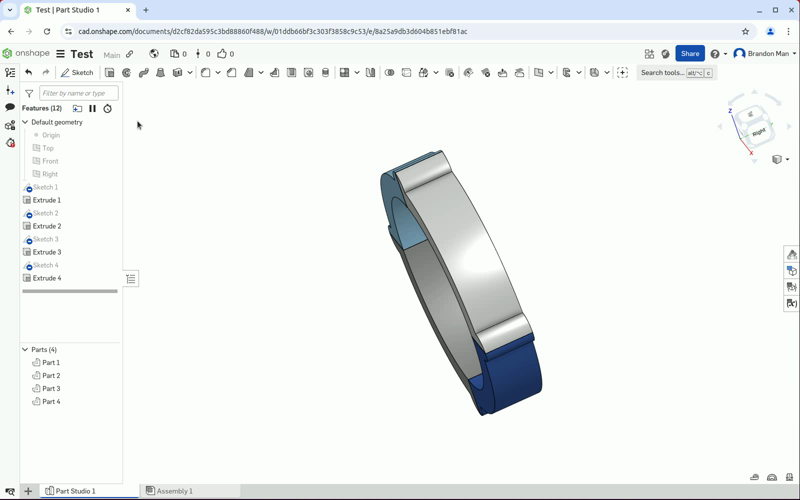
key(right, 2)
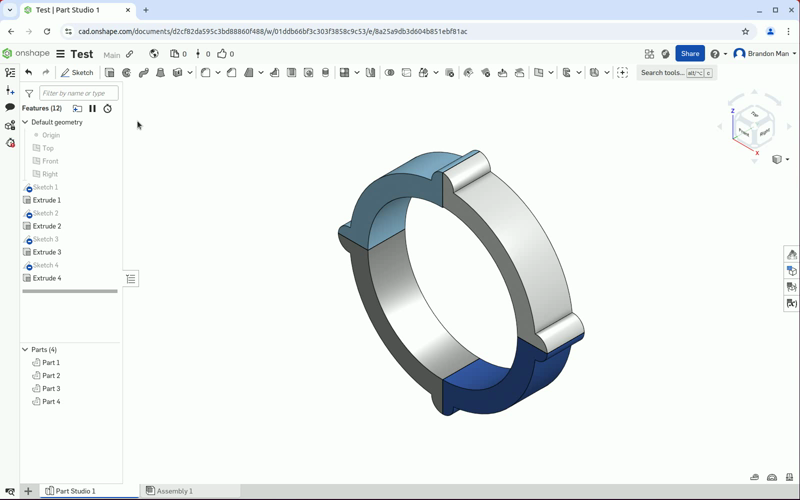
mouse_move(73, 189)
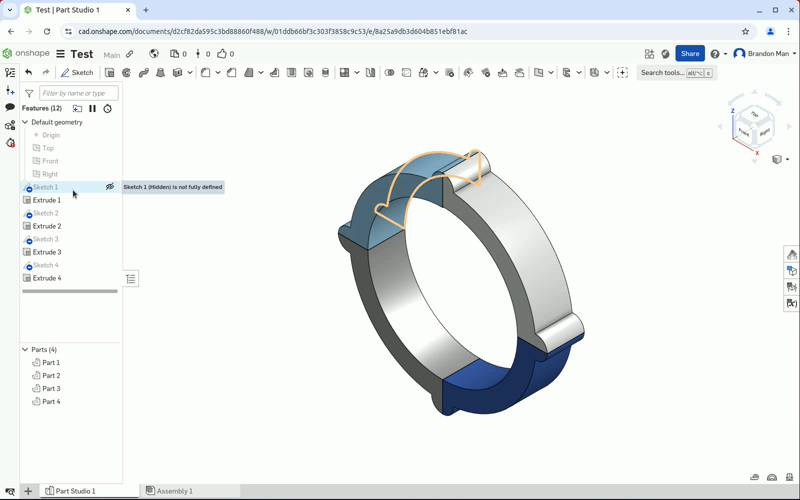
click(73, 189)